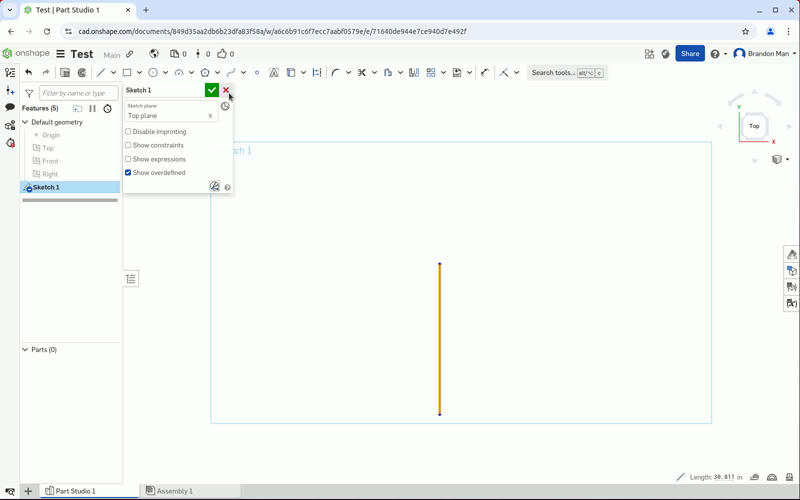
key(shift+h)
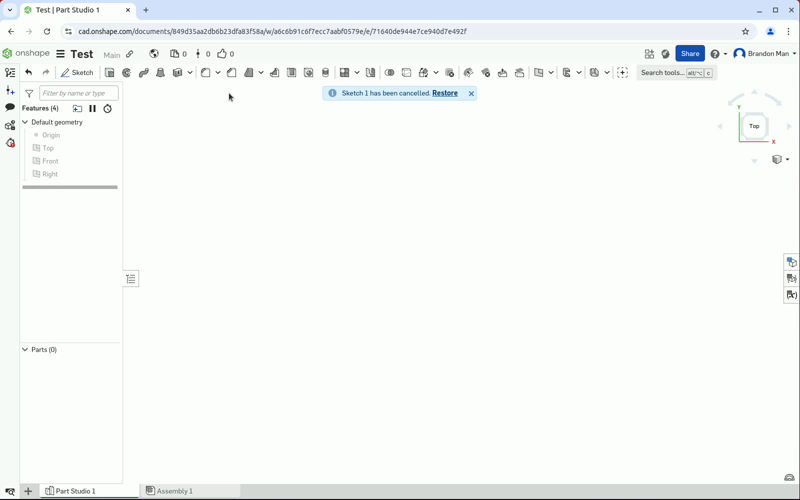
mouse_move(73, 352)
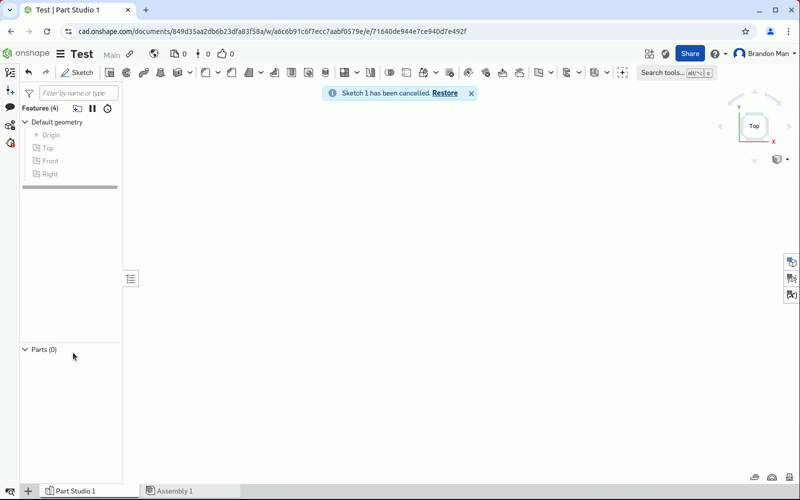
key(y)
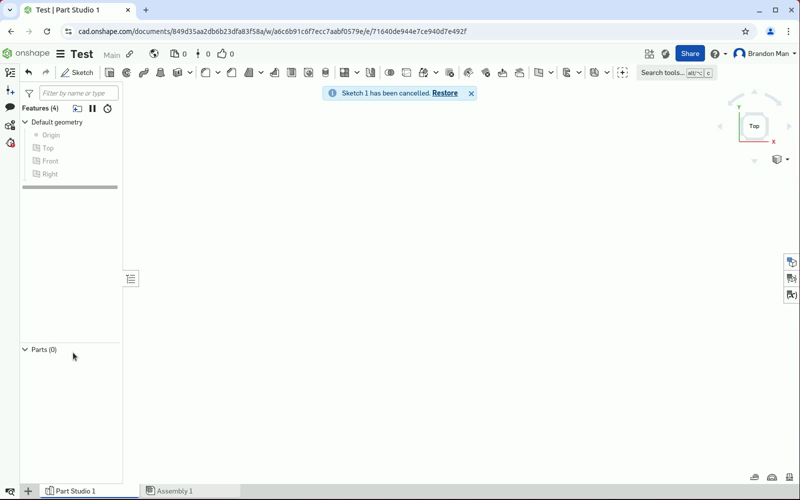
key(shift+p)
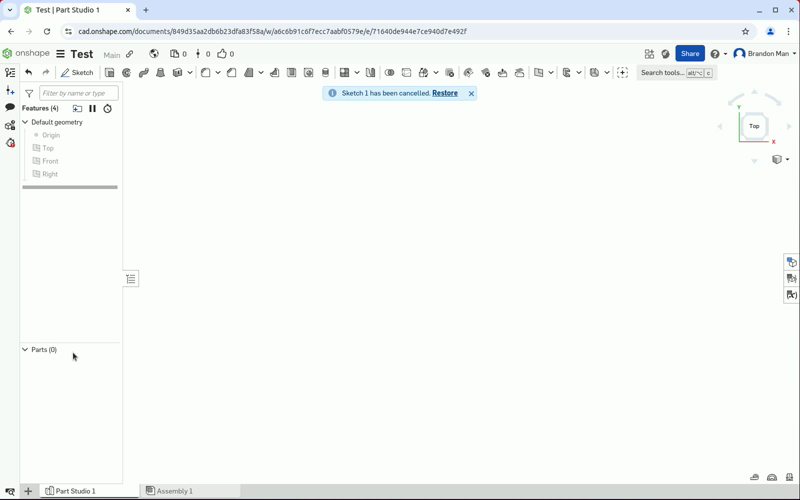
key(space)
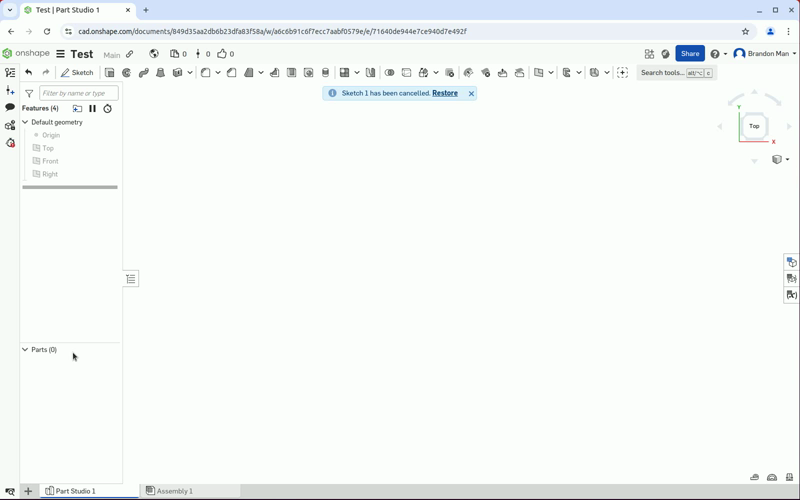
key_down(shift)
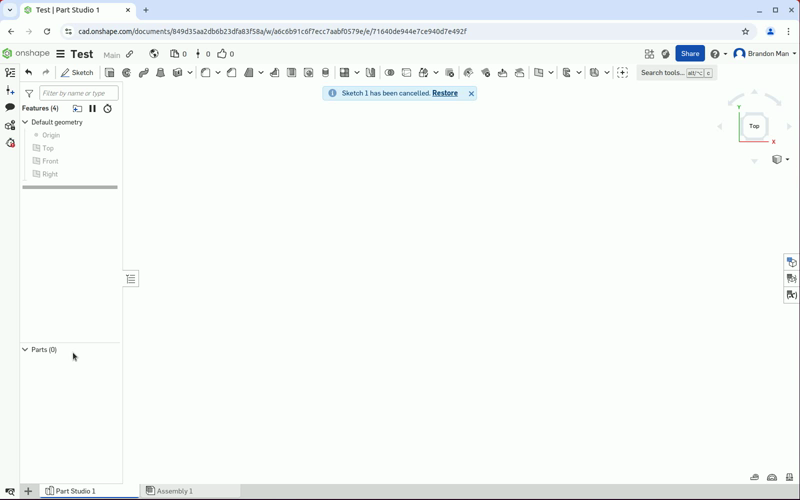
key(up)
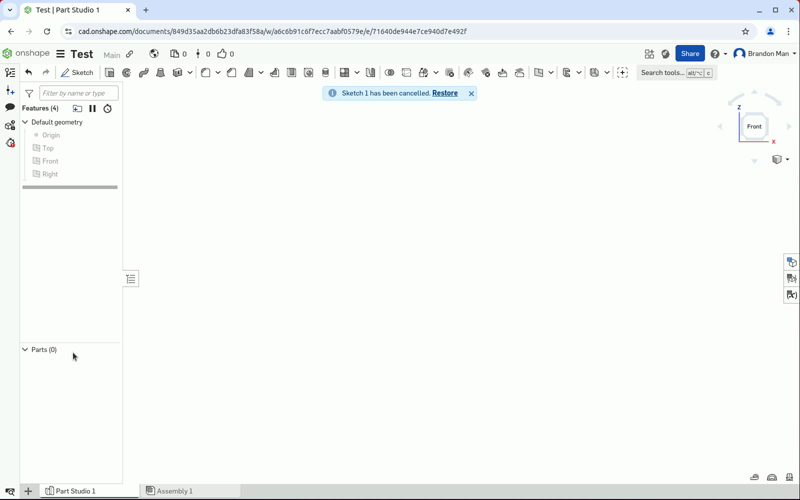
key_up(shift)
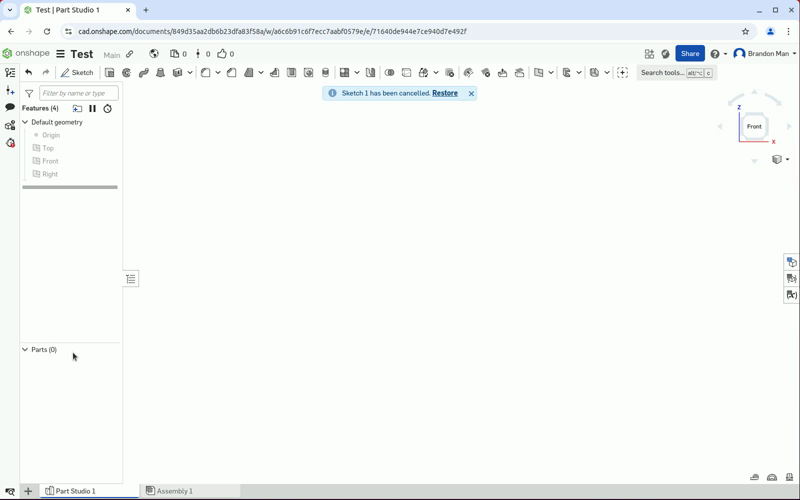
mouse_move(73, 352)
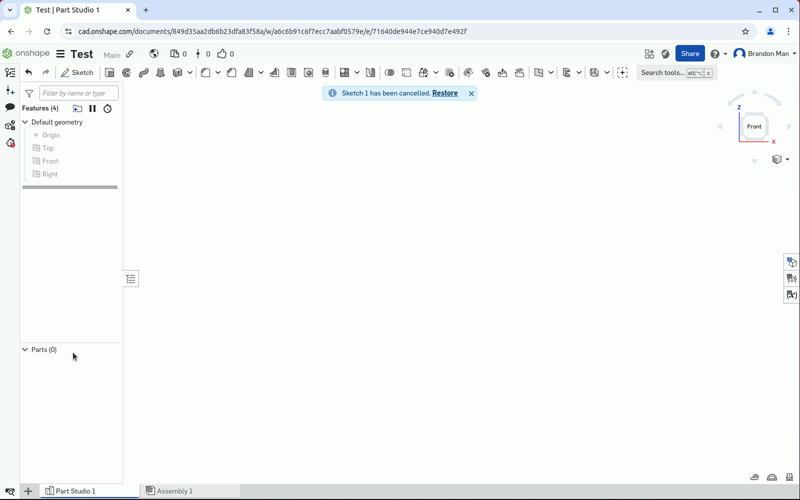
key(shift+y)
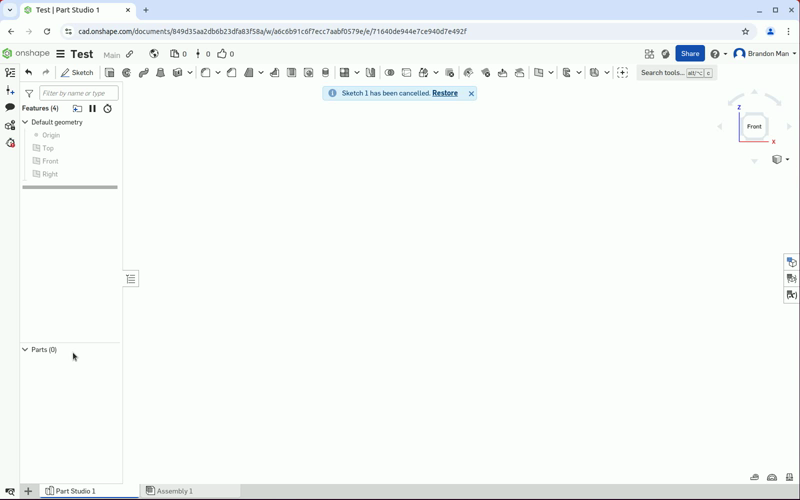
key(shift+s)
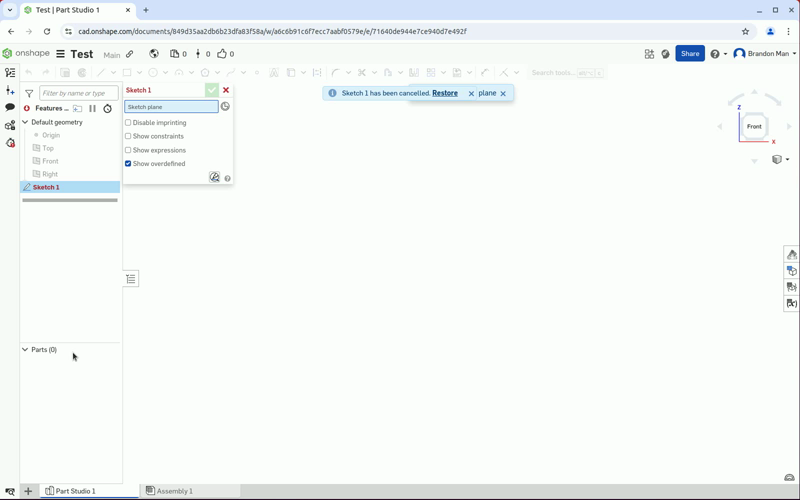
mouse_move(73, 163)
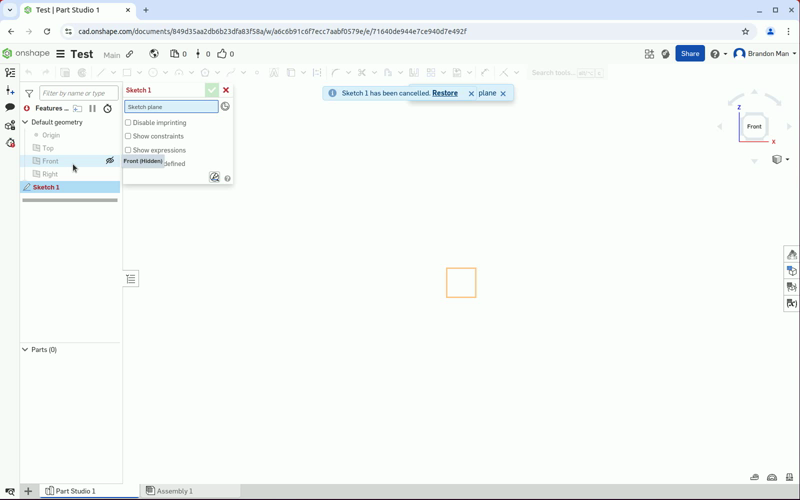
click(73, 163)
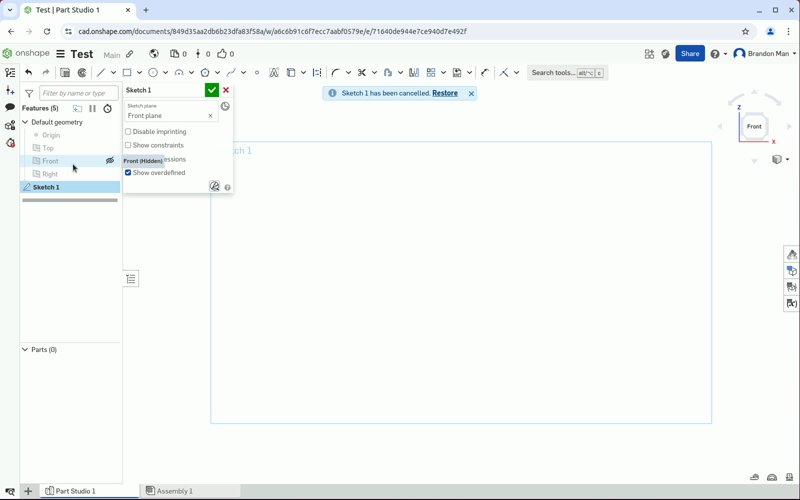
mouse_move(73, 352)
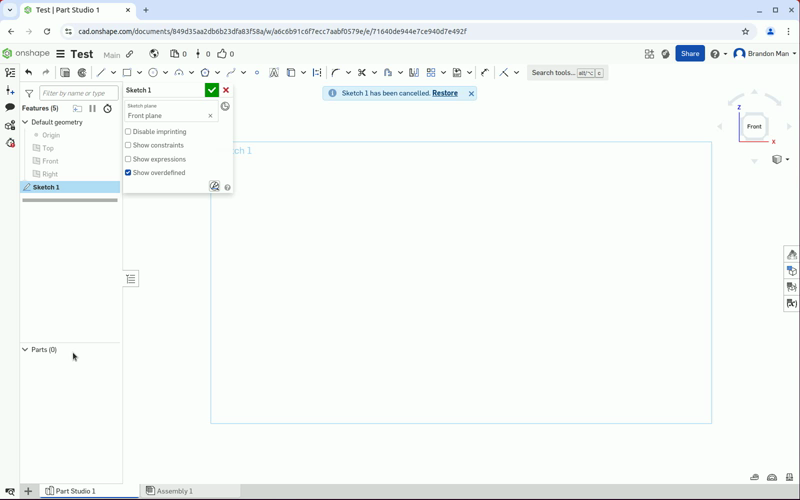
key(y)
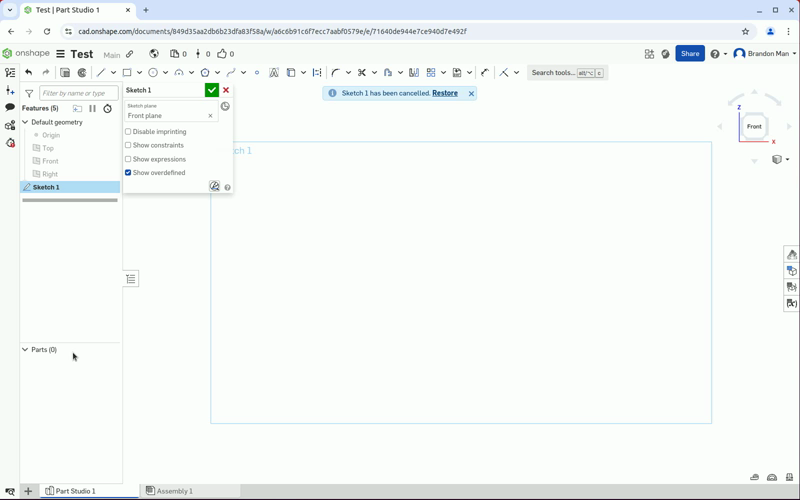
key(a)
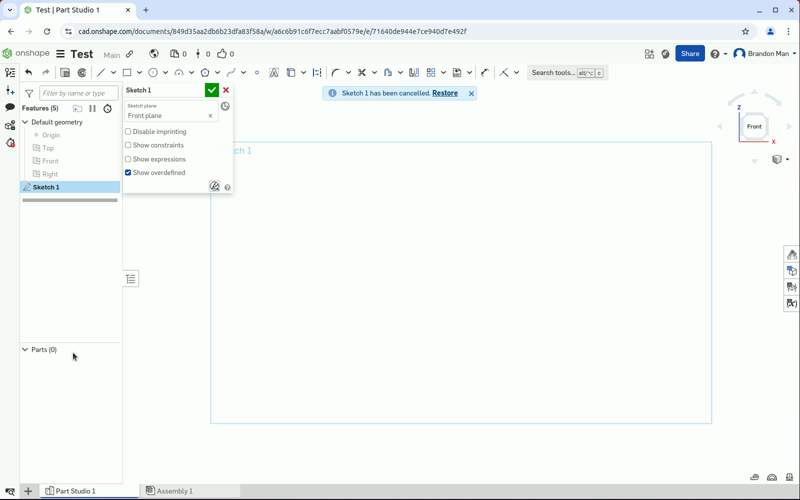
key_down(shift)
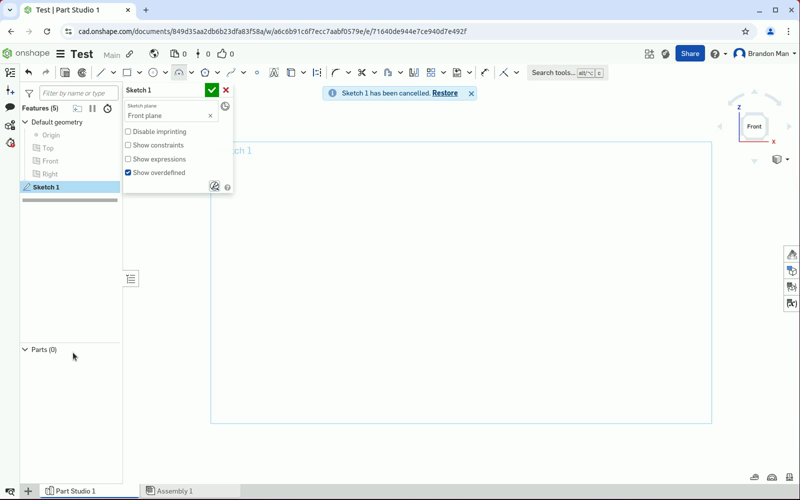
mouse_move(348, 347)
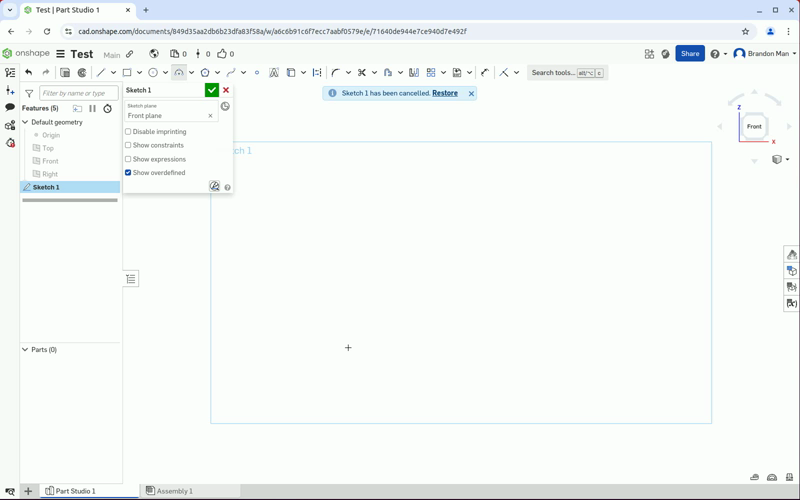
click(348, 347)
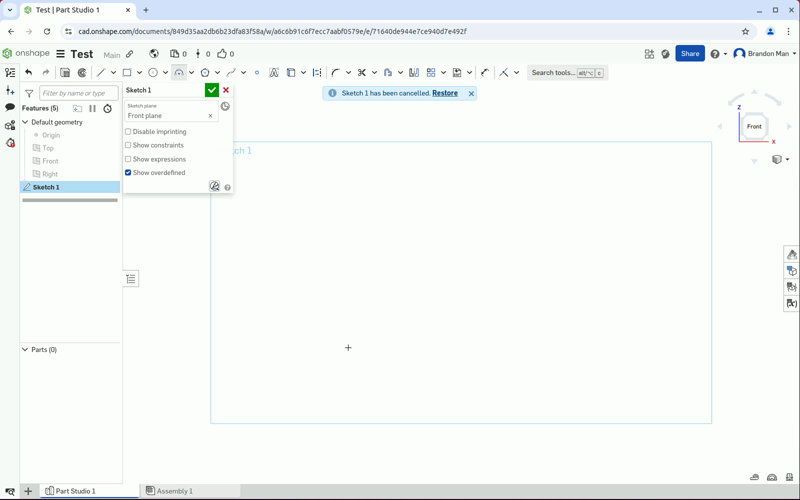
key_up(shift)
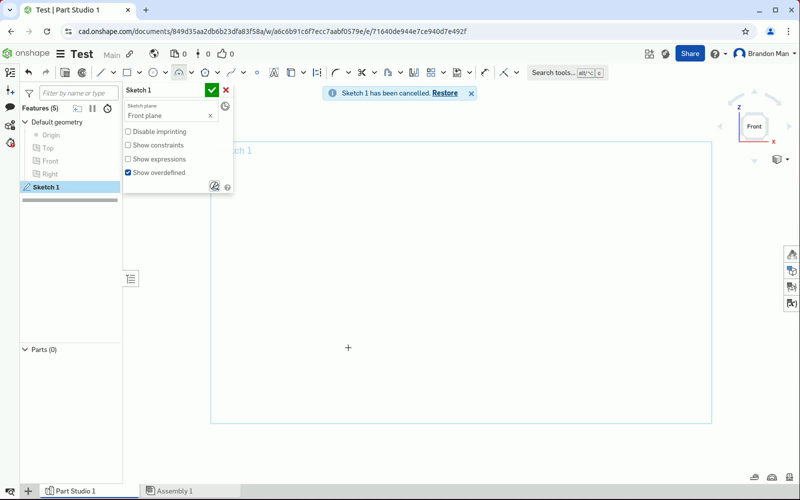
key_down(shift)
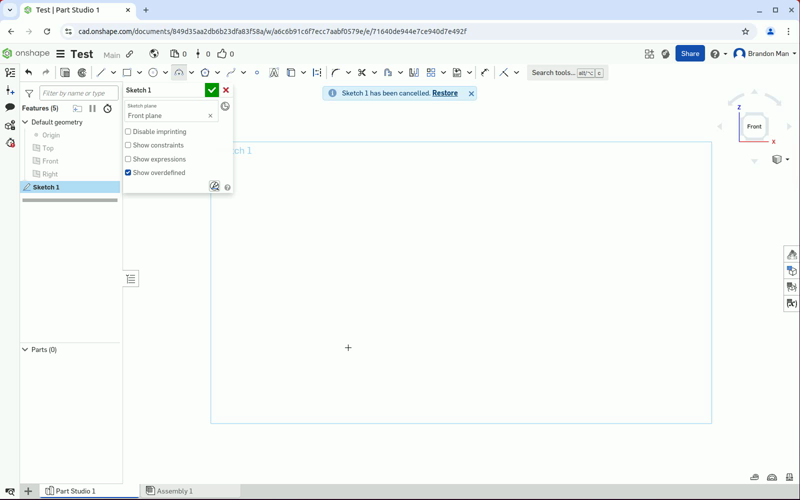
mouse_move(357, 356)
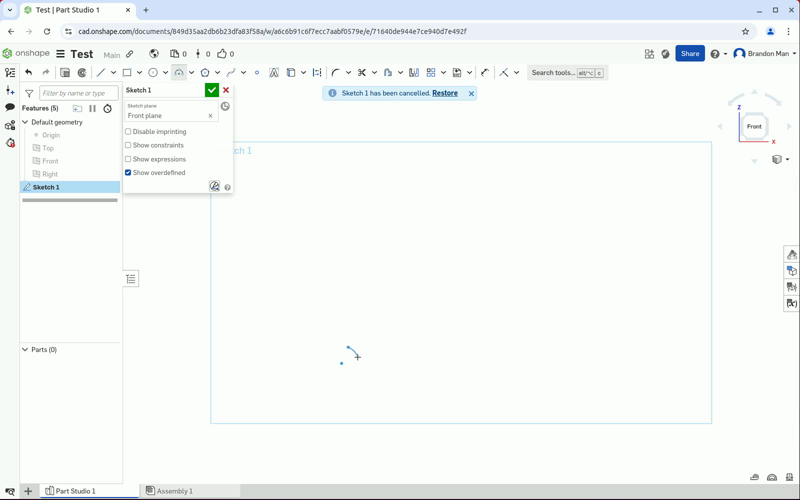
click(357, 356)
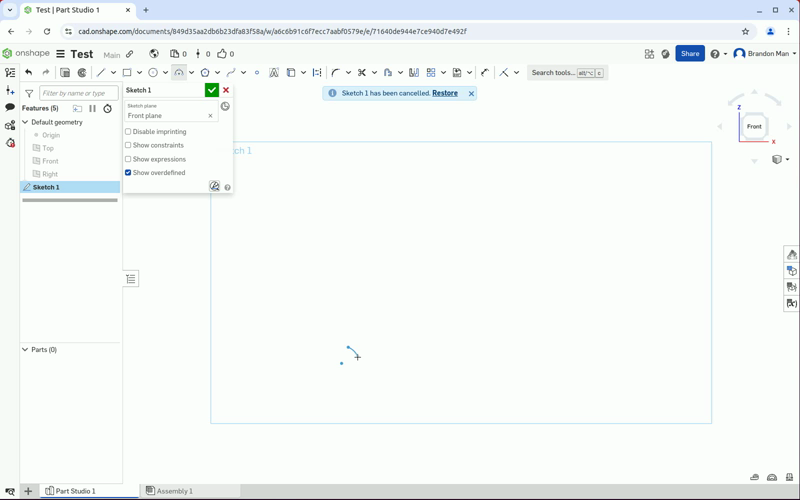
mouse_move(350, 354)
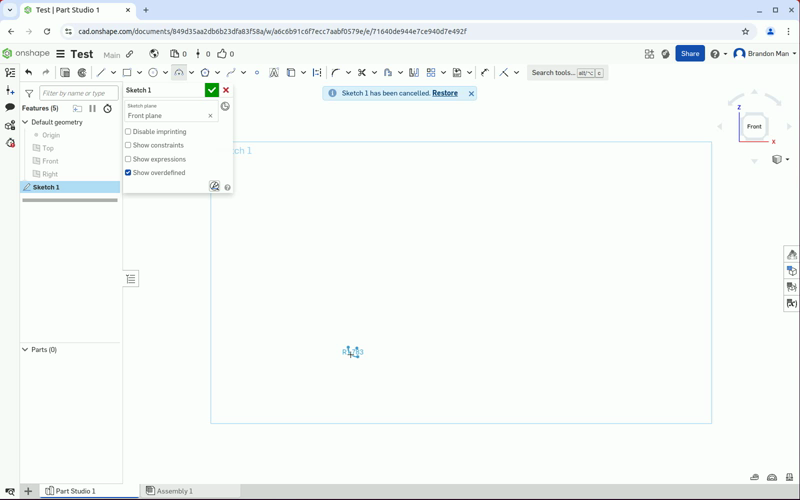
click(350, 354)
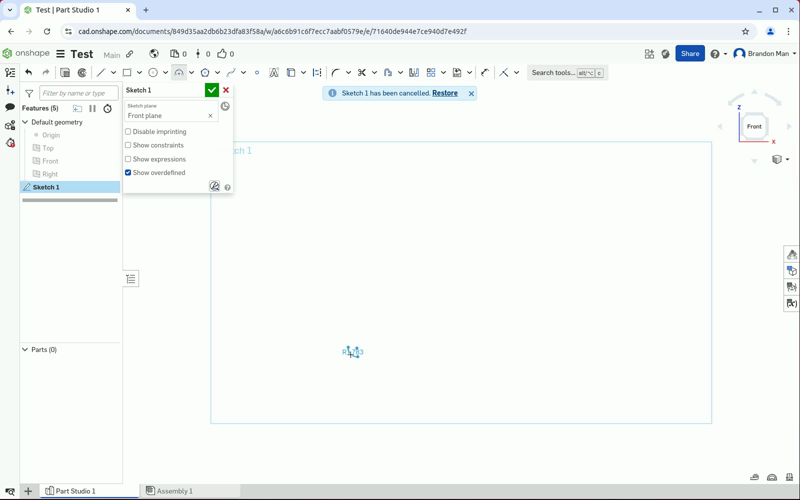
key_up(shift)
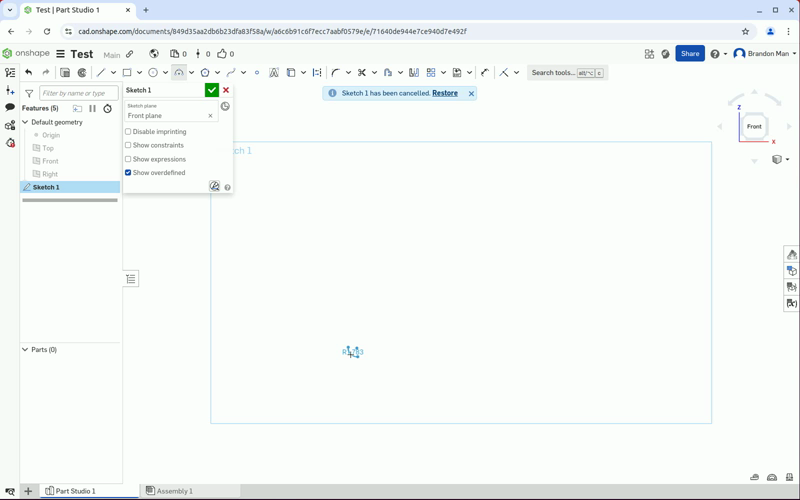
key(esc)
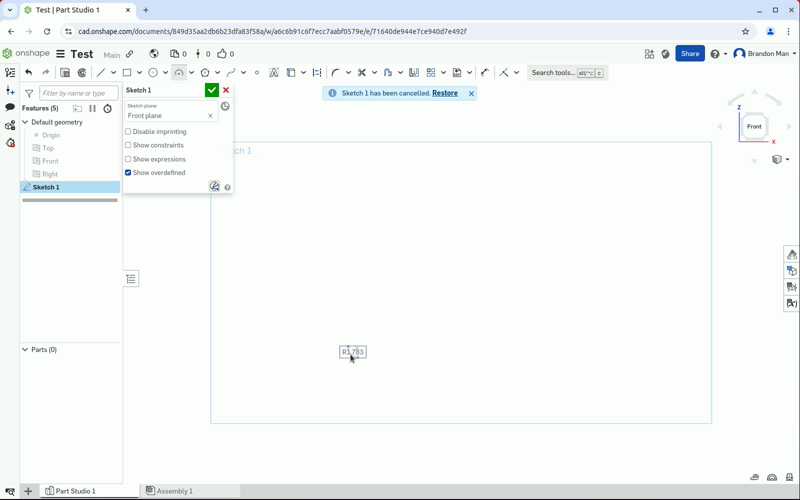
key(l)
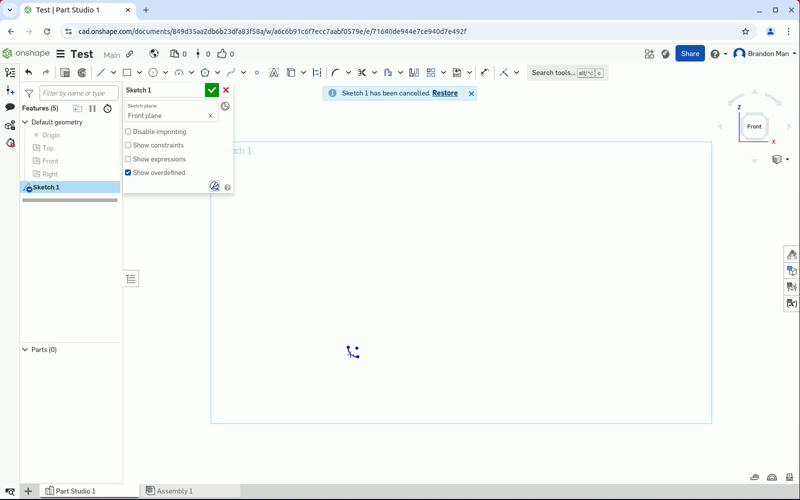
mouse_move(357, 356)
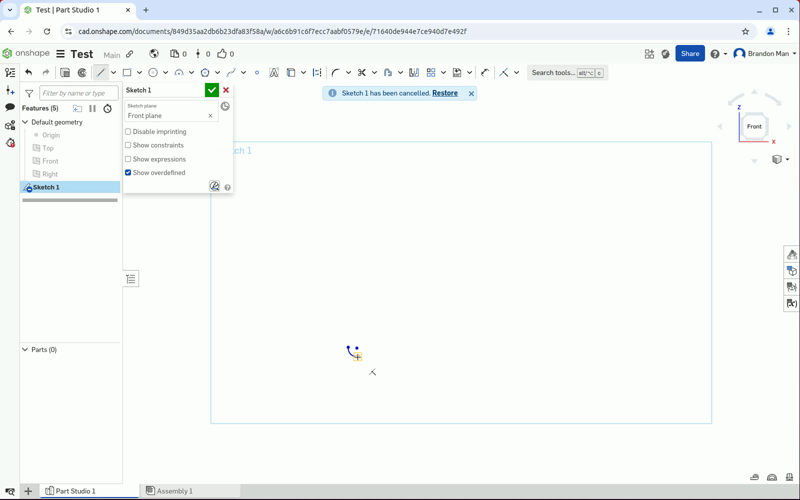
click(357, 356)
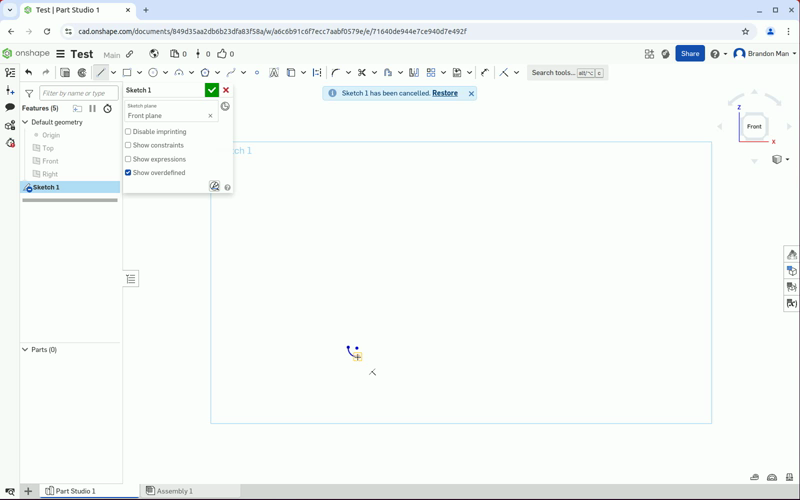
key_down(shift)
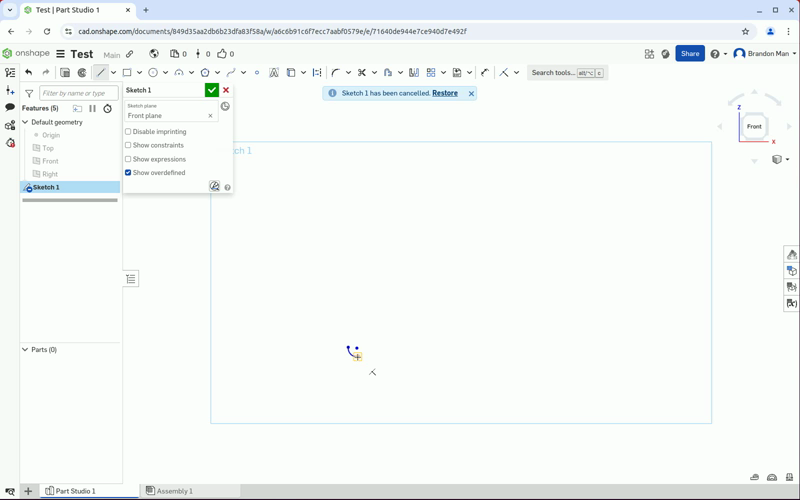
mouse_move(562, 356)
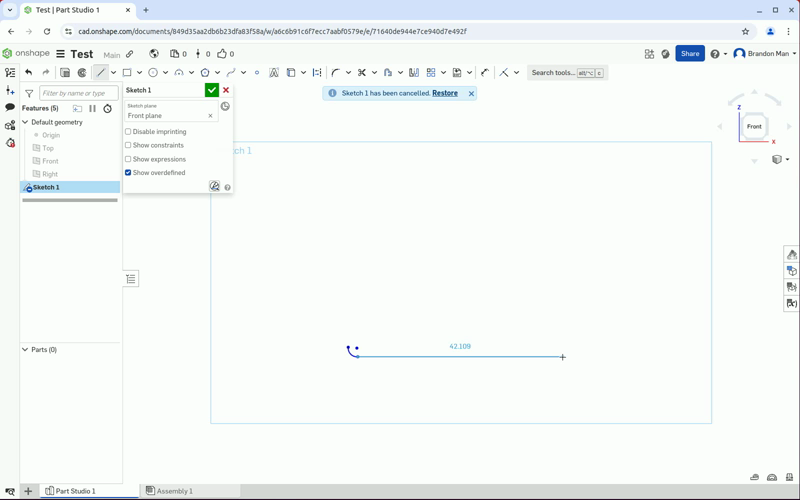
click(562, 356)
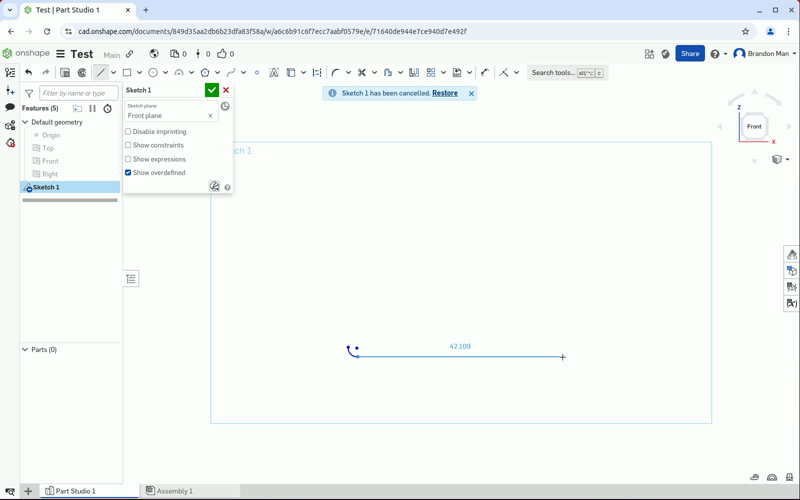
key_up(shift)
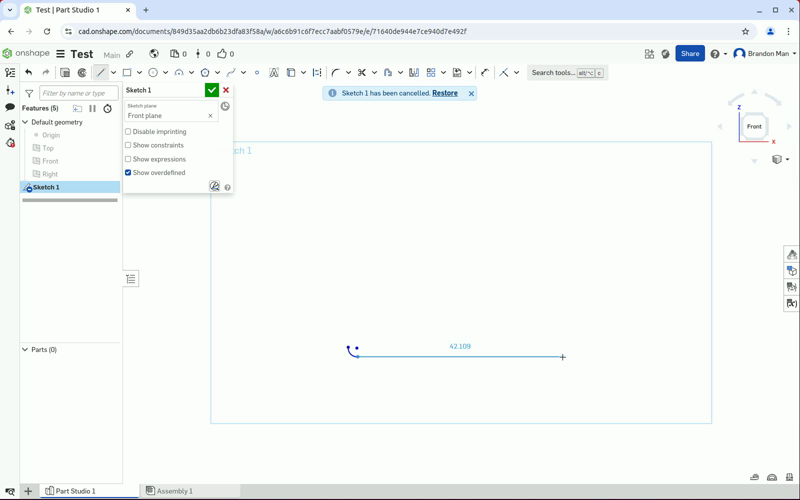
key(esc)
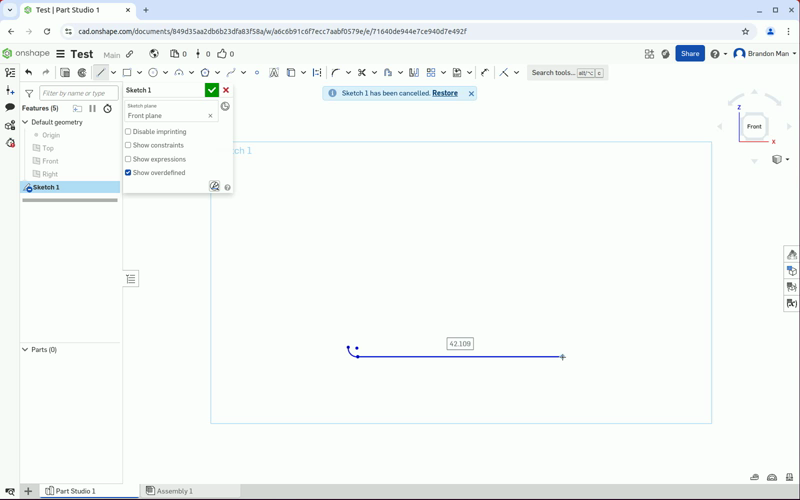
key(a)
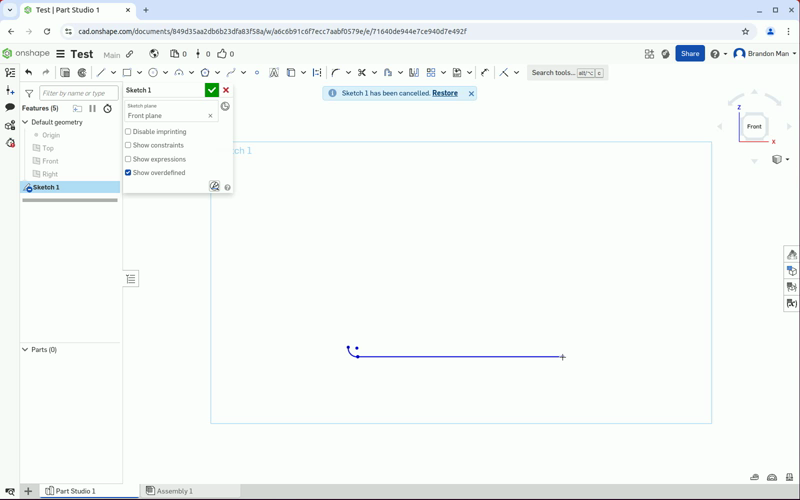
mouse_move(562, 356)
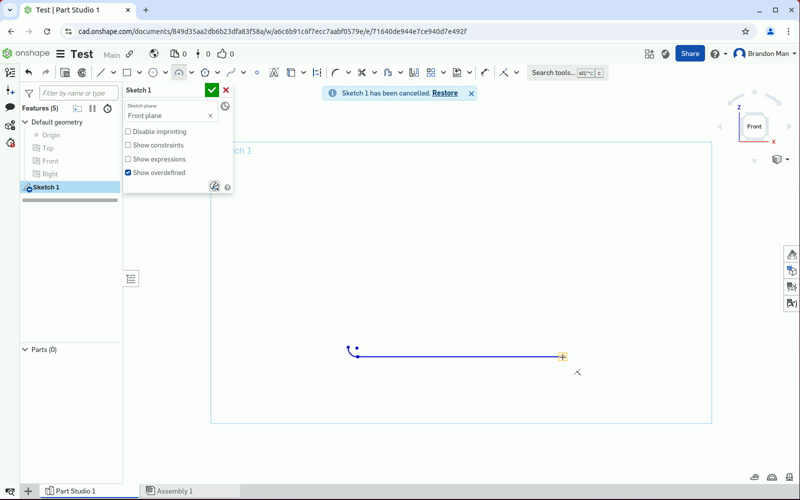
click(562, 356)
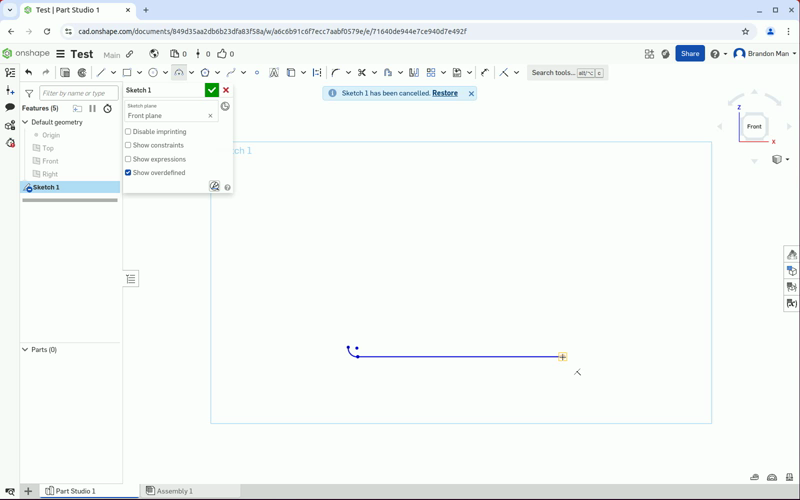
key_down(shift)
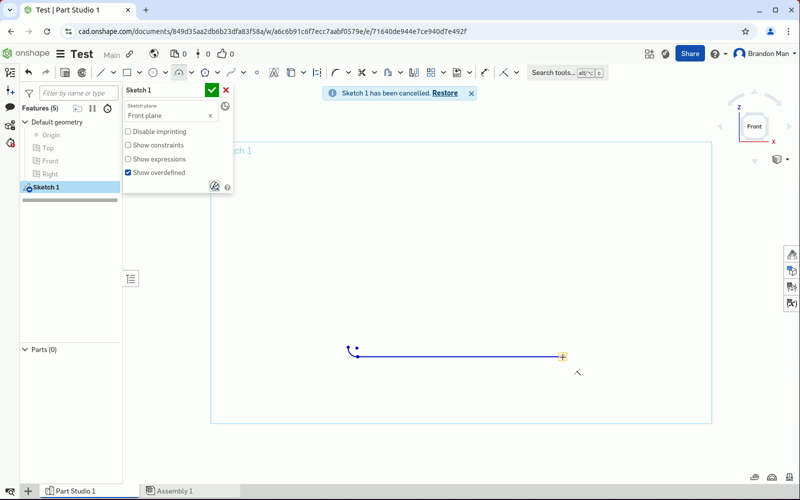
mouse_move(572, 347)
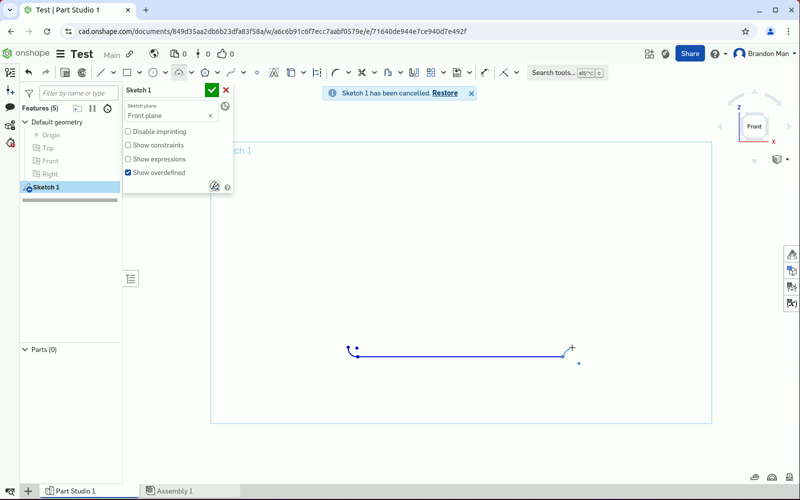
click(572, 347)
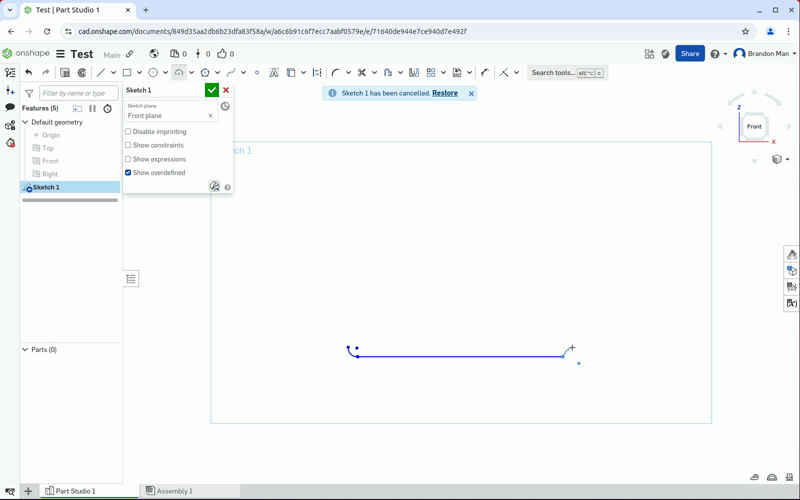
mouse_move(569, 354)
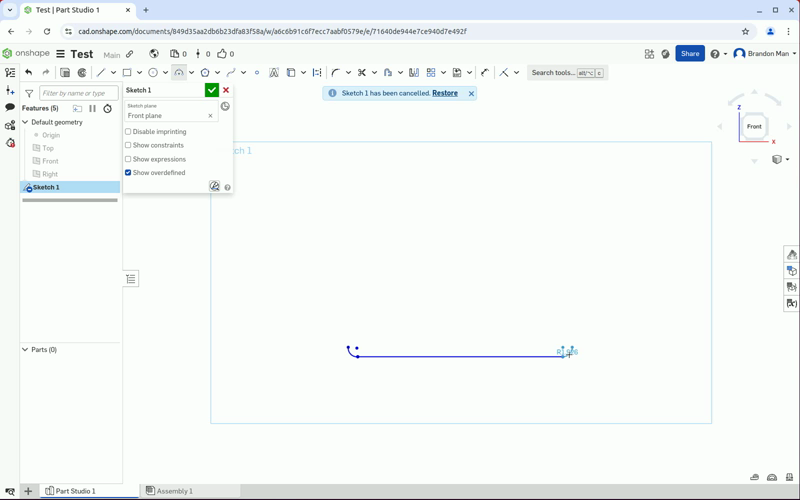
click(569, 354)
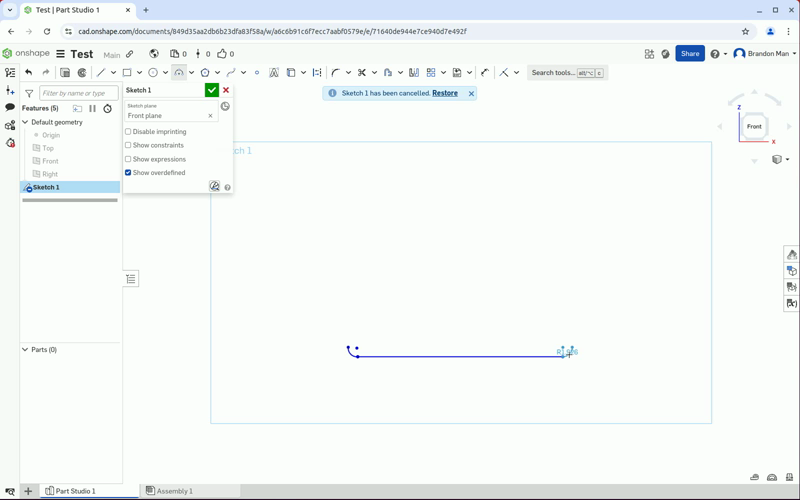
key_up(shift)
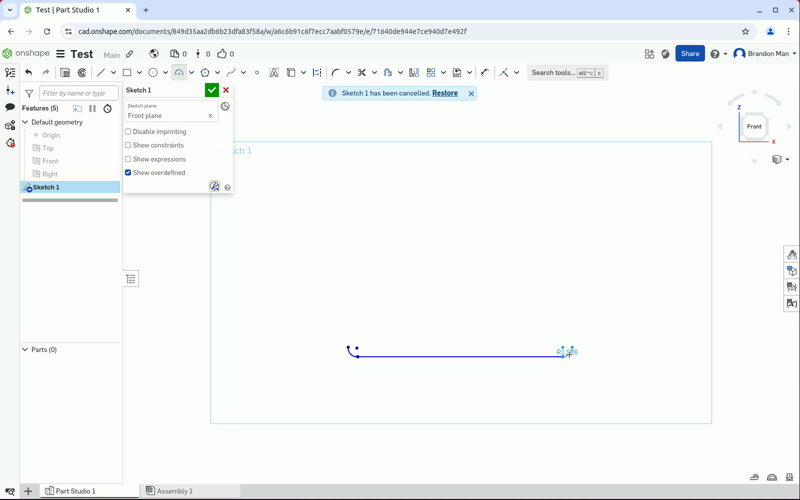
key(esc)
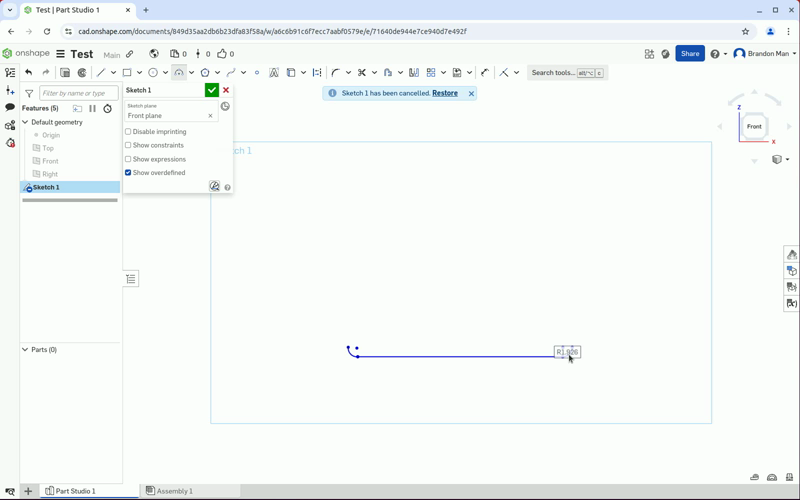
key(l)
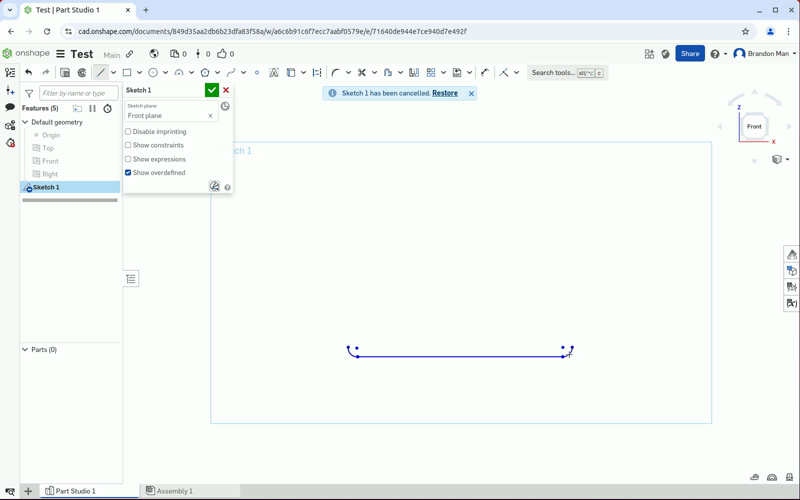
mouse_move(572, 347)
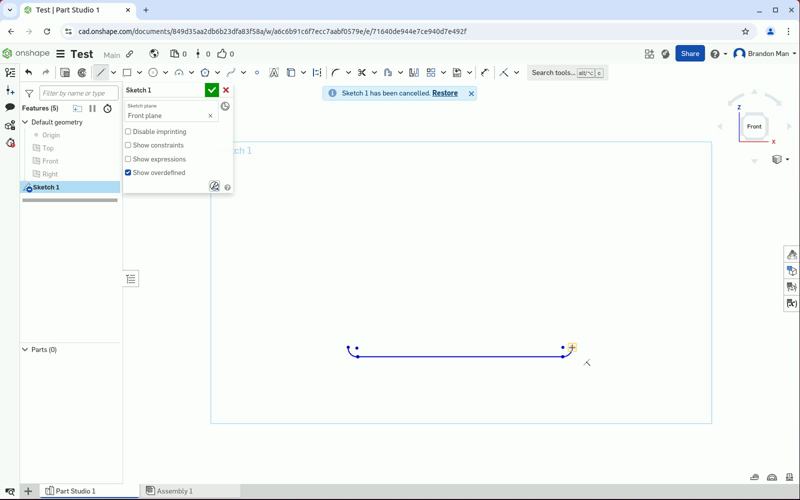
click(572, 347)
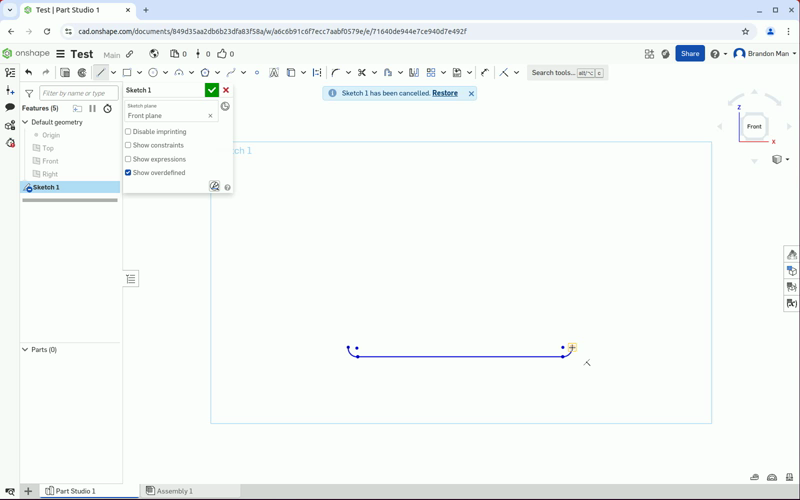
key_down(shift)
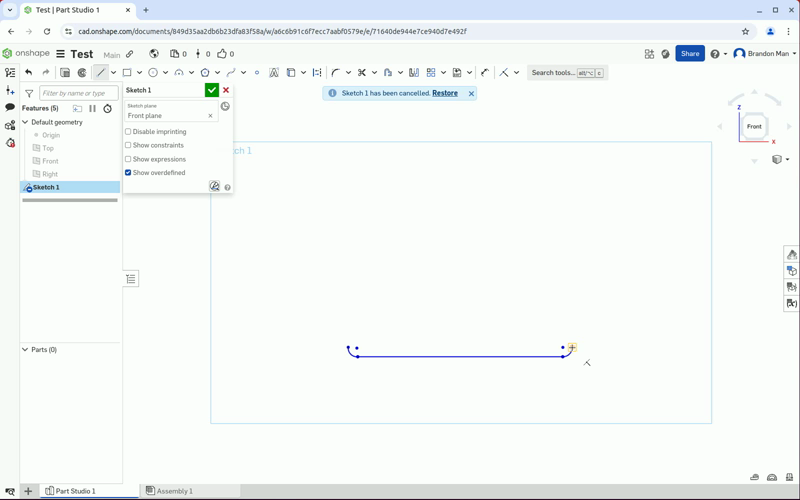
mouse_move(572, 217)
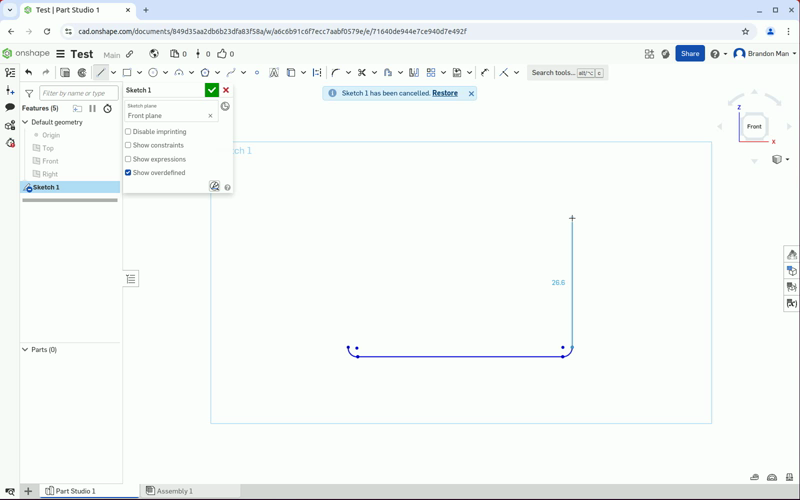
click(572, 217)
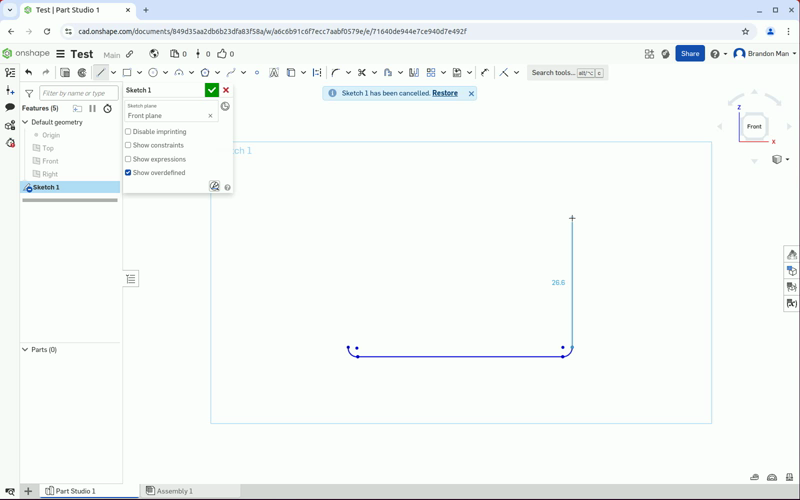
key_up(shift)
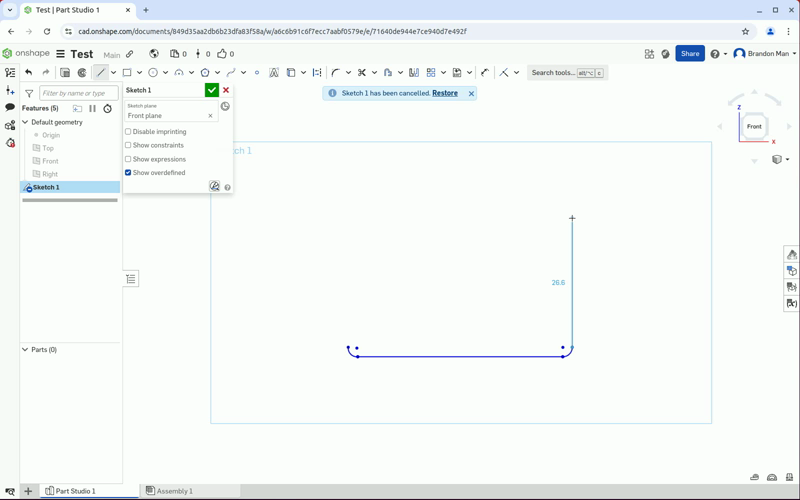
key(esc)
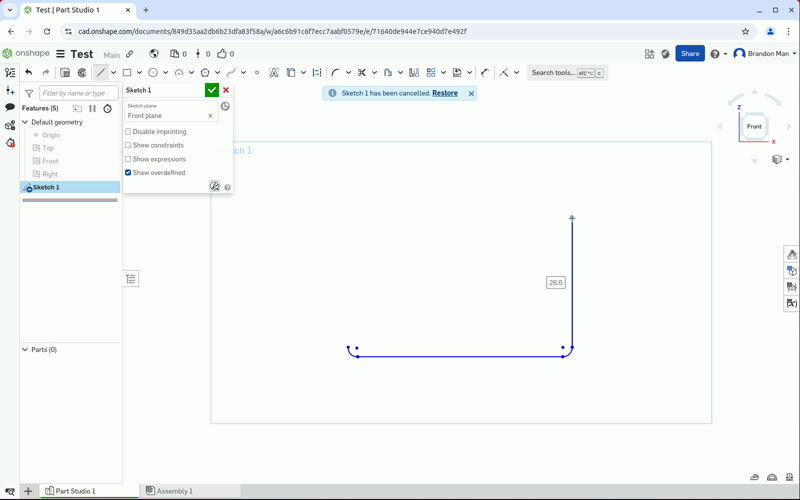
key(a)
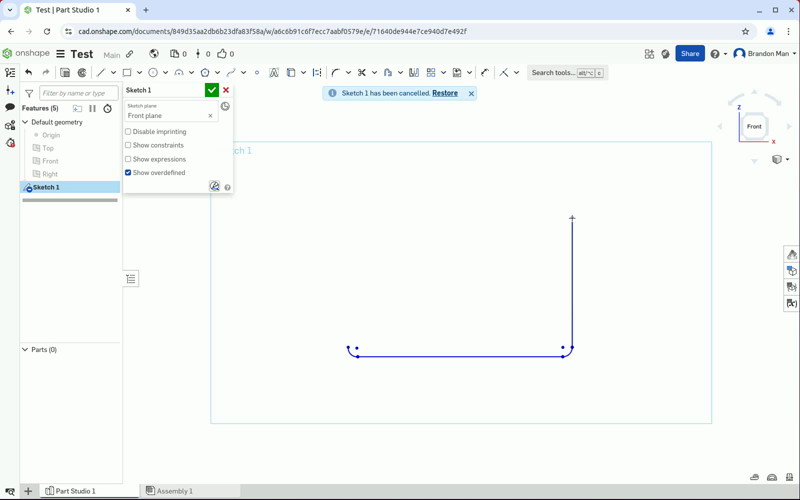
mouse_move(572, 217)
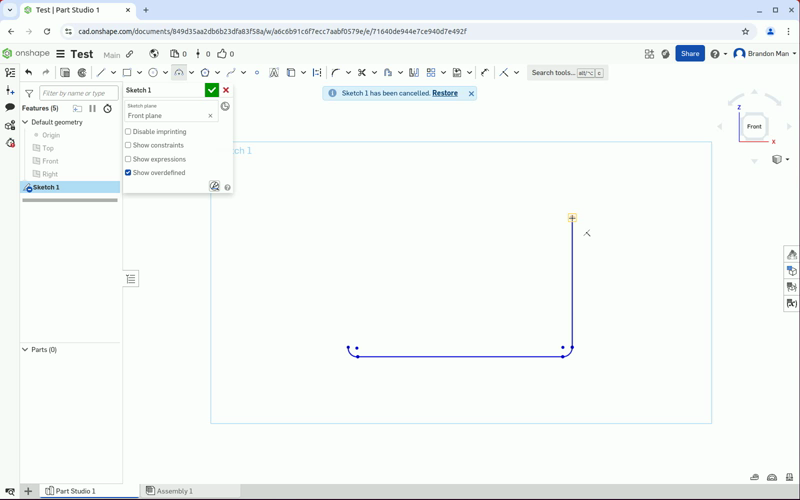
click(572, 217)
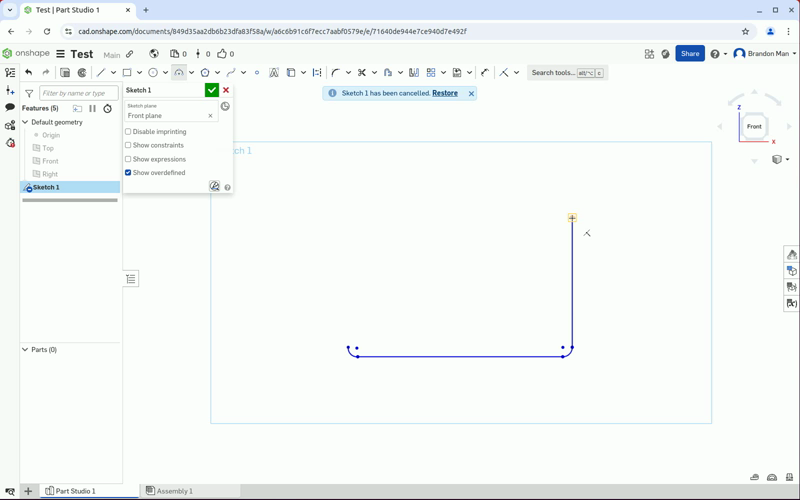
key_down(shift)
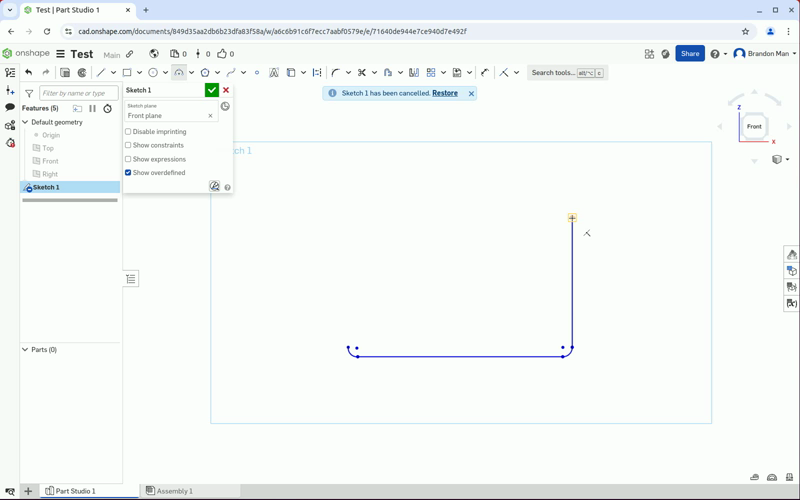
mouse_move(562, 208)
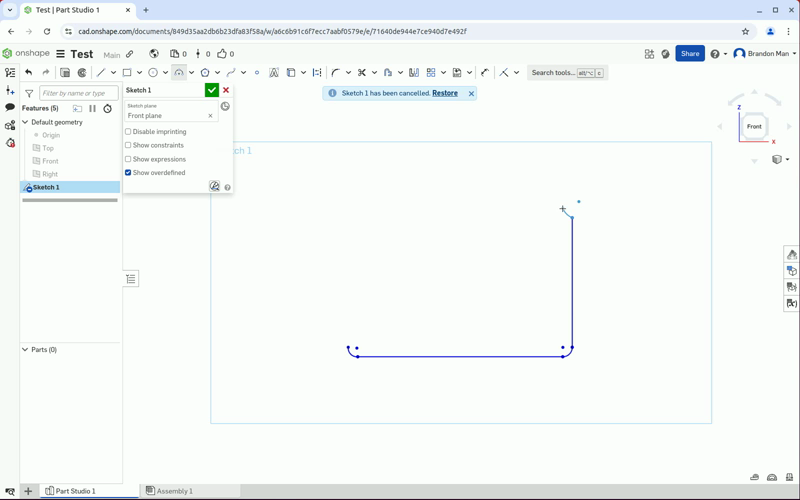
click(562, 208)
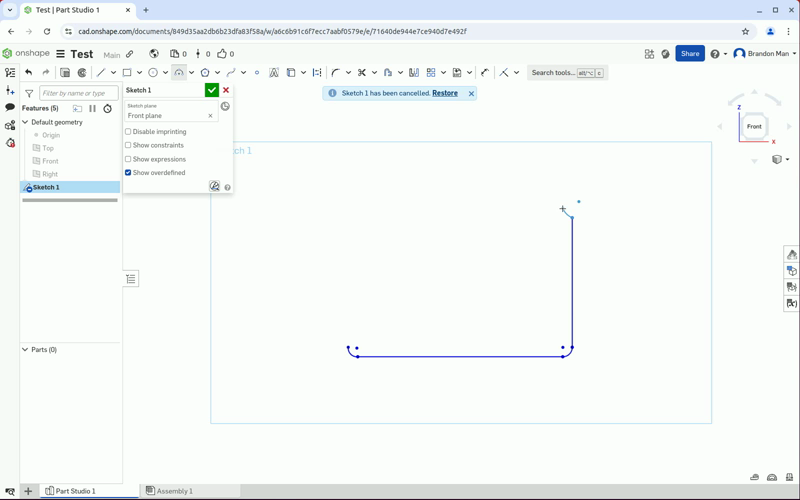
mouse_move(569, 211)
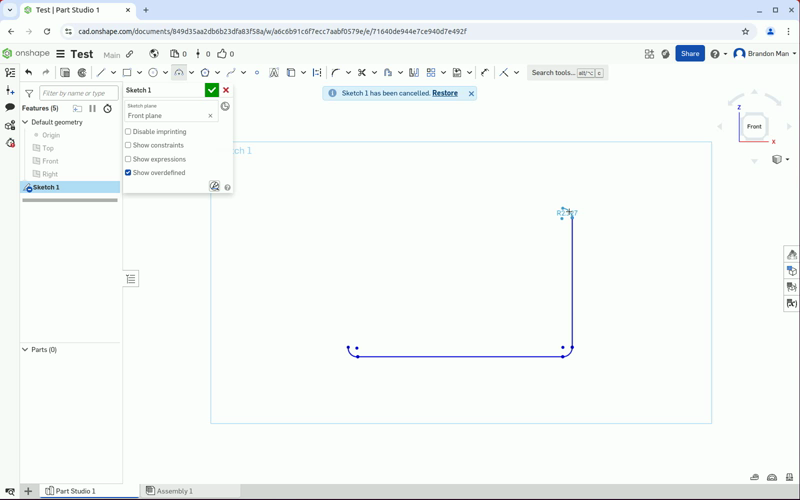
click(569, 211)
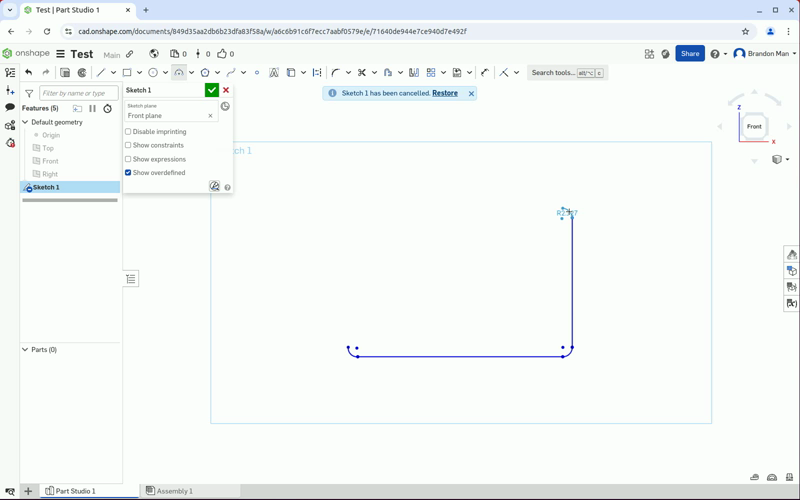
key_up(shift)
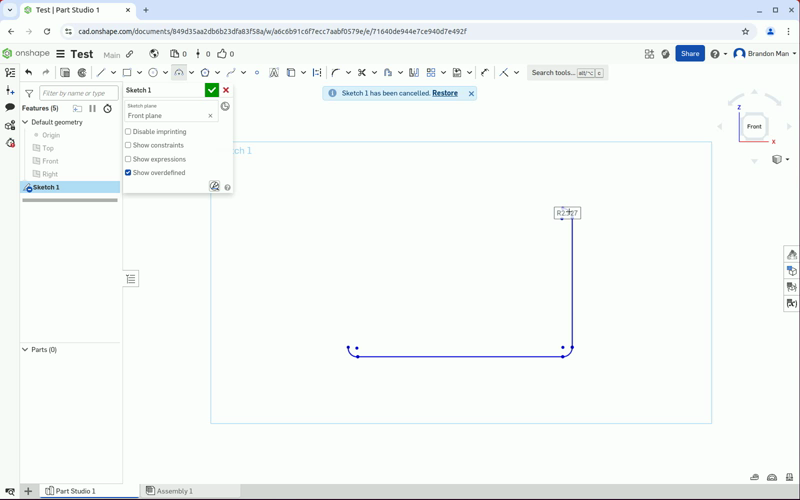
key(esc)
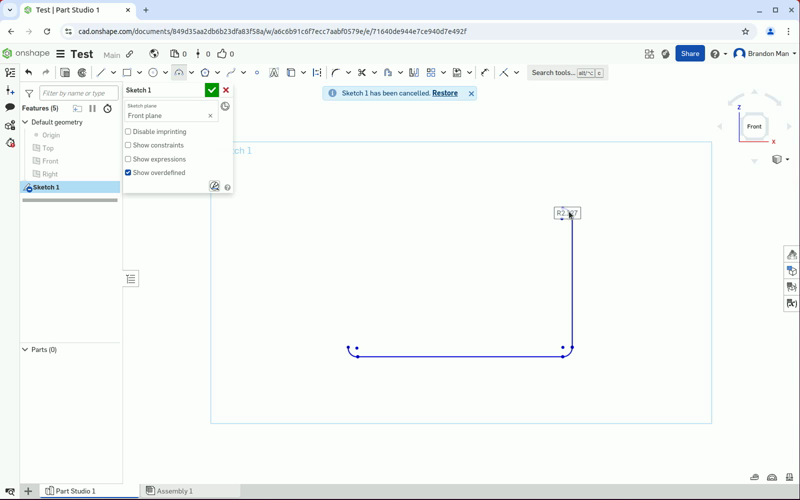
key(l)
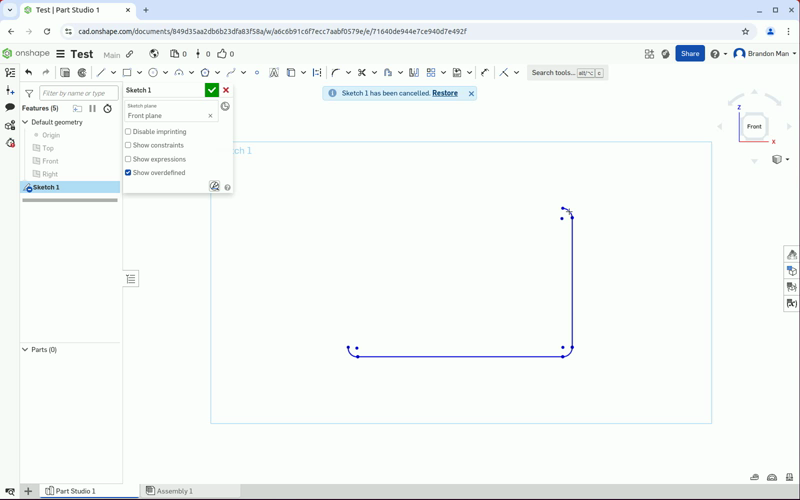
mouse_move(562, 208)
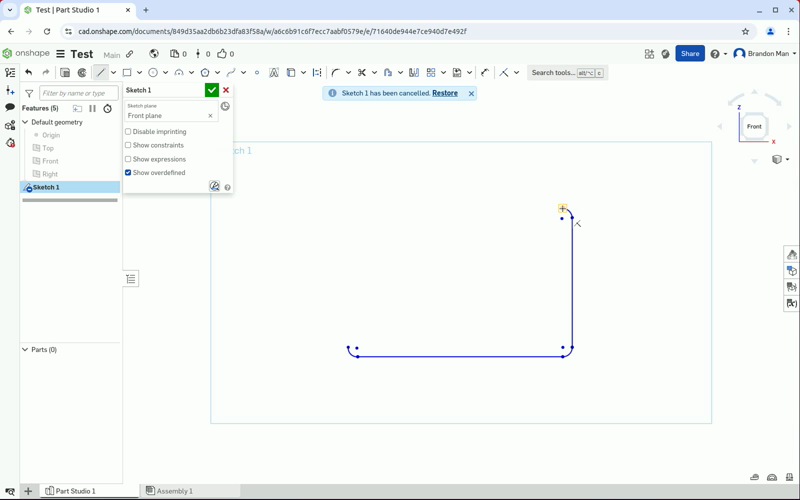
click(562, 208)
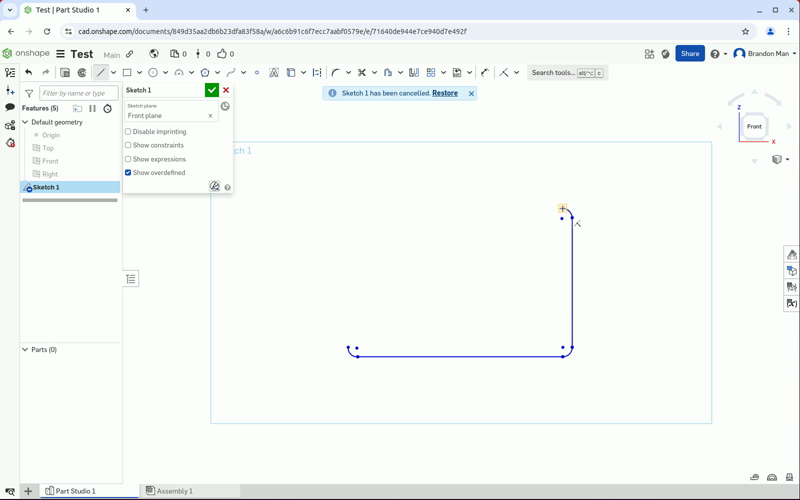
key_down(shift)
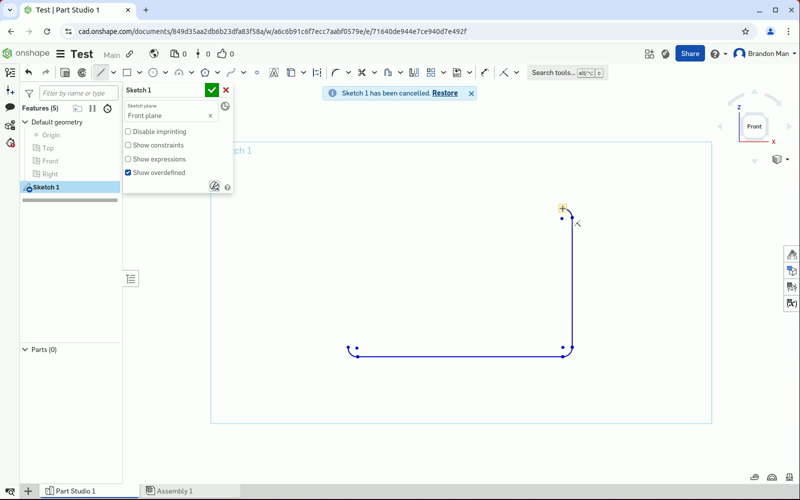
mouse_move(357, 208)
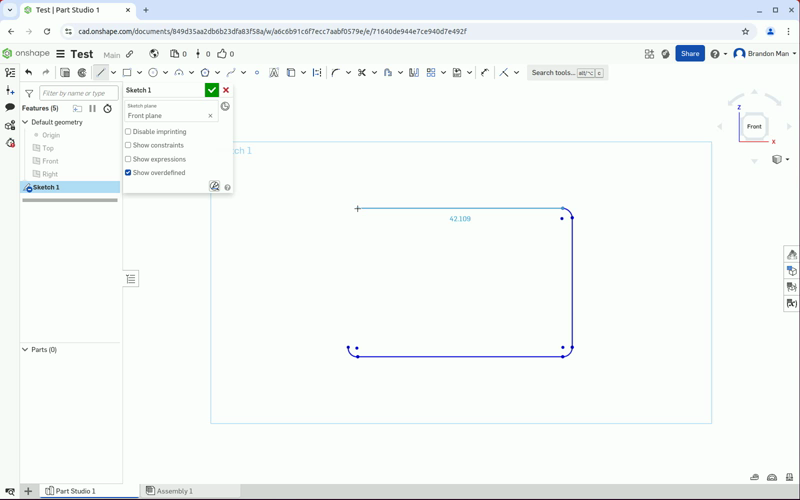
click(357, 208)
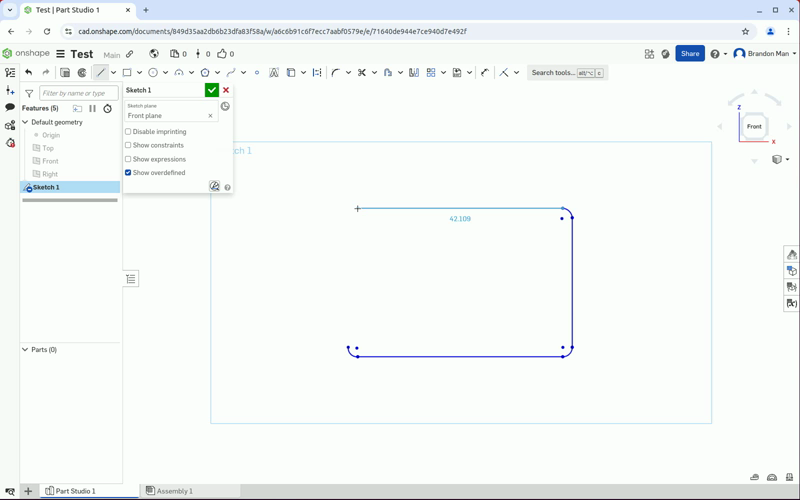
key_up(shift)
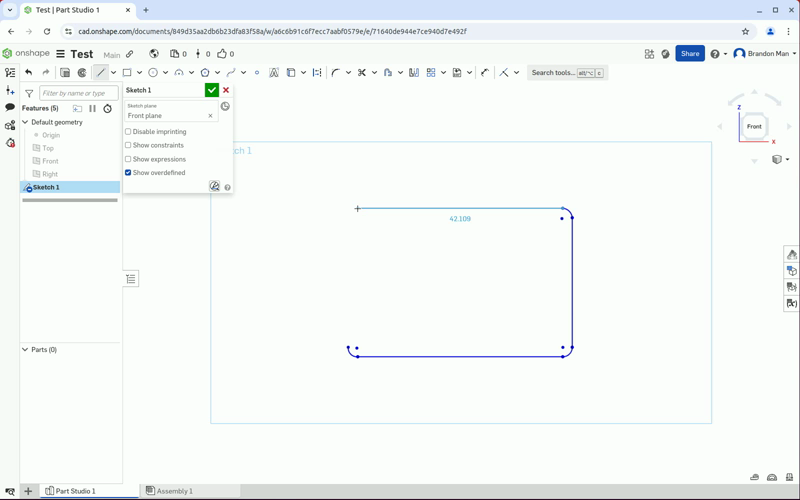
key(esc)
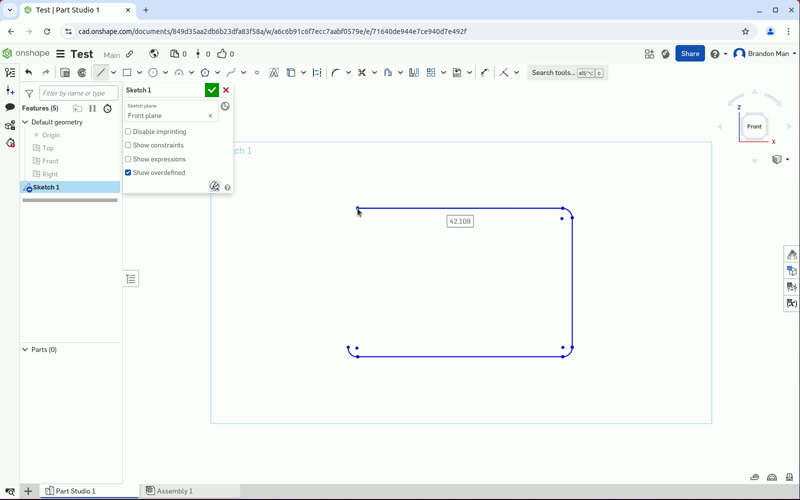
key(a)
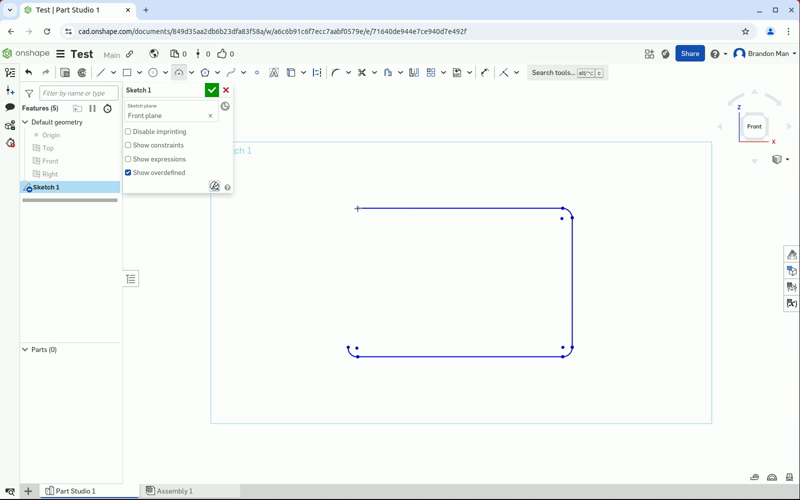
mouse_move(357, 208)
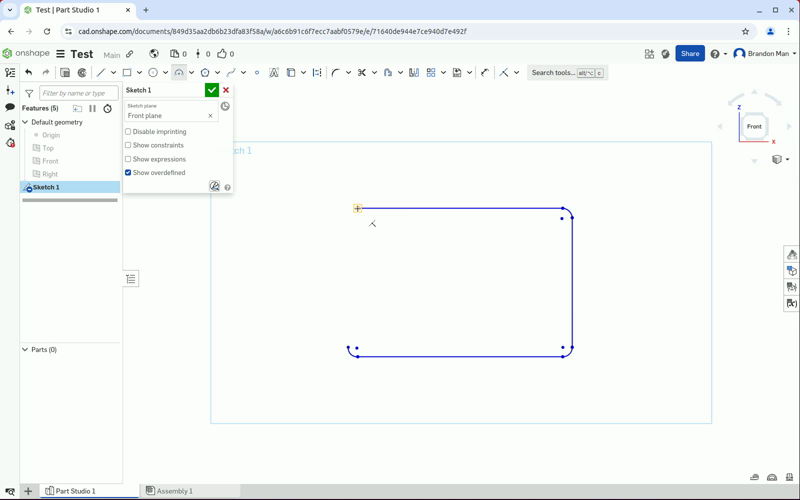
click(357, 208)
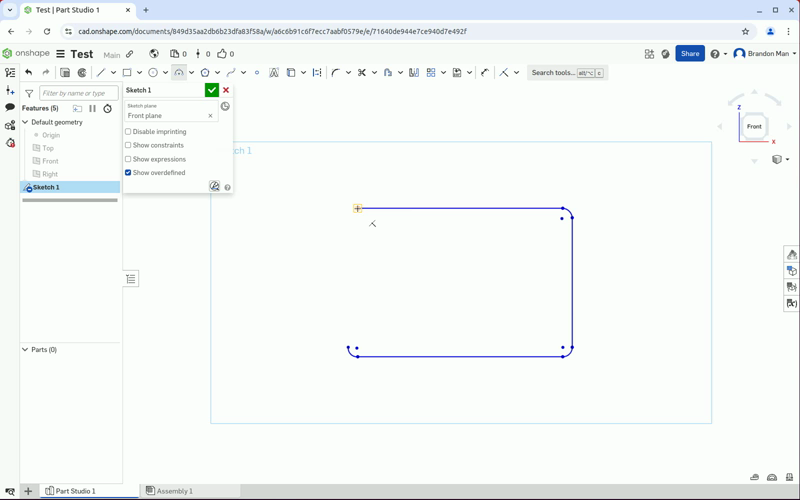
key_down(shift)
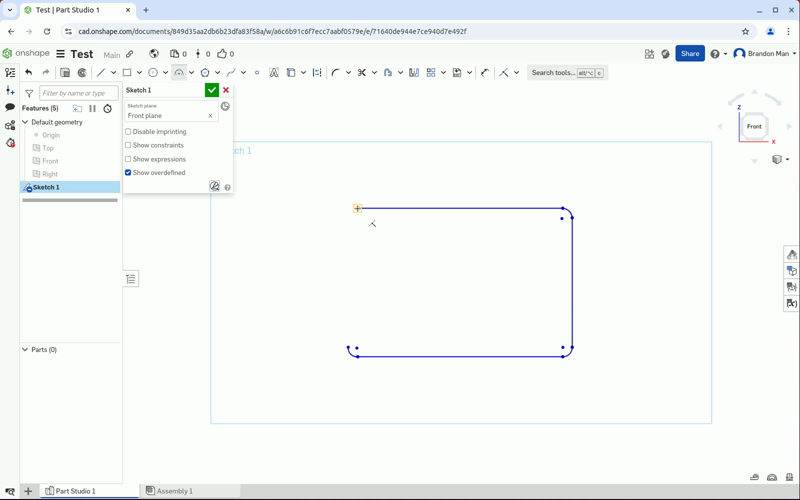
mouse_move(348, 217)
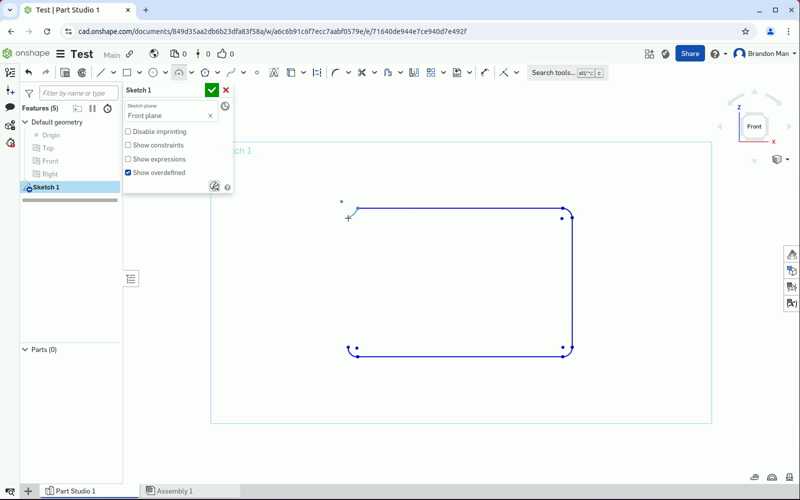
click(348, 217)
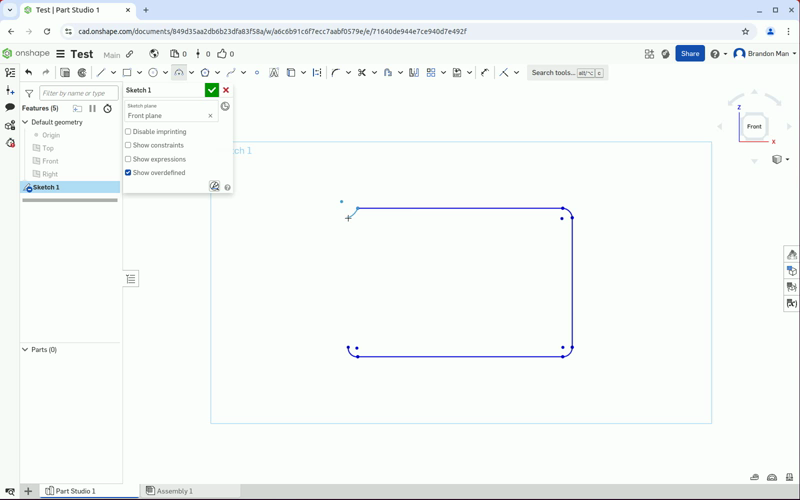
mouse_move(350, 211)
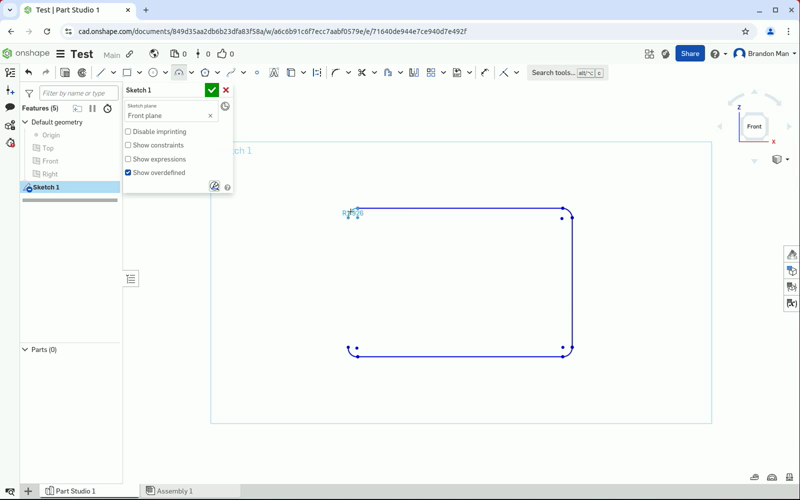
click(350, 211)
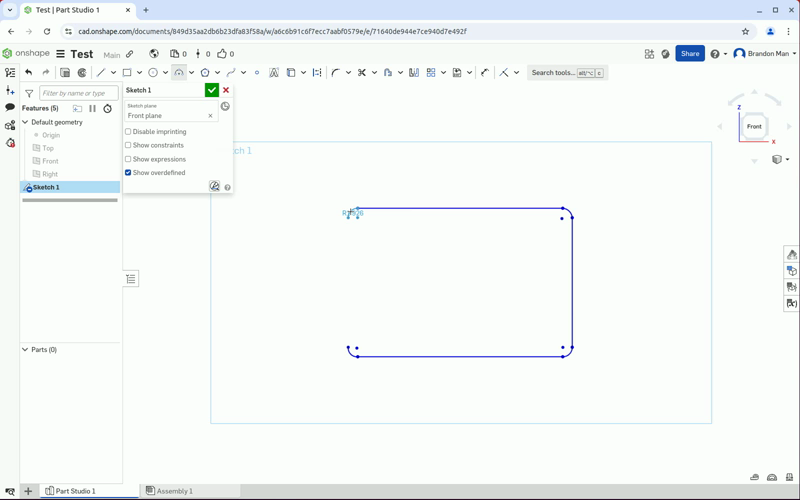
key_up(shift)
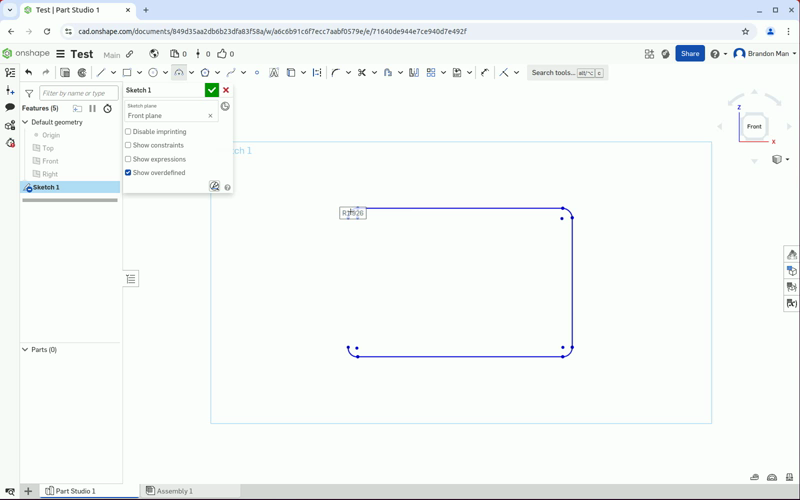
key(esc)
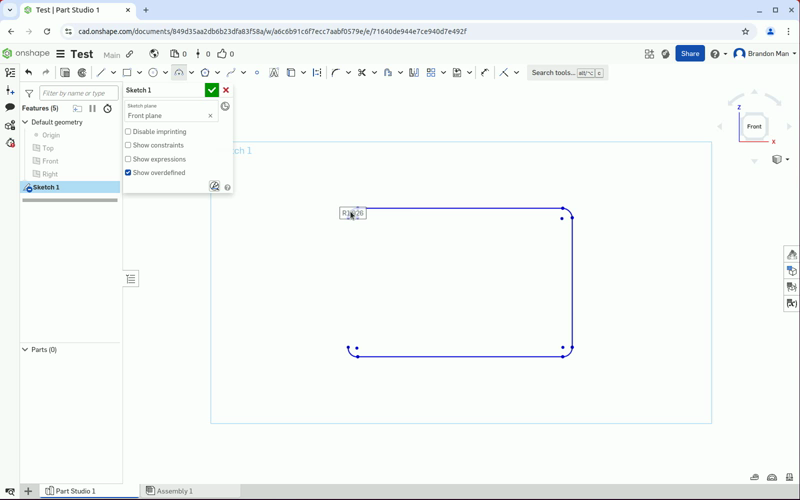
key(l)
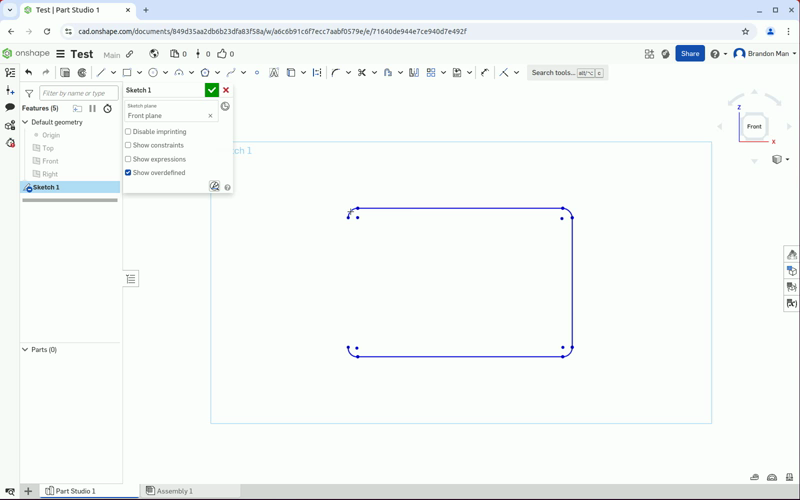
mouse_move(348, 217)
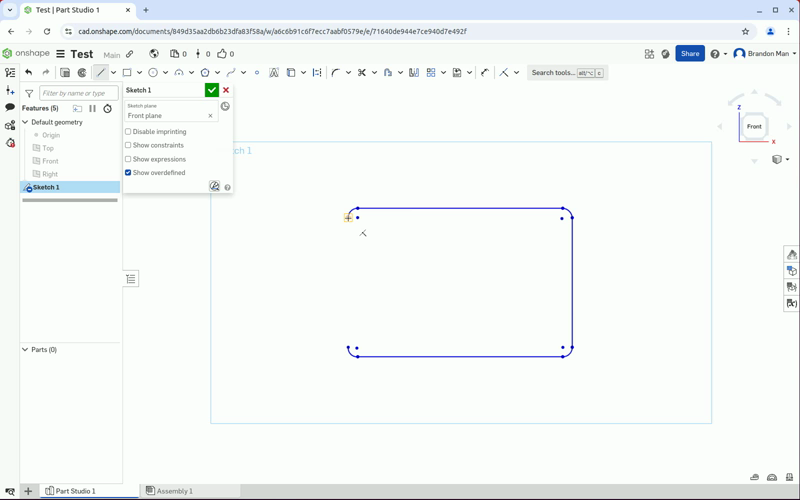
click(348, 217)
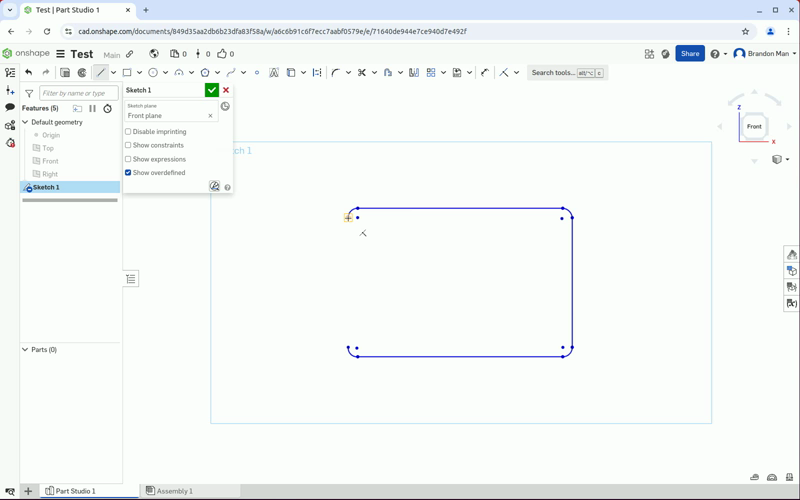
key_down(shift)
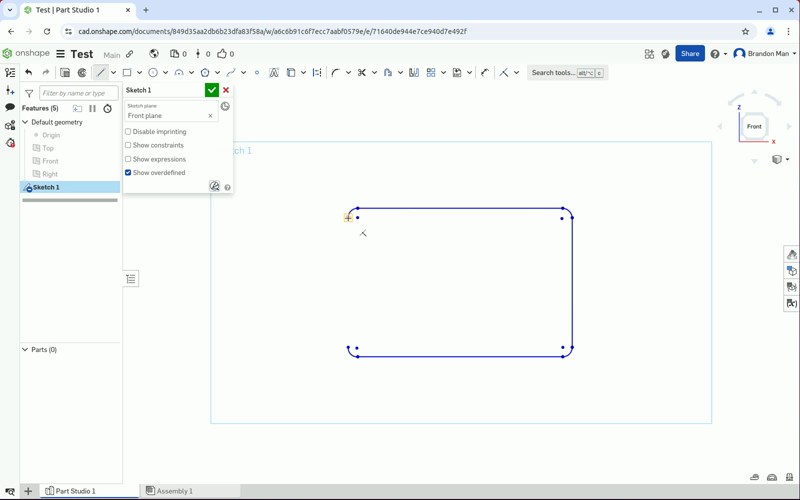
mouse_move(348, 347)
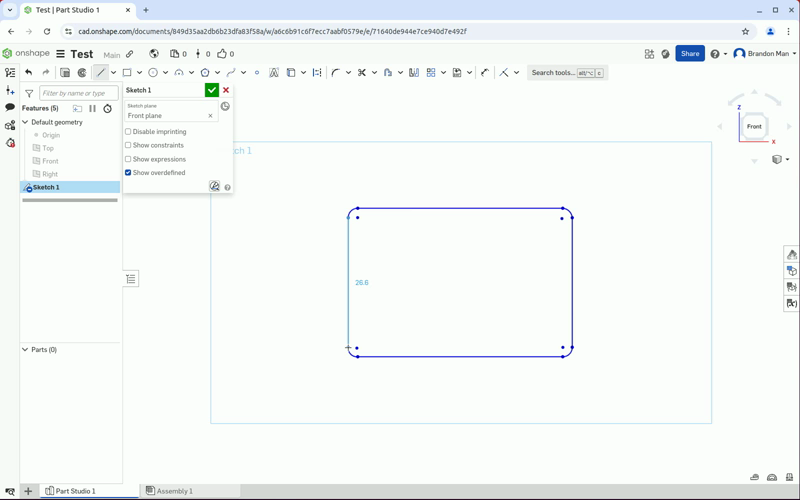
key_up(shift)
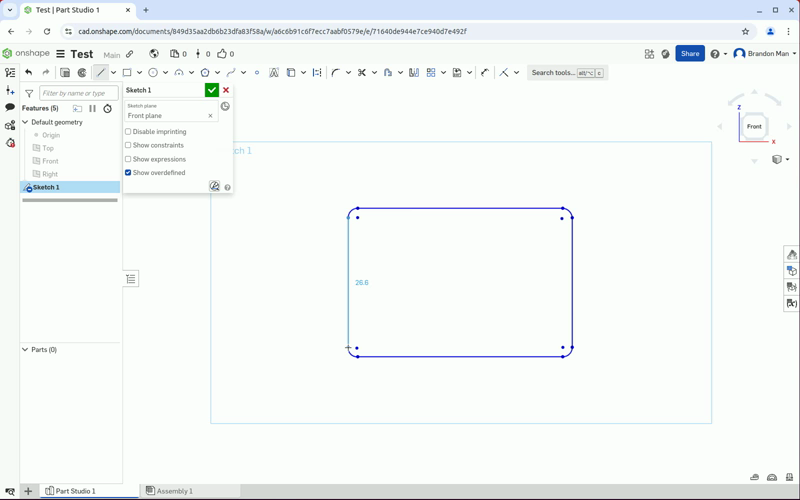
click(348, 347)
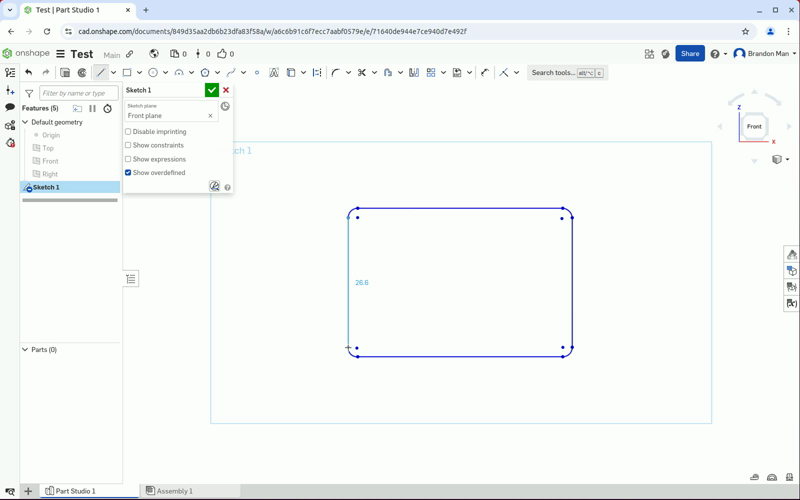
key(esc)
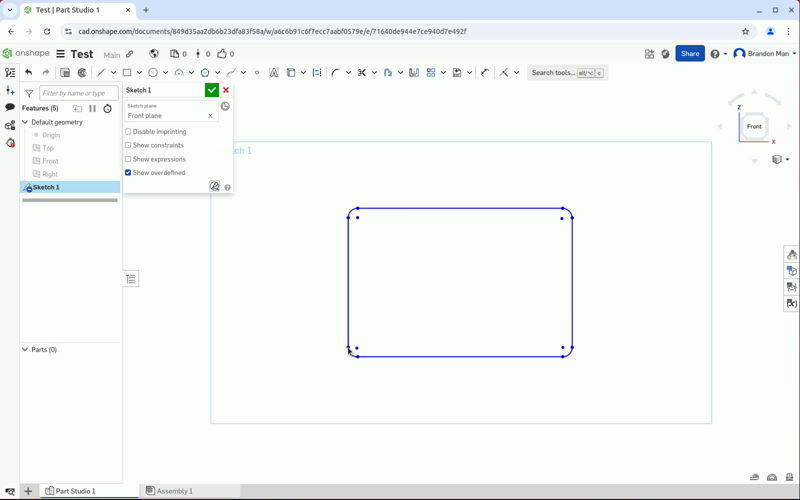
mouse_move(447, 249)
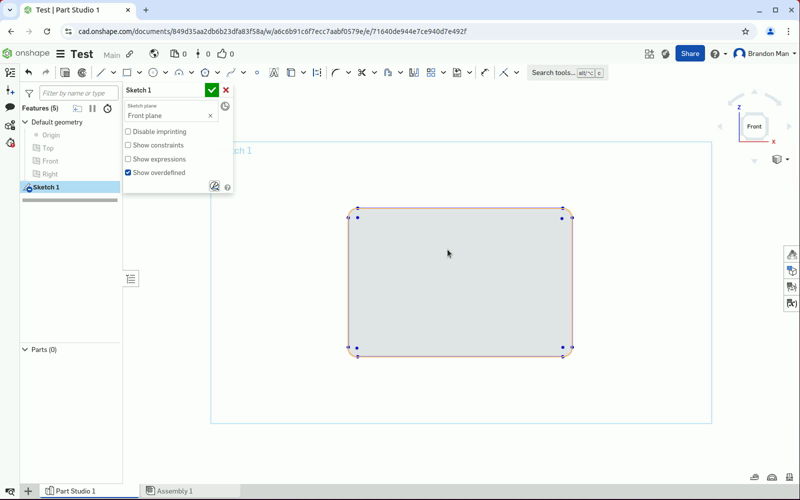
click(447, 249)
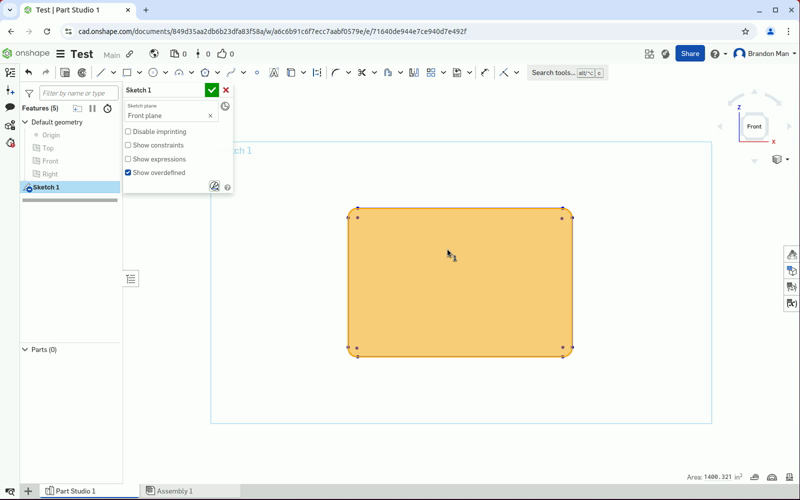
mouse_move(73, 352)
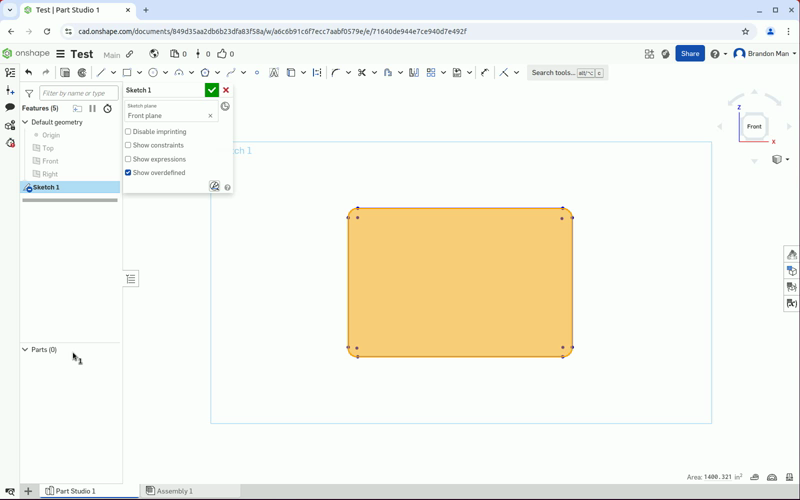
key(shift+y)
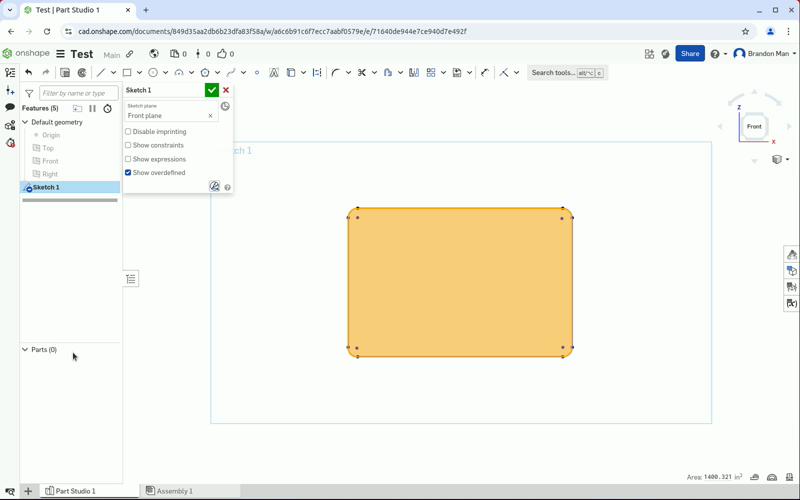
key(shift+e)
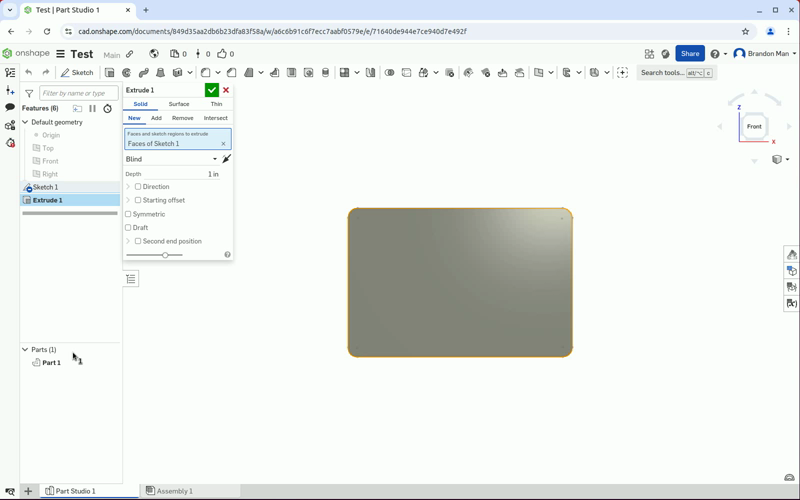
mouse_move(143, 106)
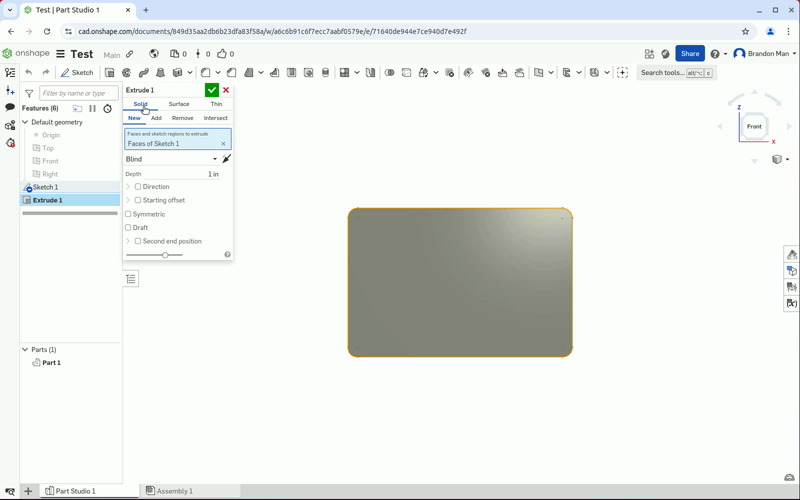
click(143, 106)
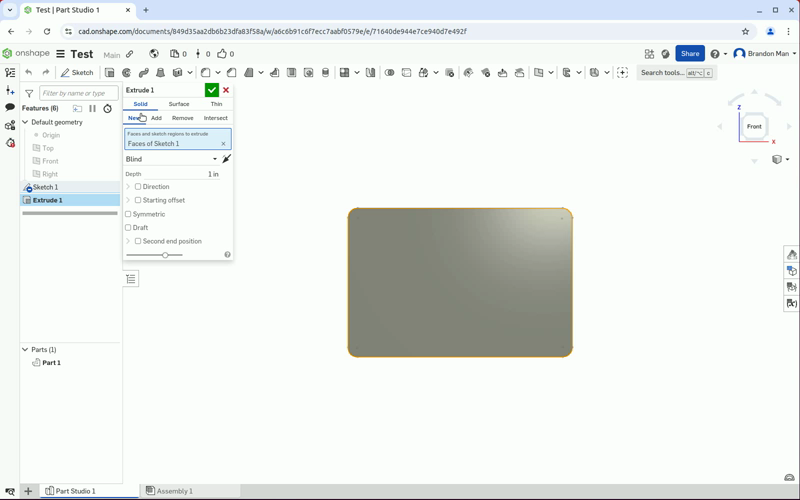
mouse_move(137, 120)
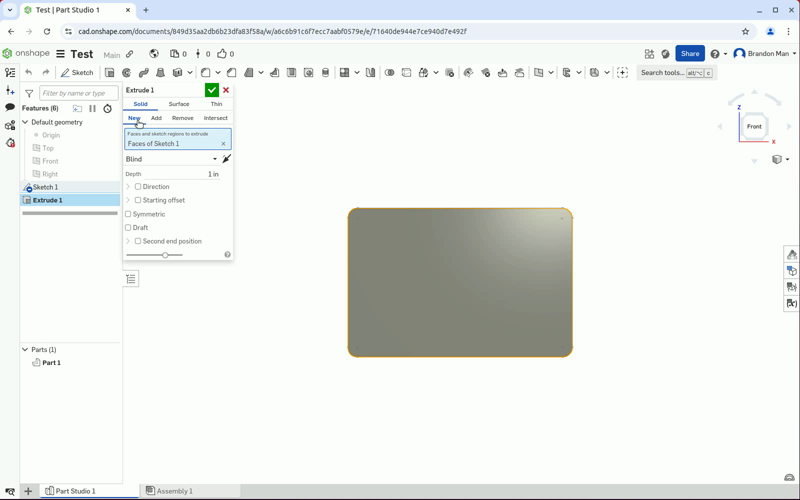
click(137, 120)
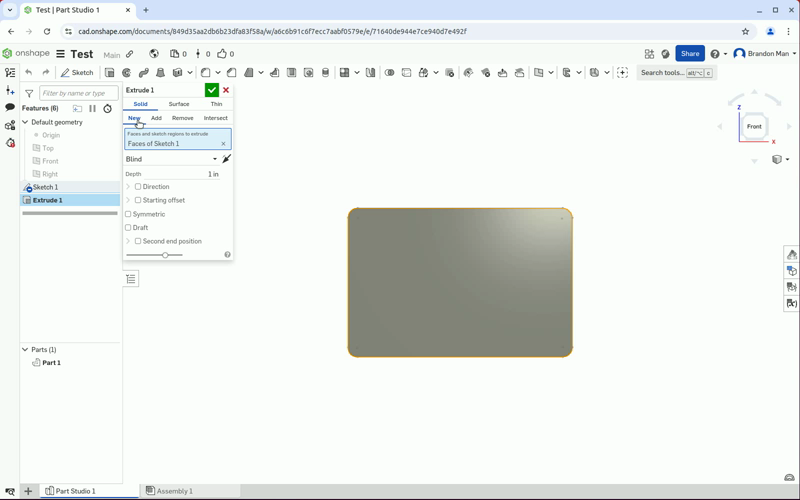
key(tab, 4)
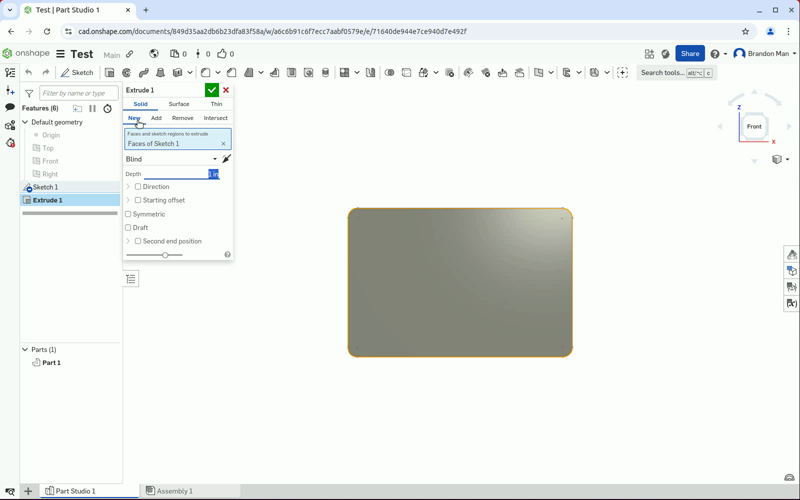
text(2.648)
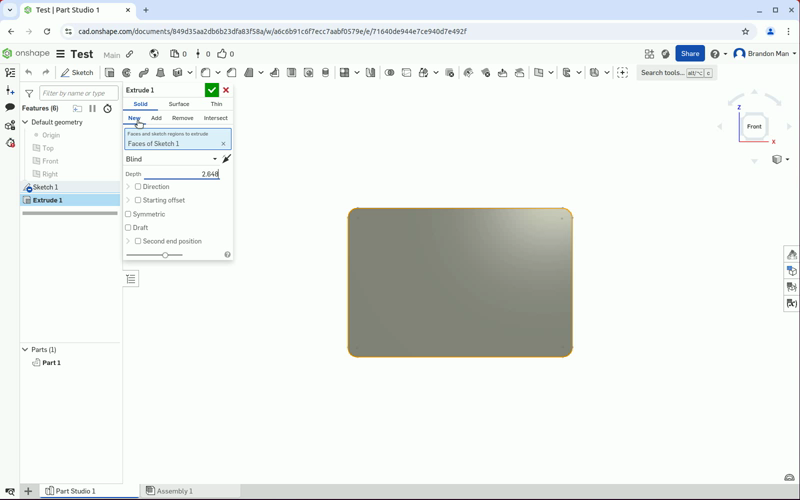
key(enter)
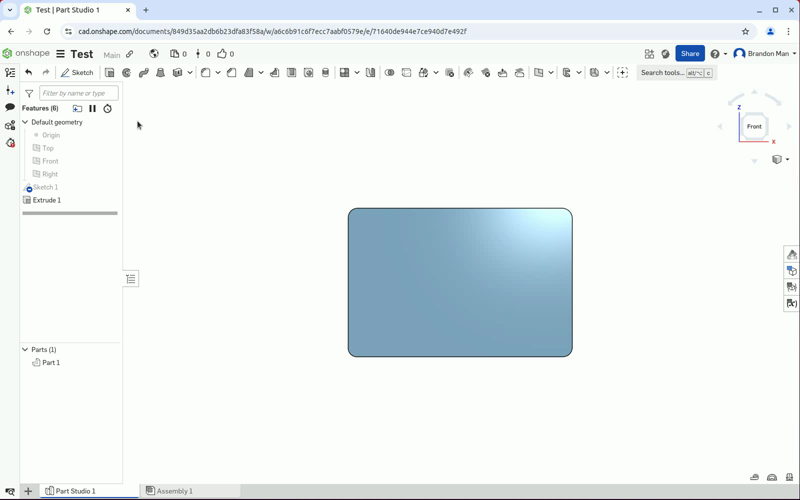
key(shift+h)
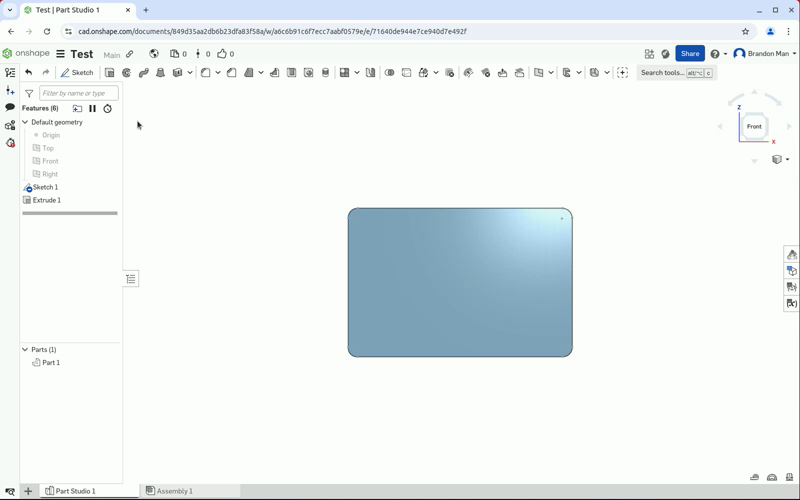
key(shift+h)
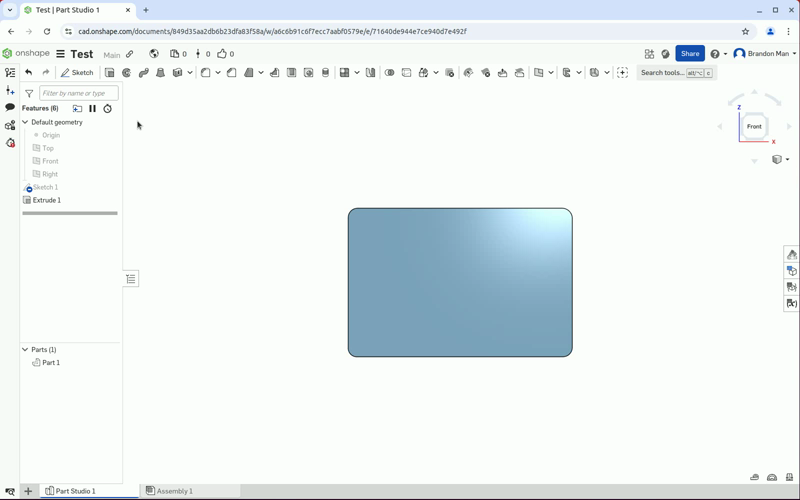
mouse_move(73, 189)
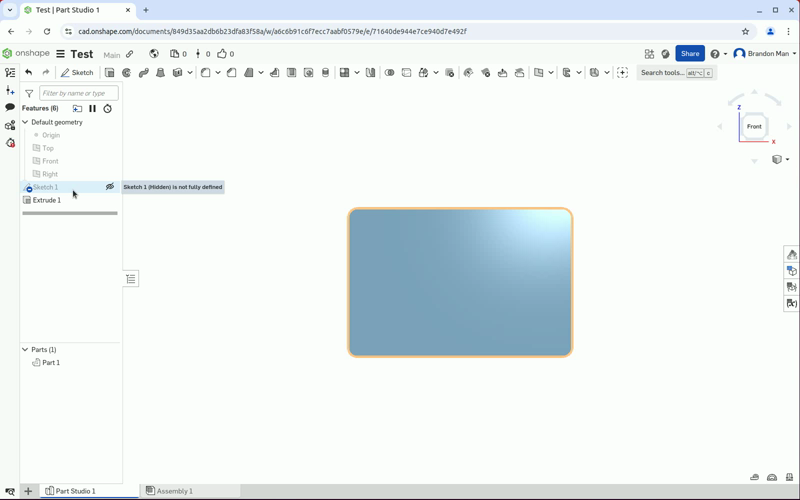
click(73, 189)
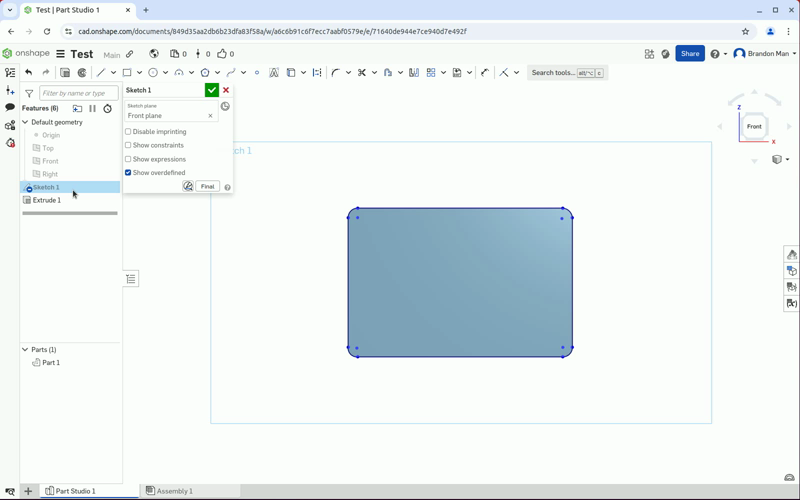
mouse_move(229, 92)
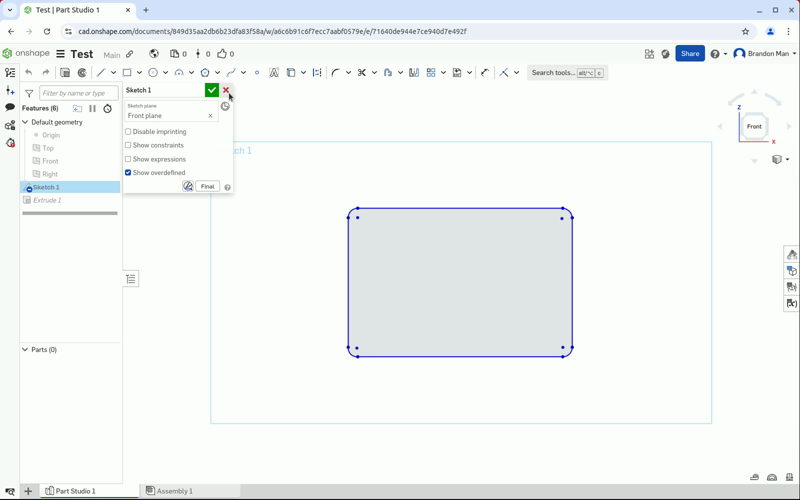
click(229, 92)
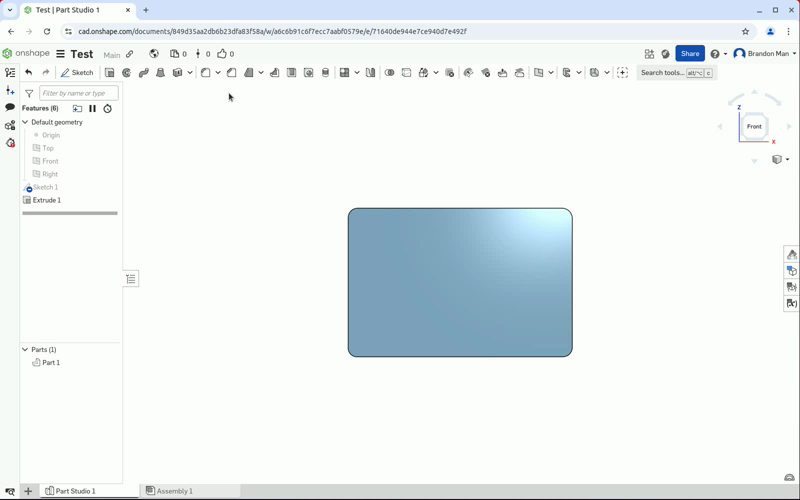
mouse_move(73, 352)
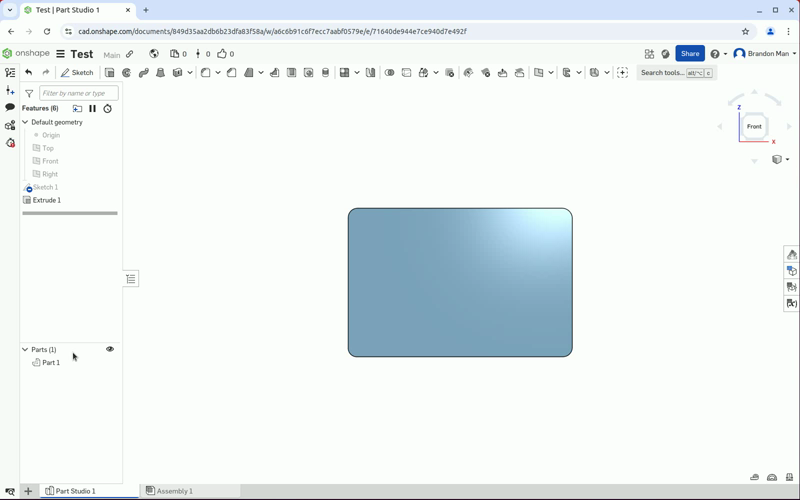
key(y)
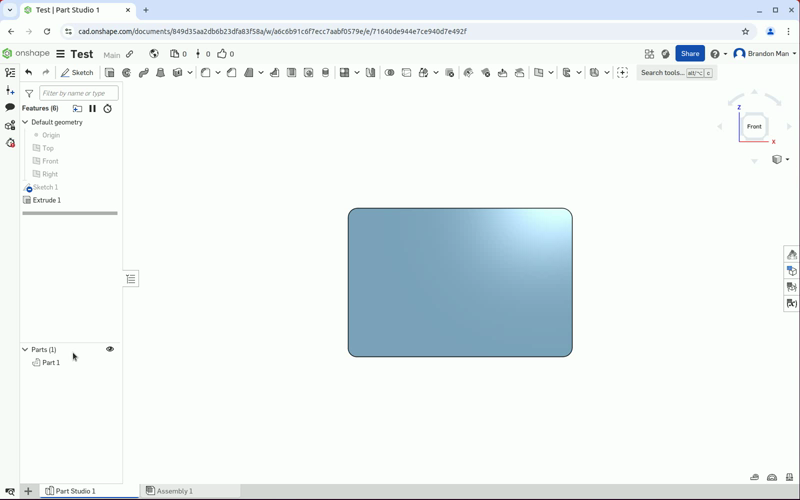
key(shift+p)
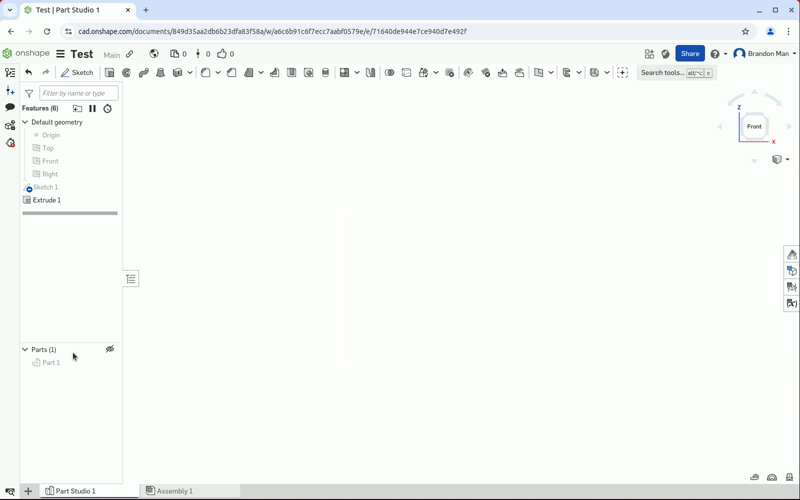
key(space)
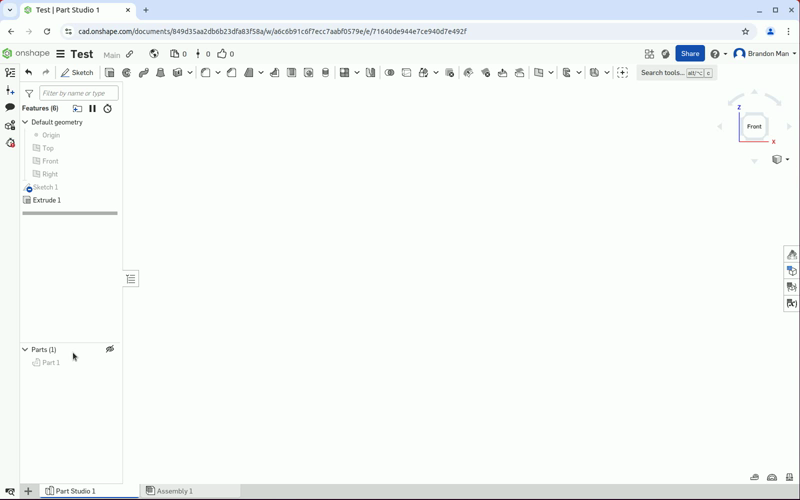
key_down(shift)
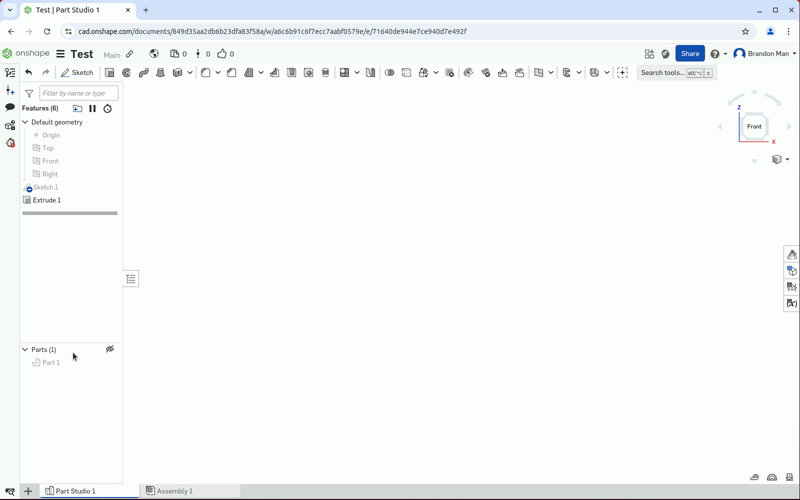
key(left)
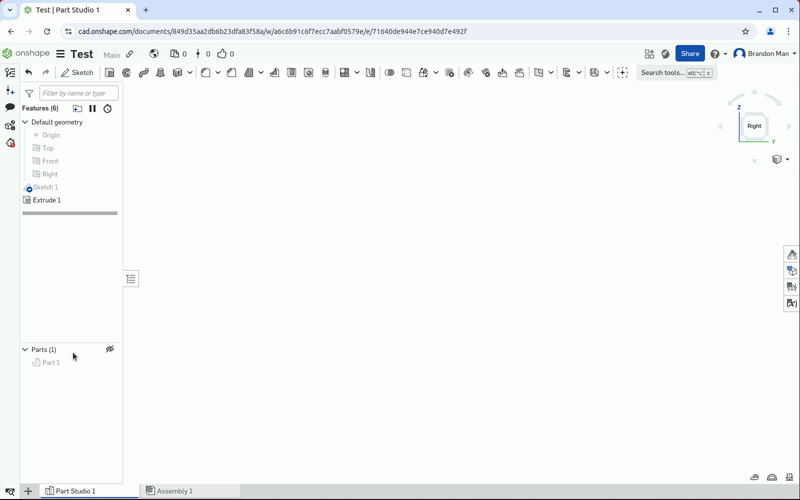
key_up(shift)
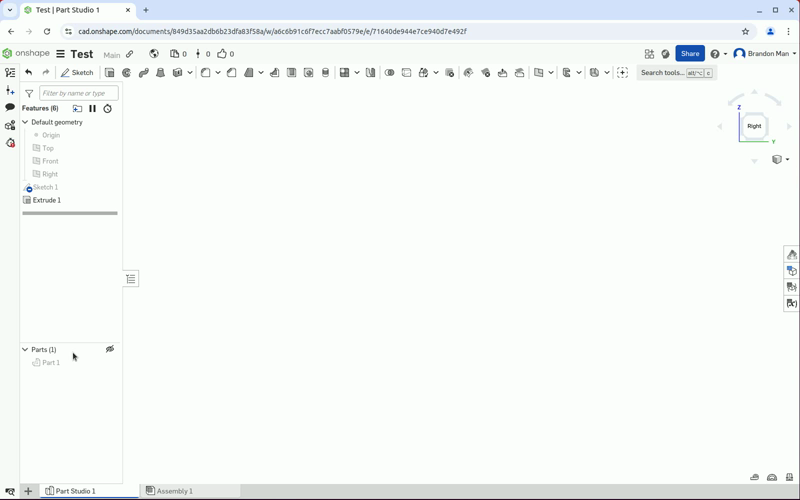
mouse_move(73, 352)
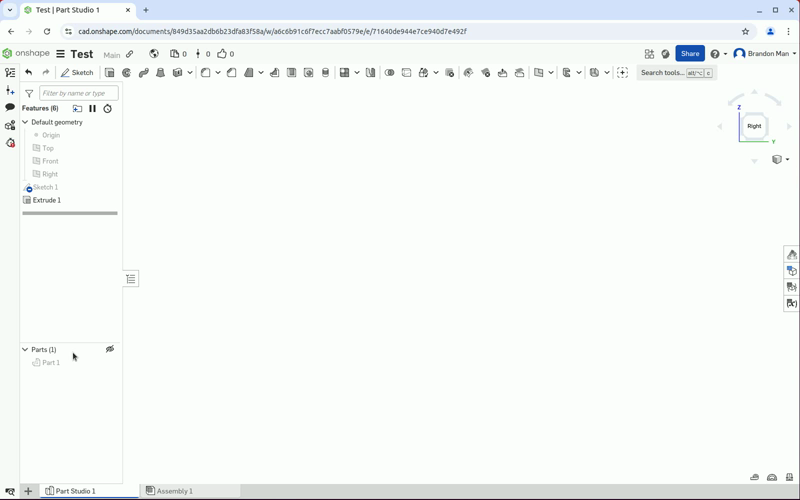
key(shift+y)
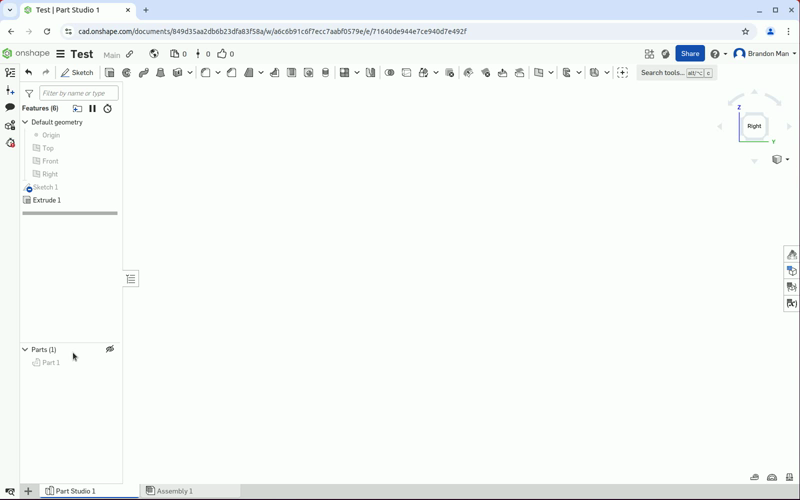
key(shift+s)
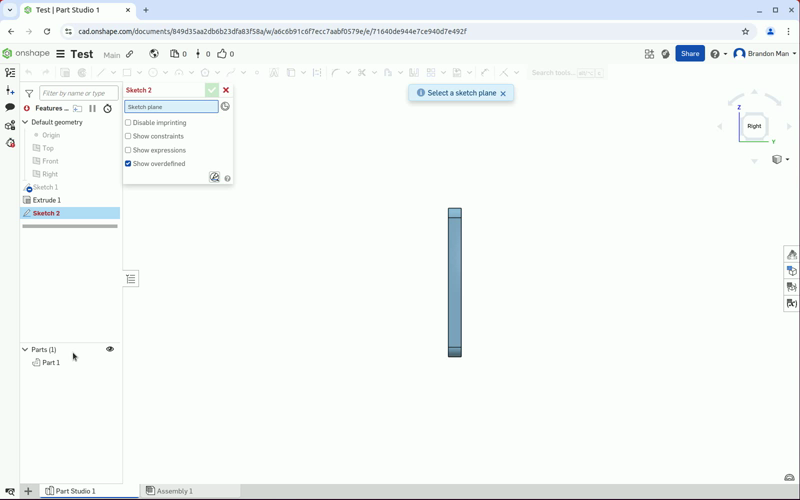
mouse_move(73, 176)
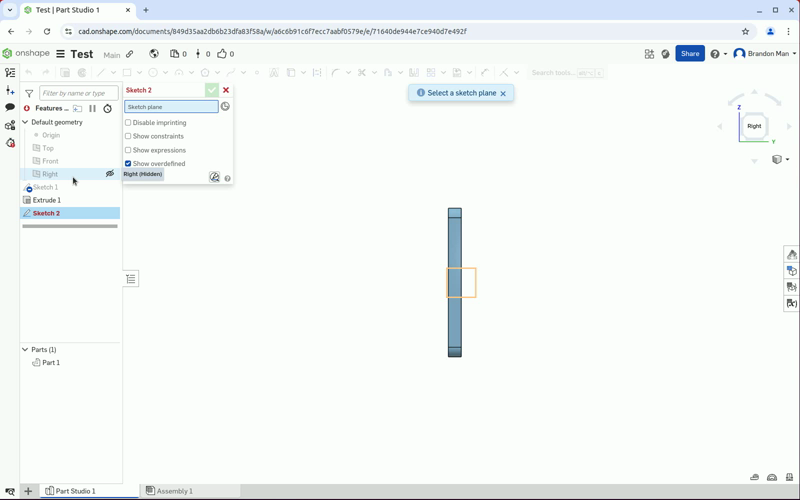
click(73, 176)
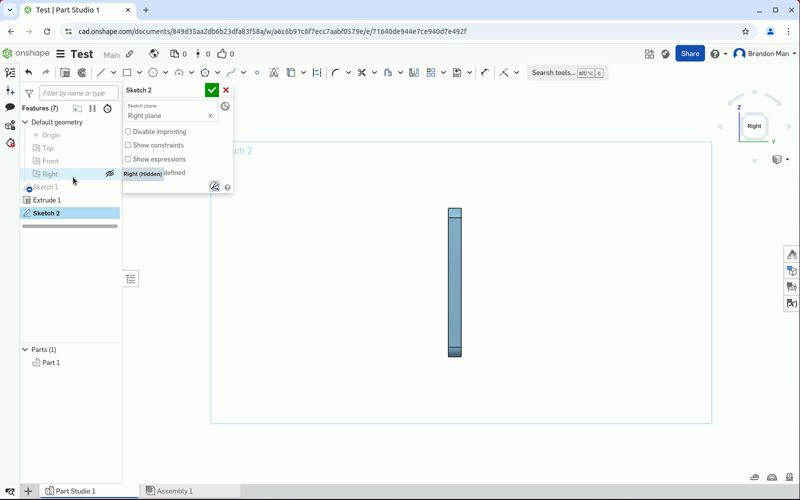
mouse_move(73, 352)
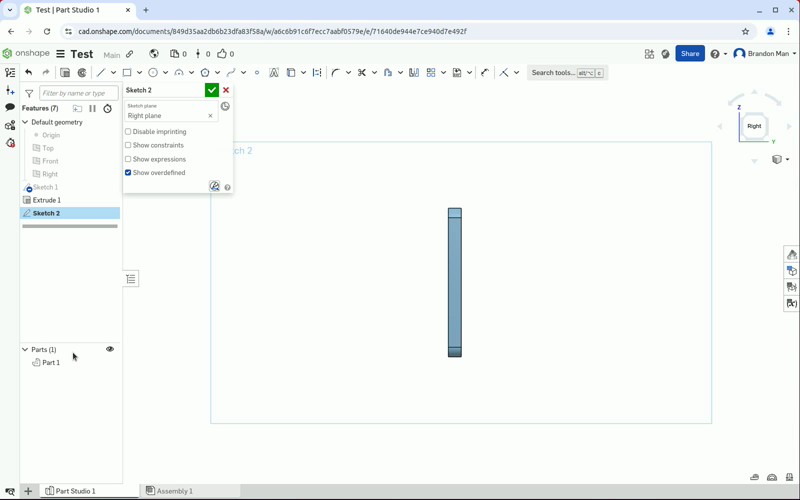
key(y)
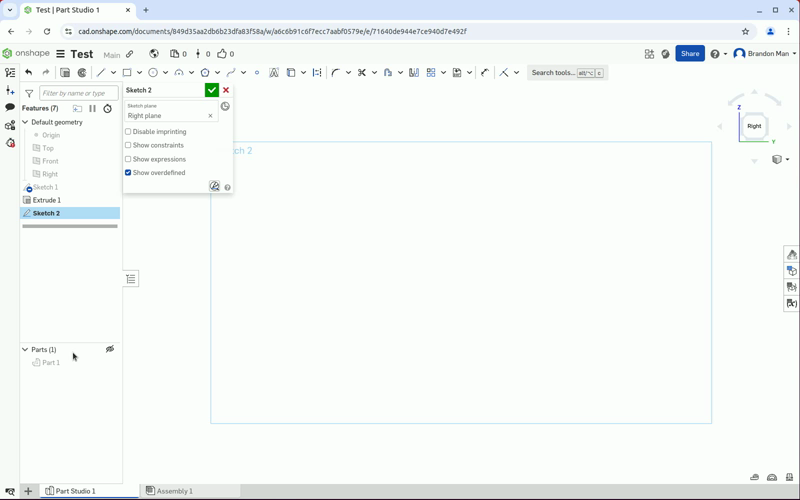
key(a)
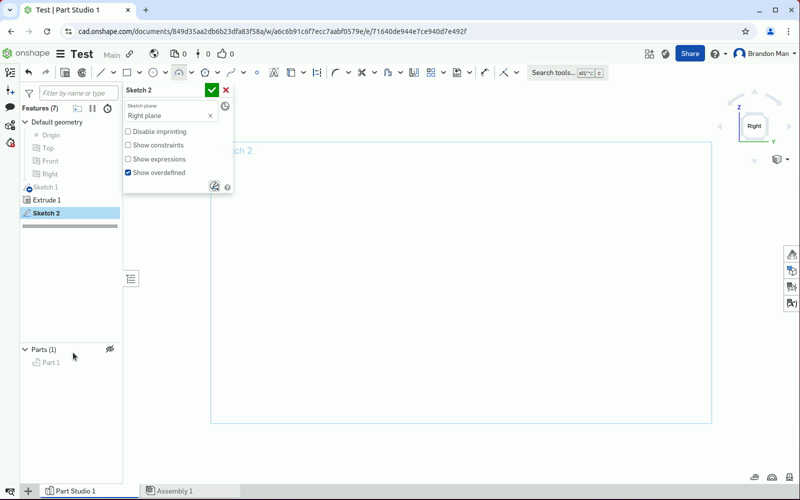
key_down(shift)
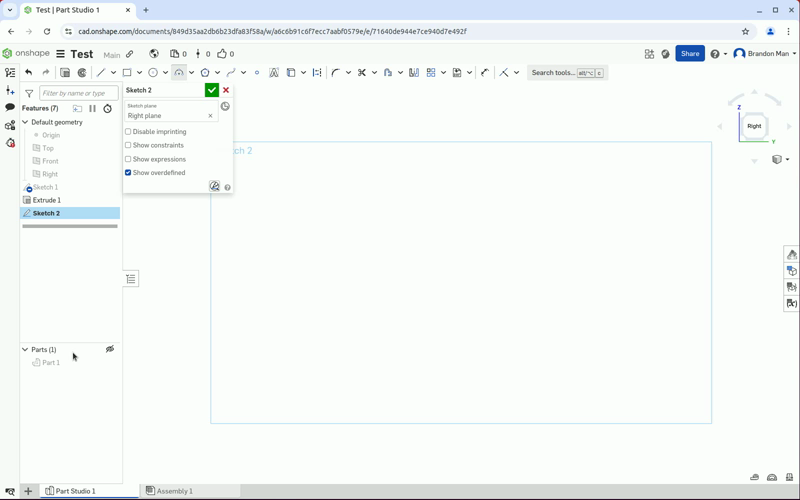
mouse_move(463, 293)
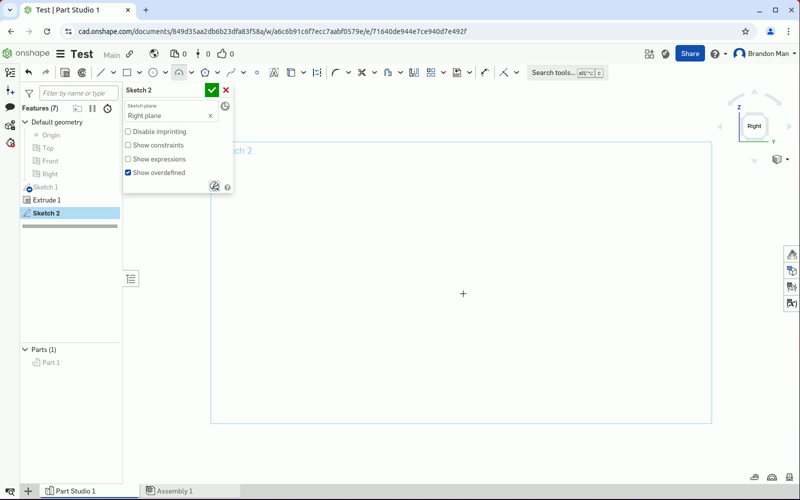
click(463, 293)
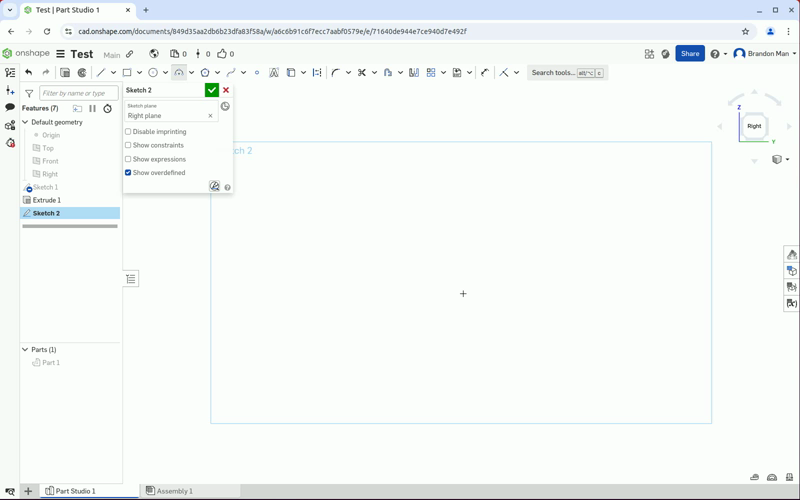
key_up(shift)
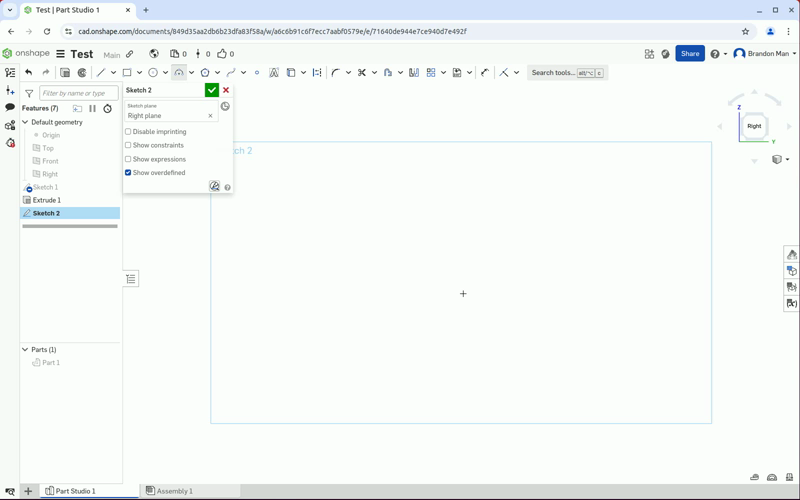
key_down(shift)
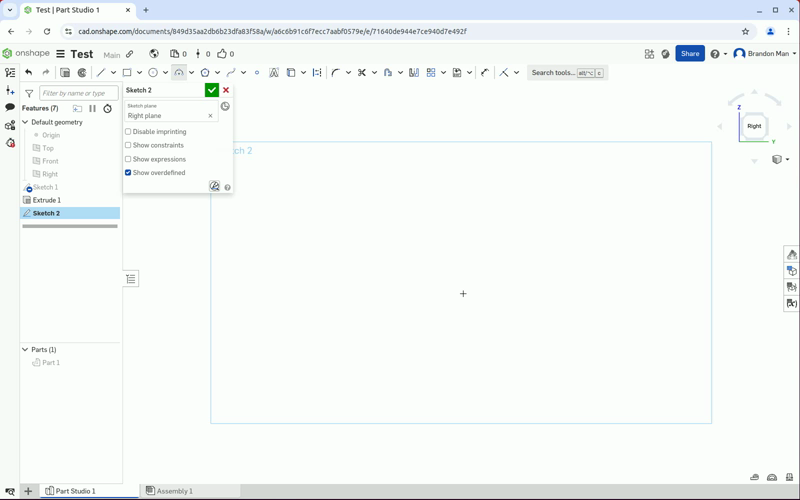
mouse_move(471, 285)
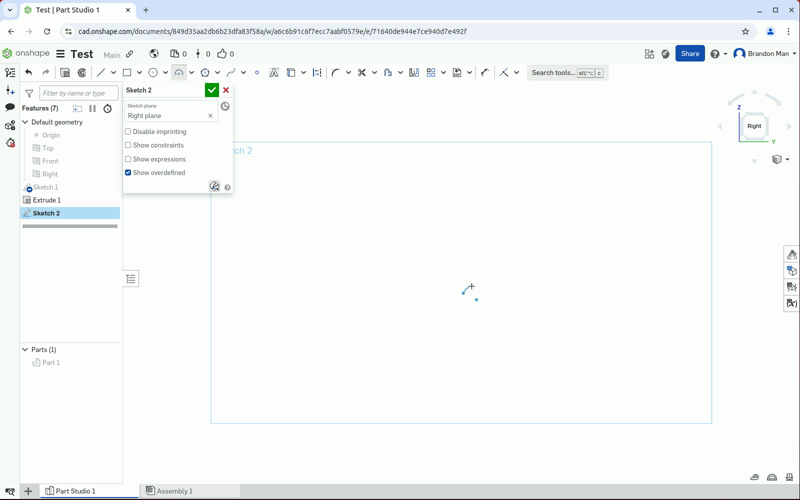
click(471, 285)
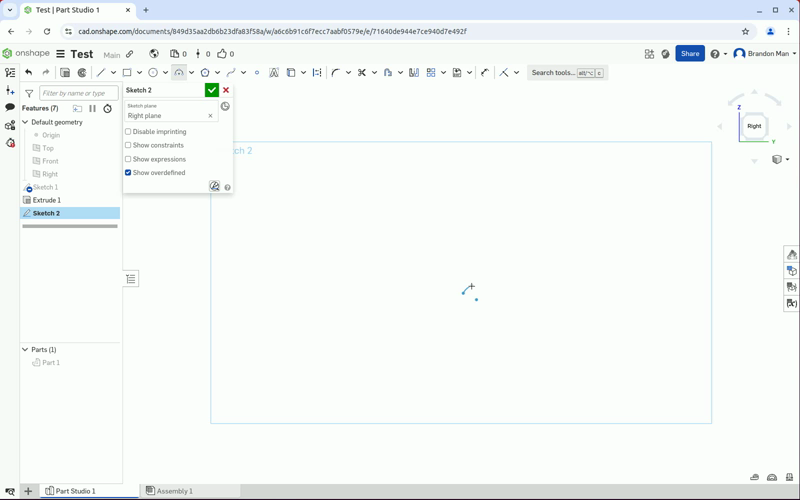
mouse_move(453, 273)
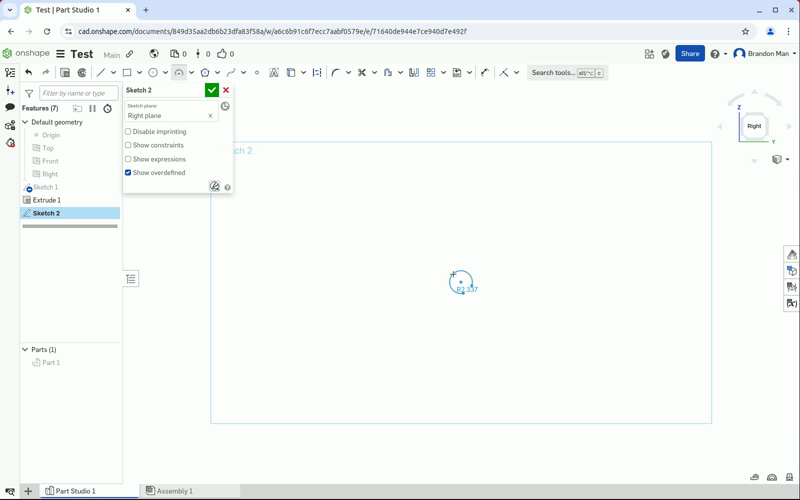
click(453, 273)
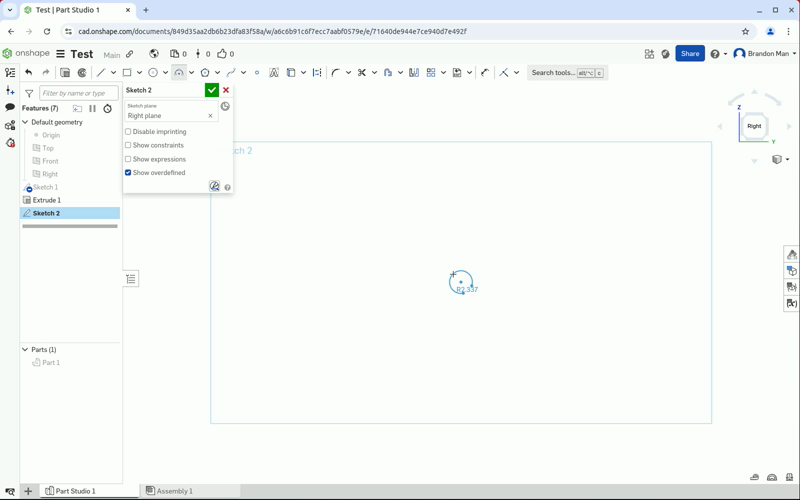
key_up(shift)
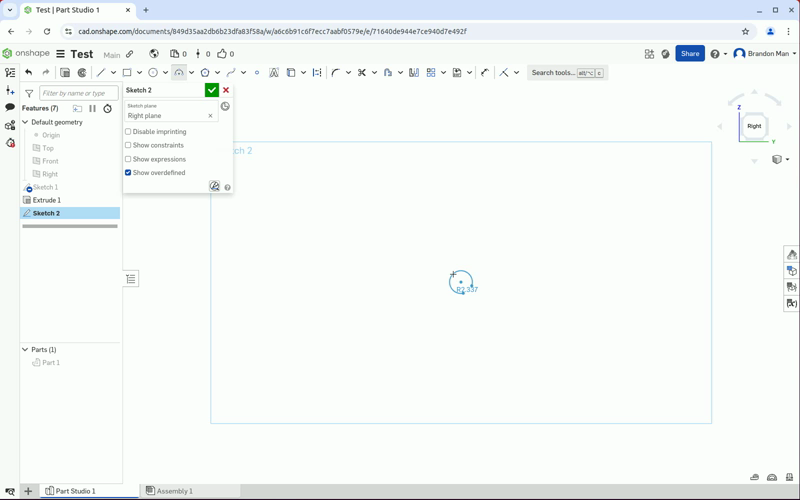
key(esc)
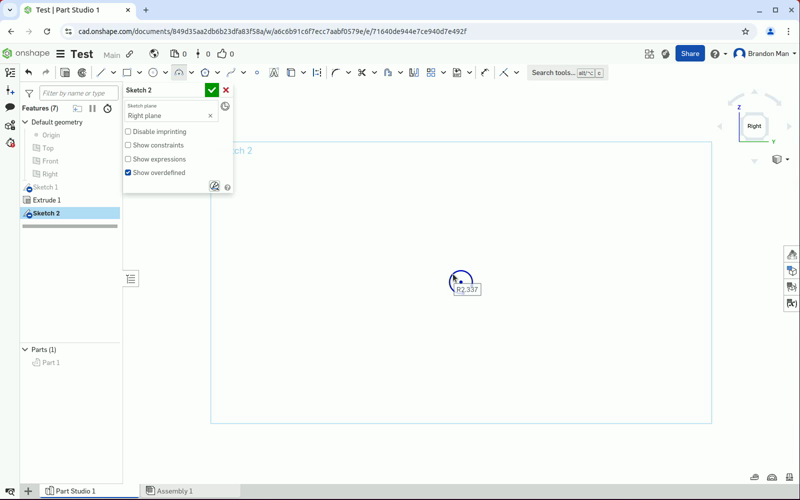
key(l)
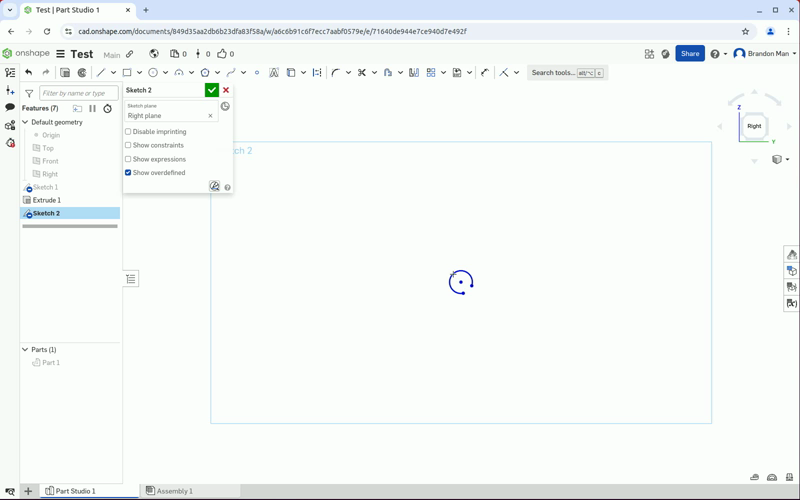
mouse_move(471, 285)
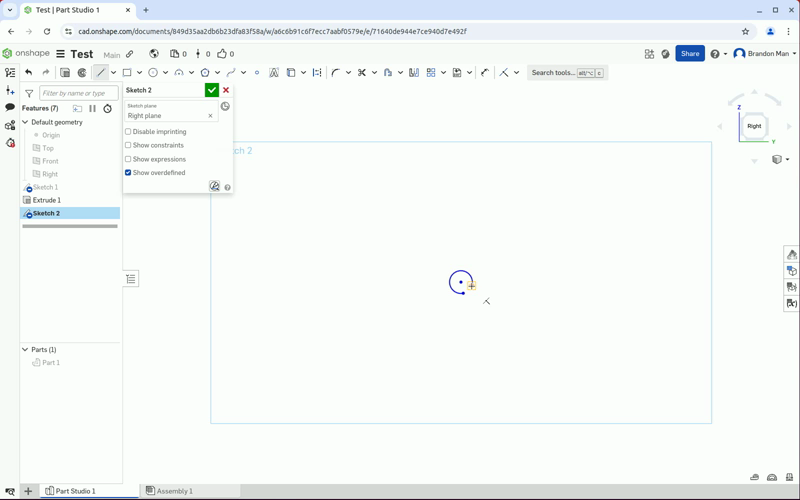
click(471, 285)
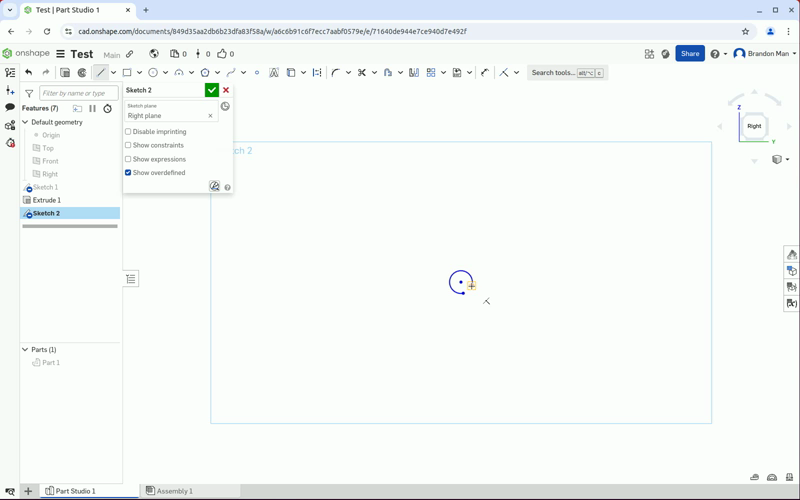
key_down(shift)
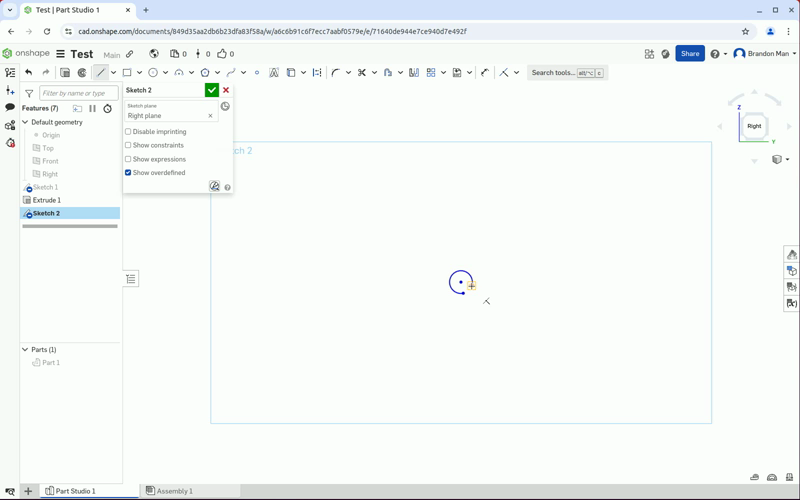
mouse_move(490, 382)
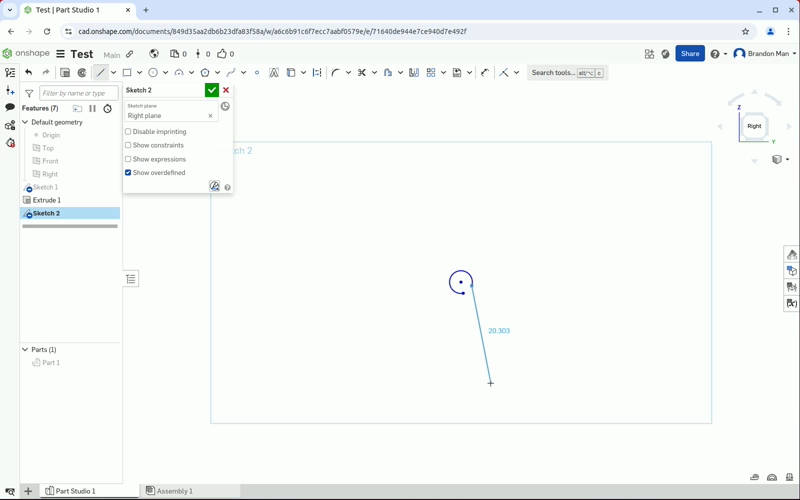
click(490, 382)
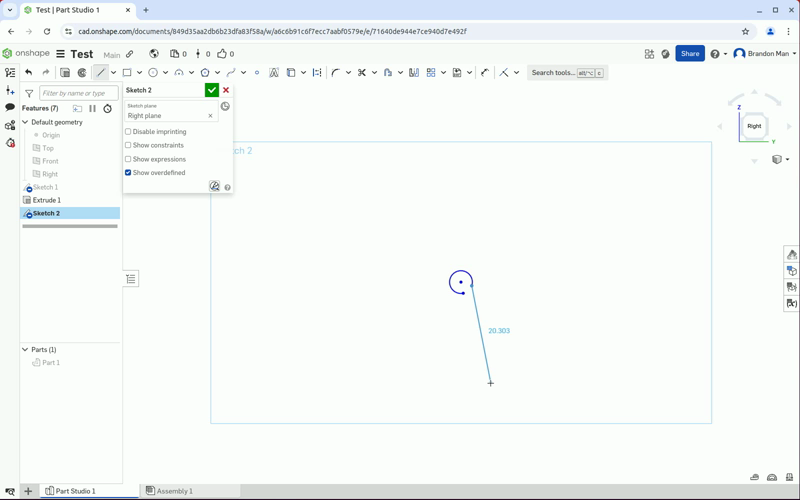
key_up(shift)
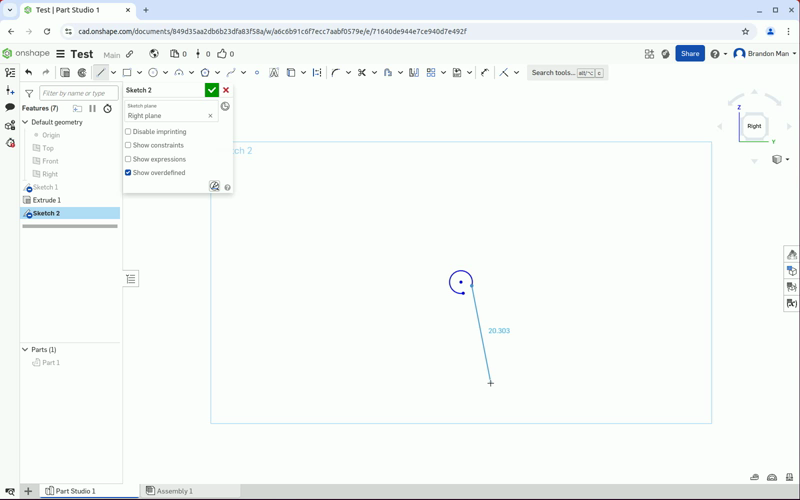
key_down(shift)
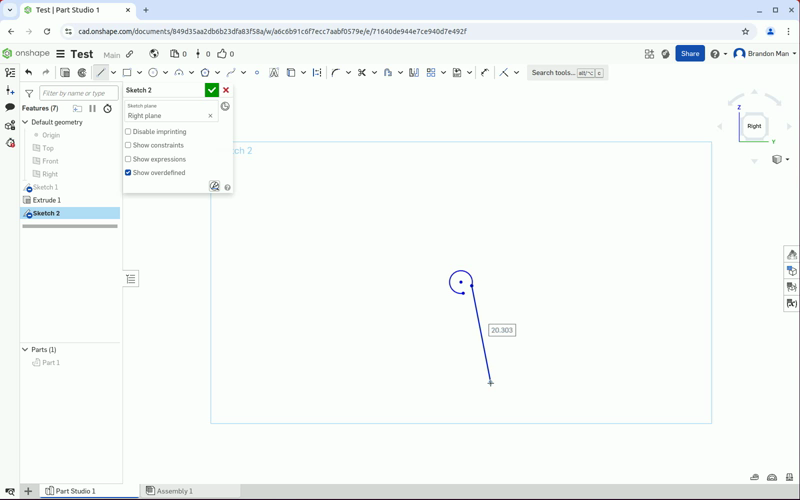
mouse_move(520, 382)
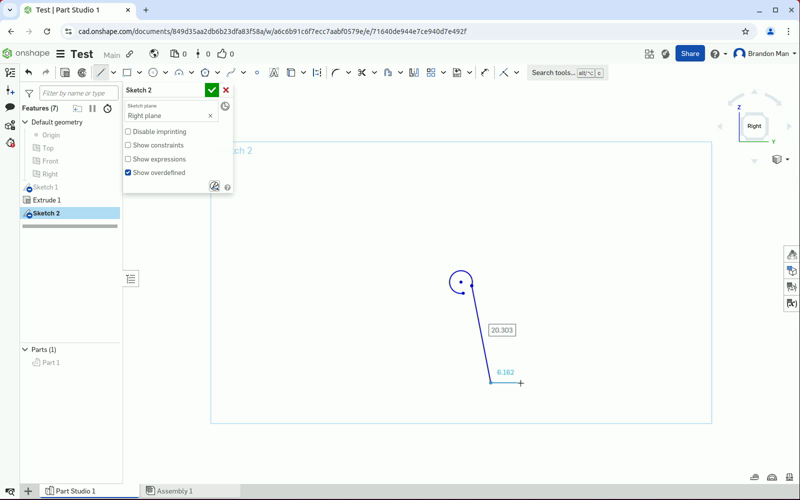
mouse_move(475, 382)
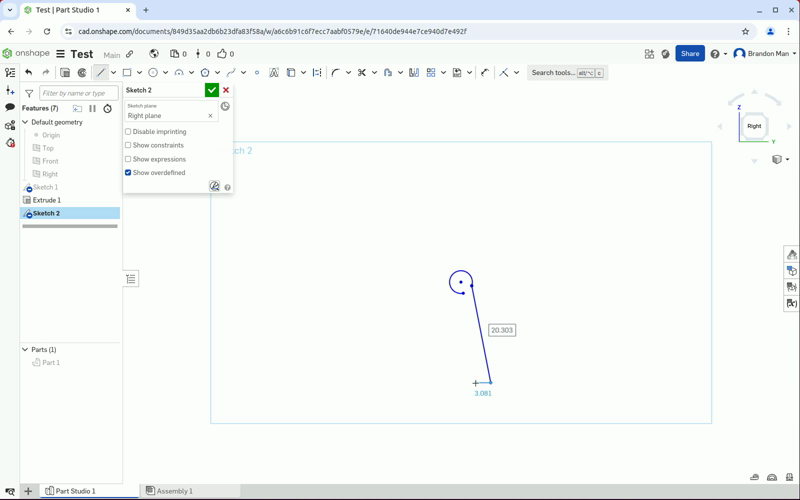
click(475, 382)
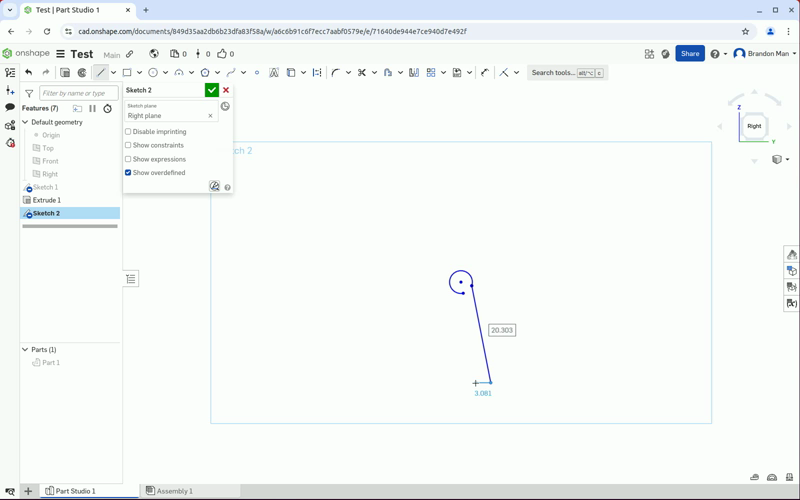
key_up(shift)
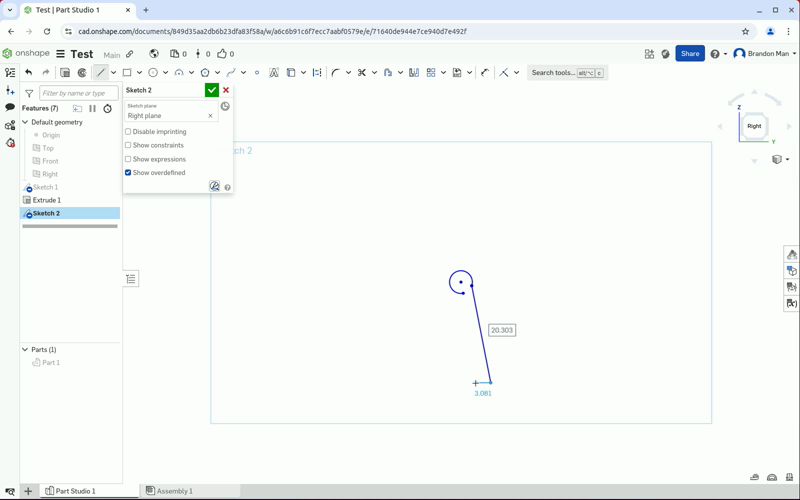
key_down(shift)
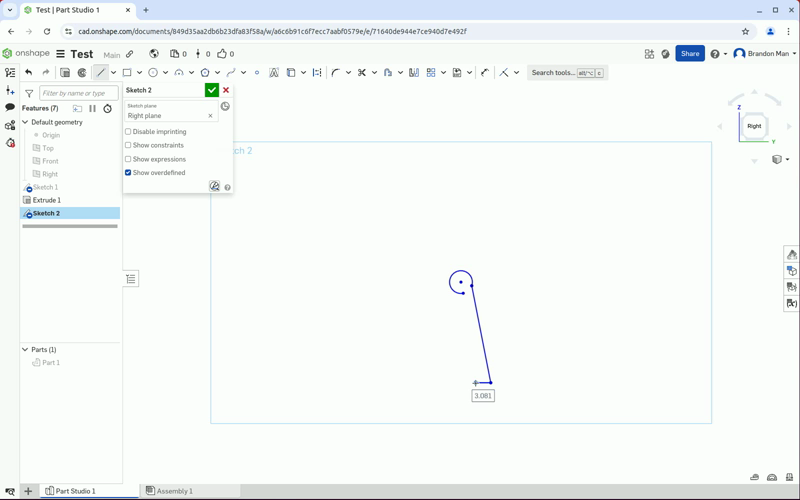
mouse_move(463, 293)
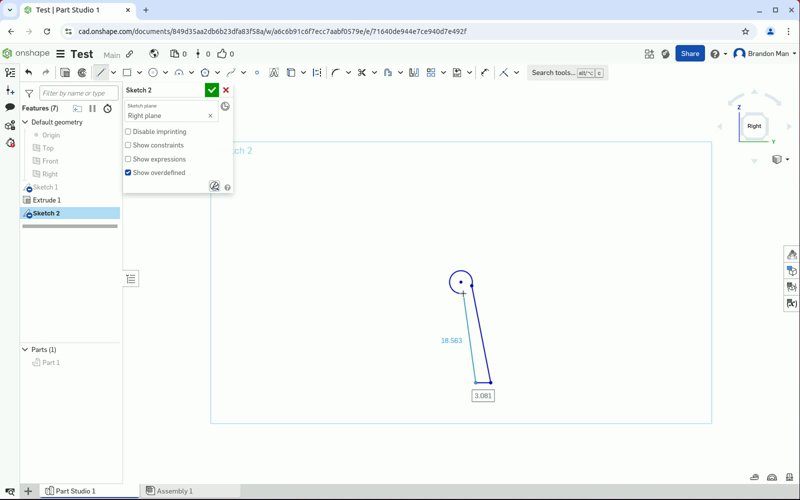
key_up(shift)
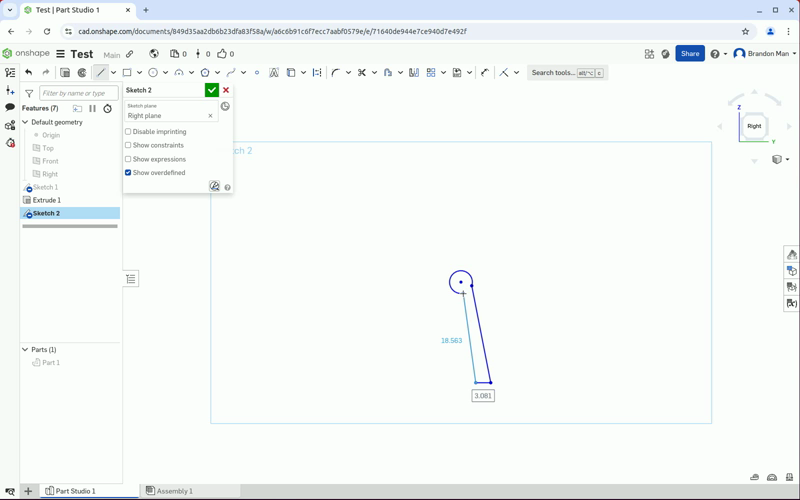
click(463, 293)
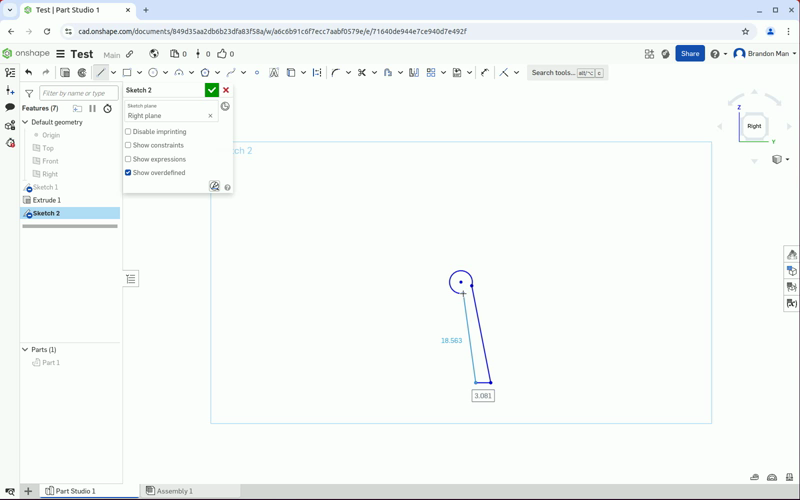
key(esc)
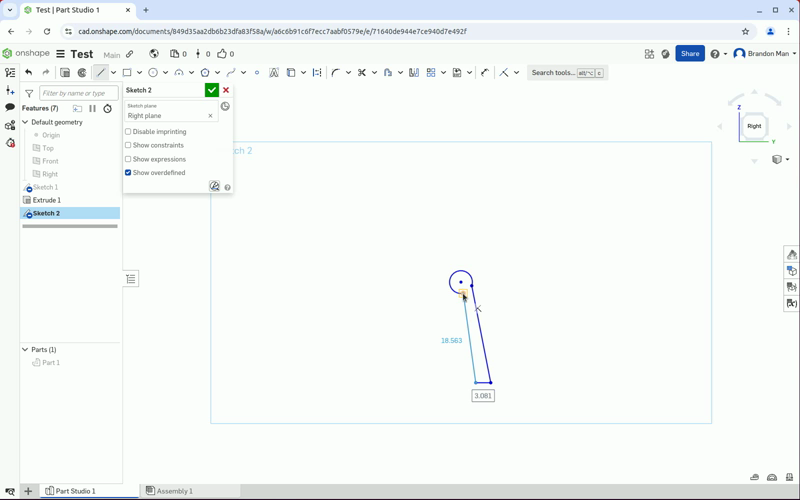
mouse_move(455, 284)
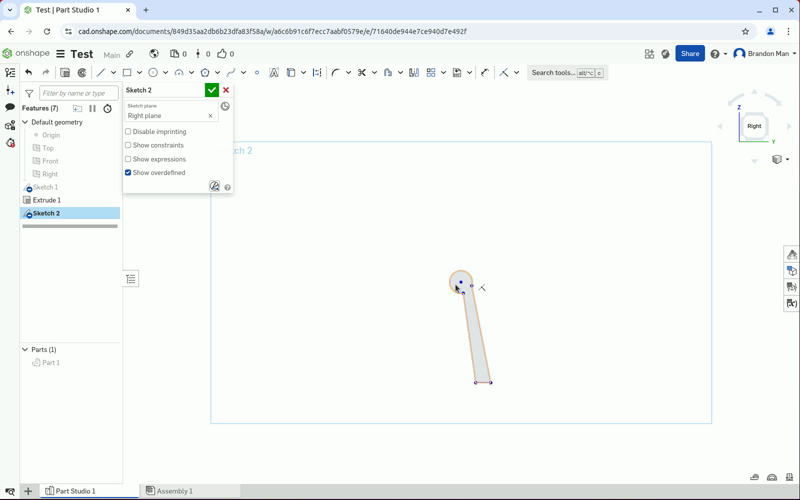
scroll(6)
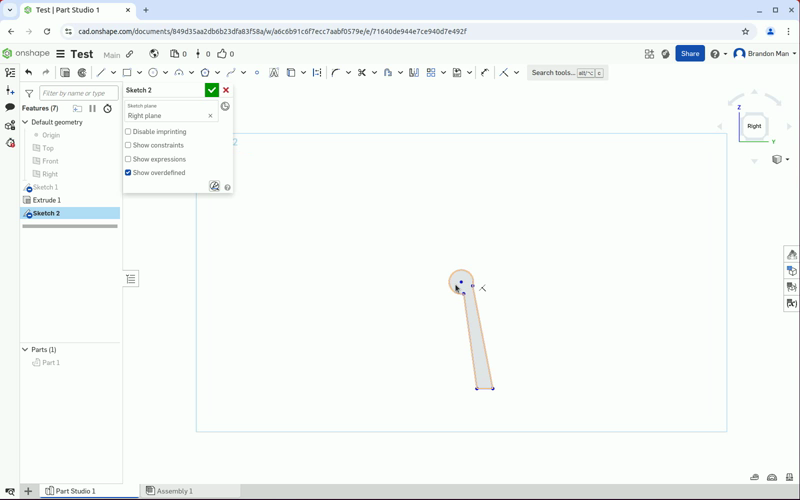
scroll(6)
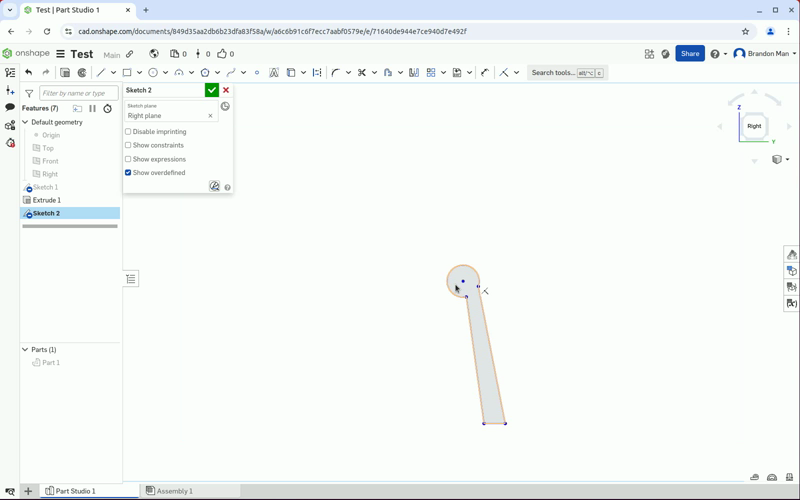
scroll(6)
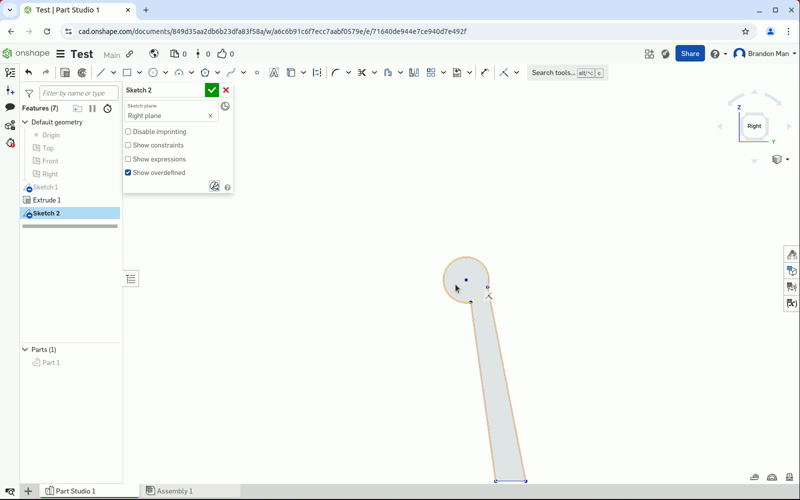
scroll(6)
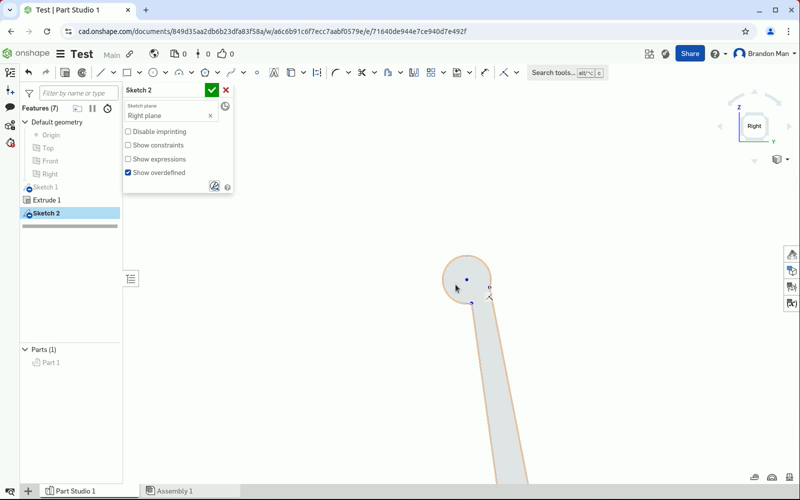
scroll(6)
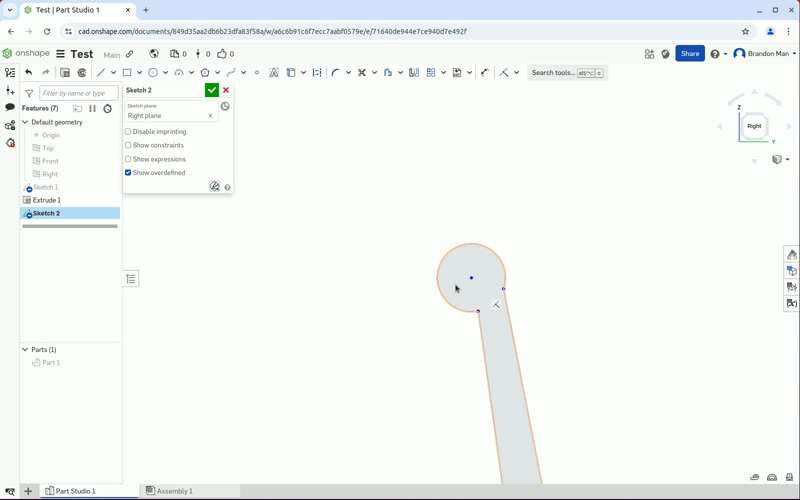
scroll(6)
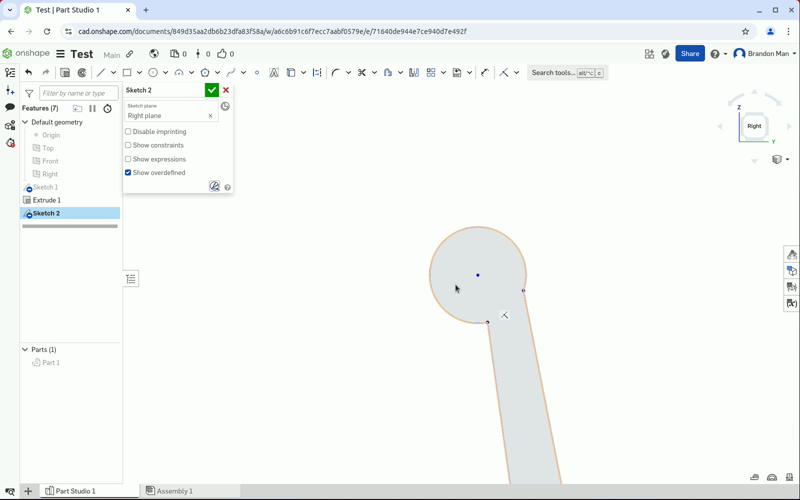
scroll(6)
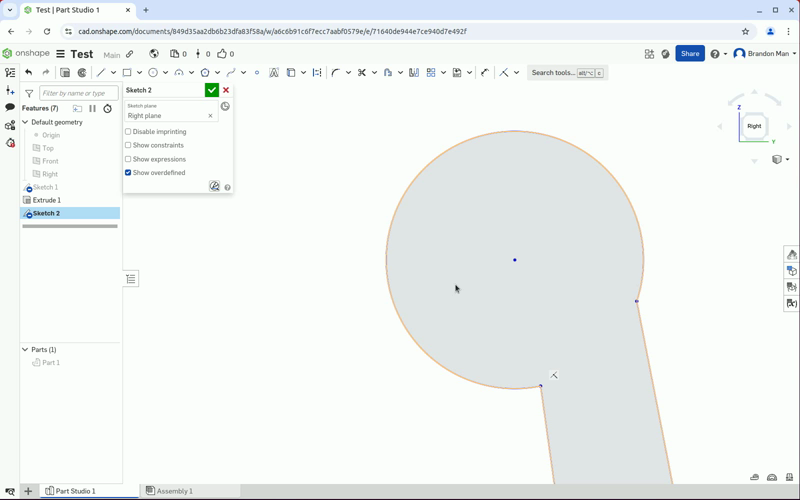
click(455, 284)
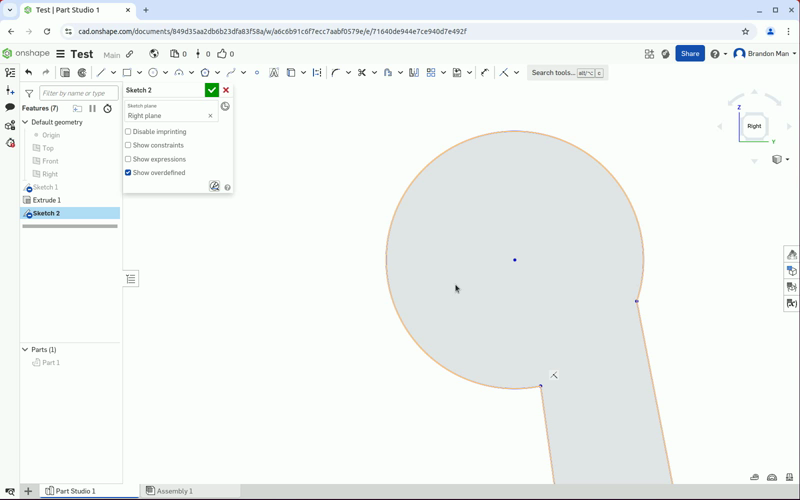
scroll(-6)
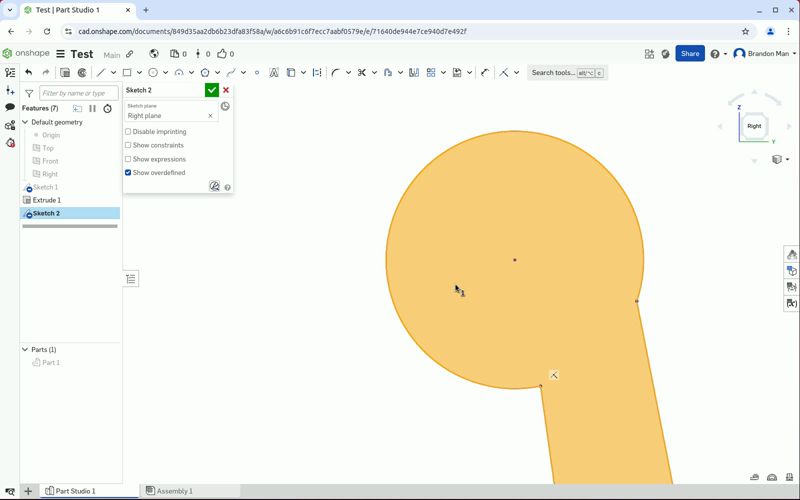
scroll(-6)
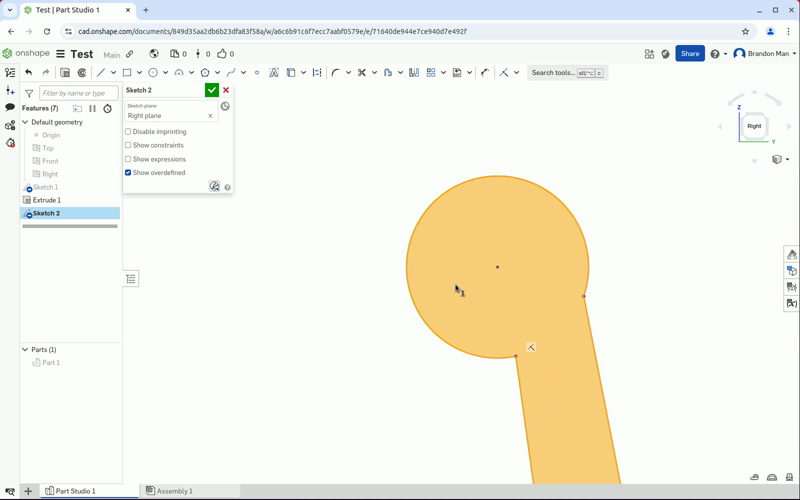
scroll(-6)
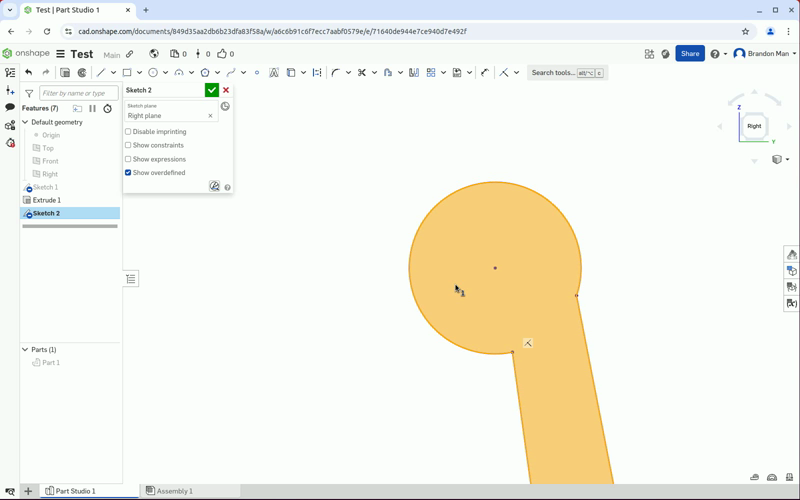
scroll(-6)
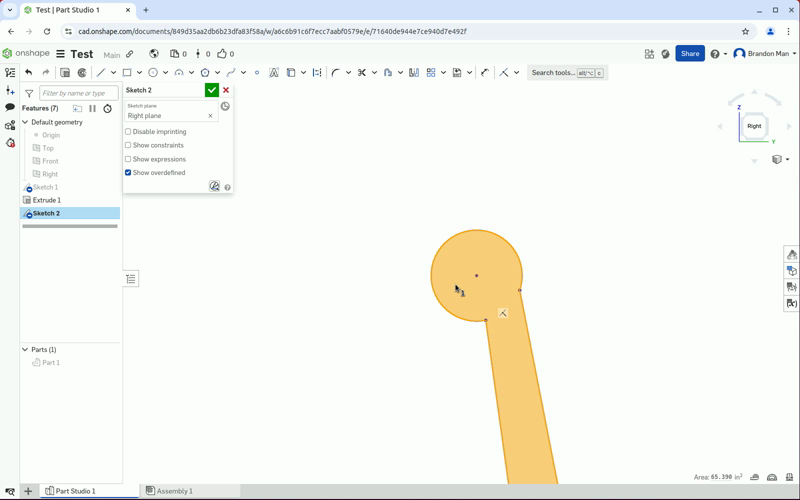
scroll(-6)
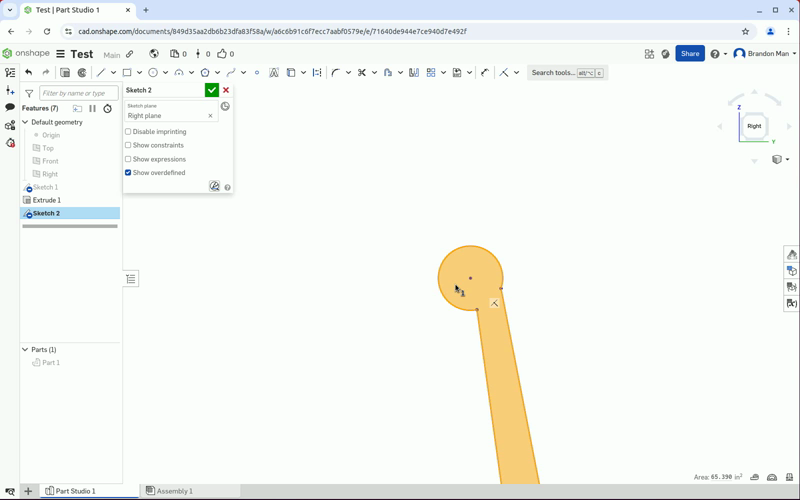
scroll(-6)
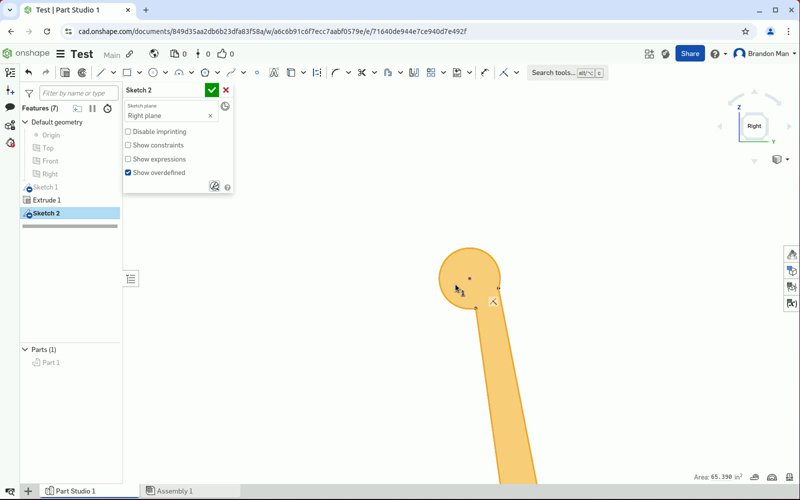
scroll(-6)
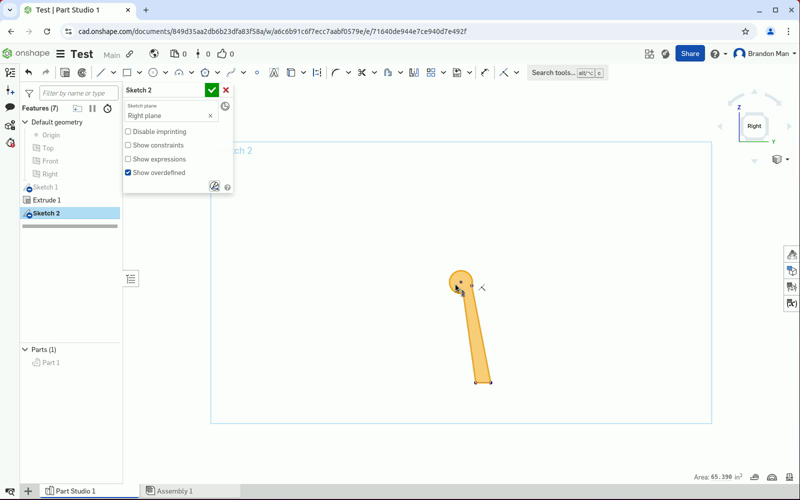
mouse_move(73, 352)
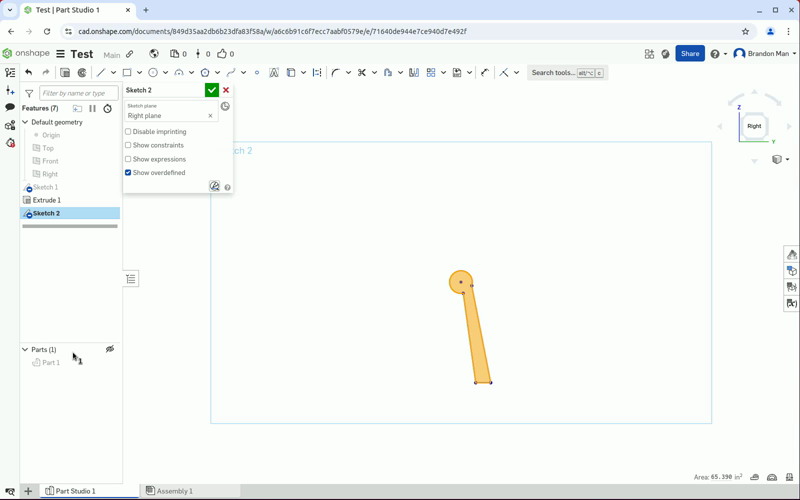
key(shift+y)
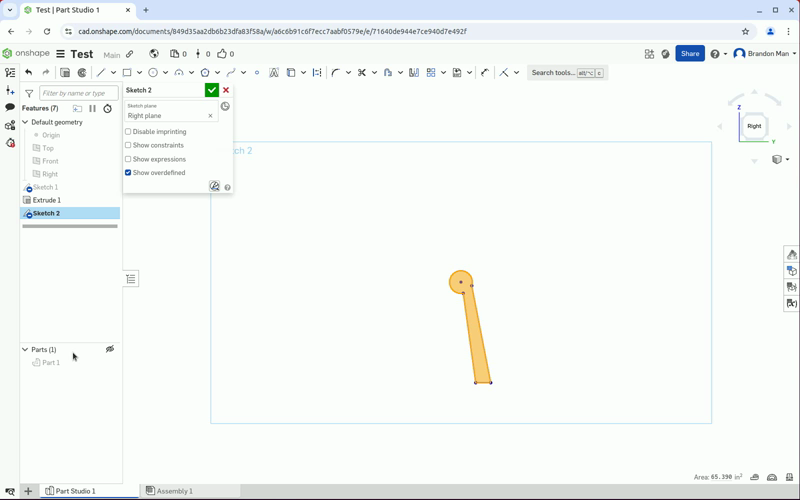
key(shift+e)
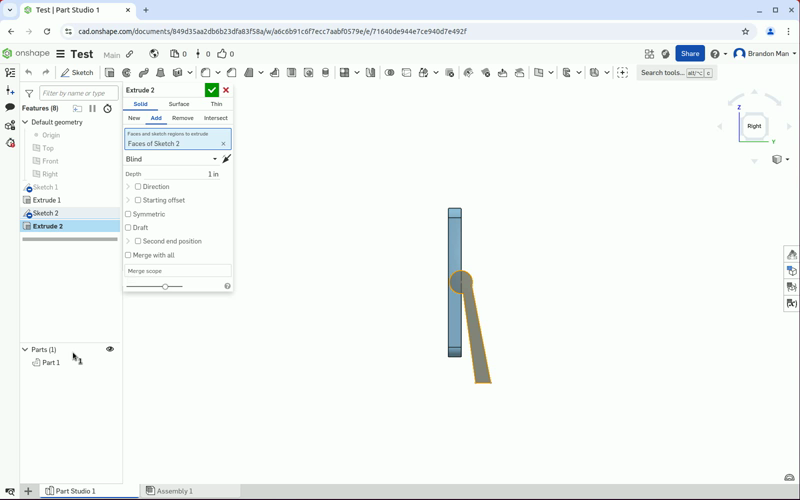
mouse_move(143, 106)
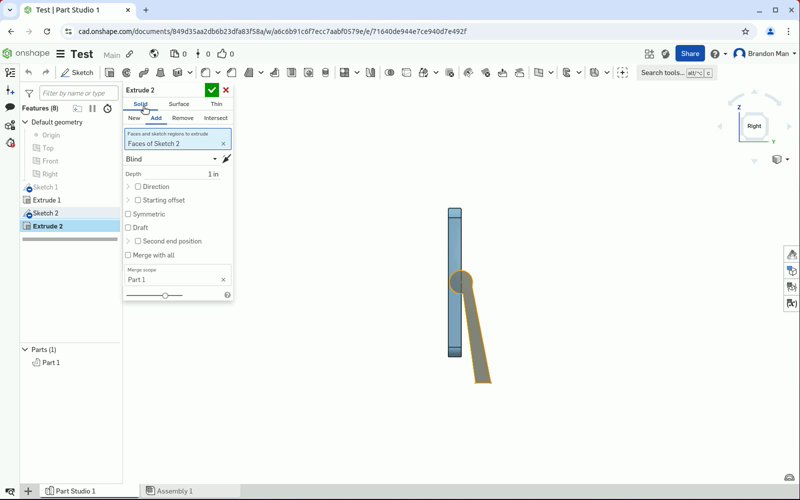
click(143, 106)
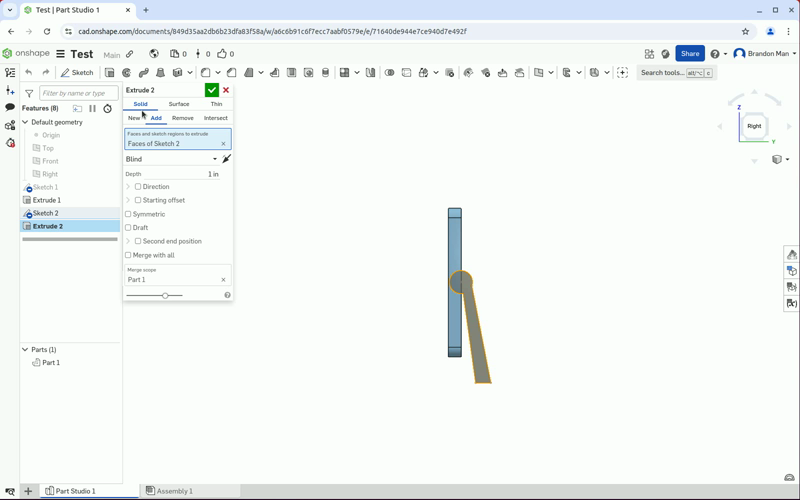
mouse_move(137, 120)
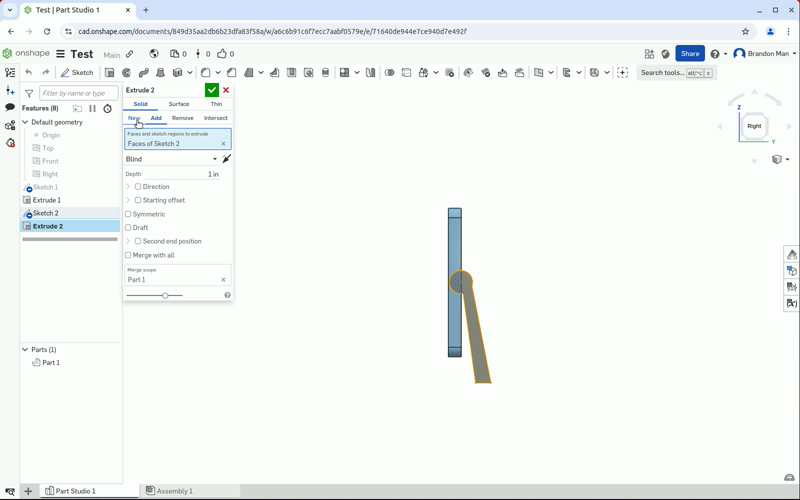
click(137, 120)
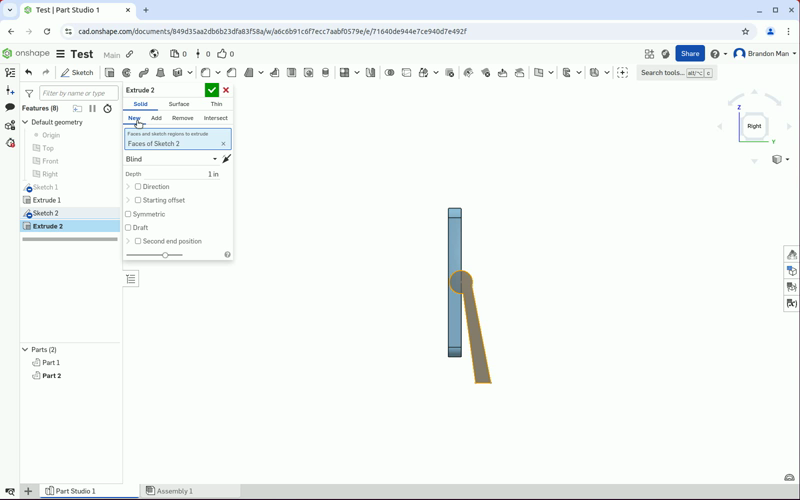
key(tab, 4)
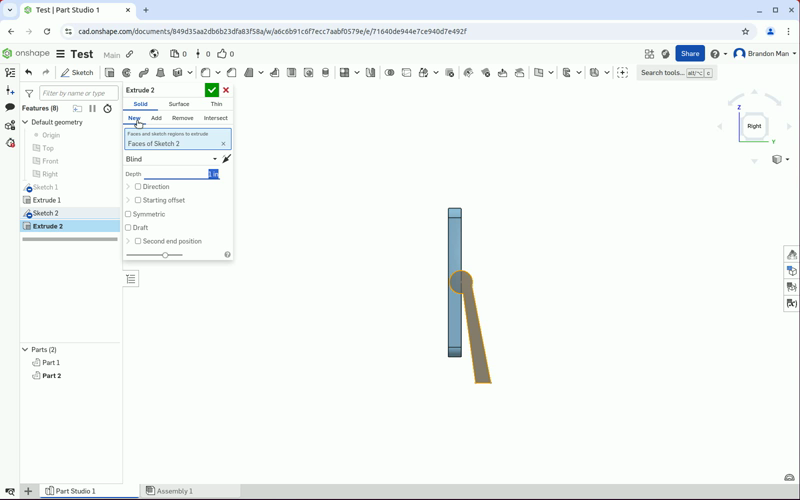
text(7.702)
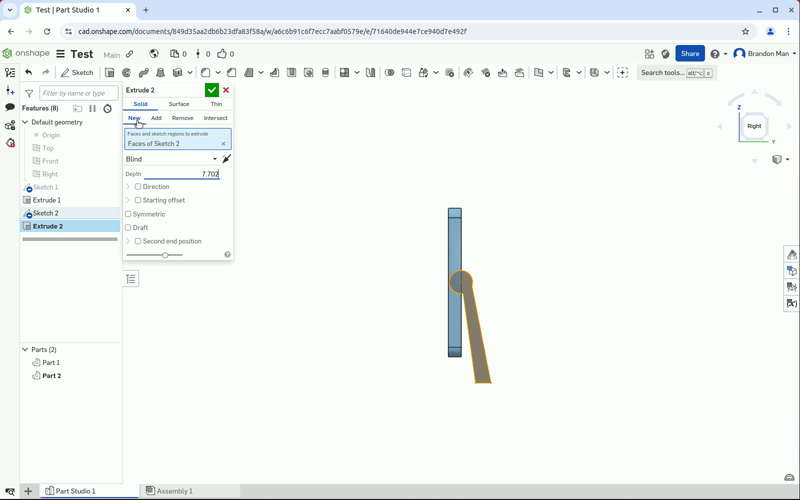
key(tab, 3)
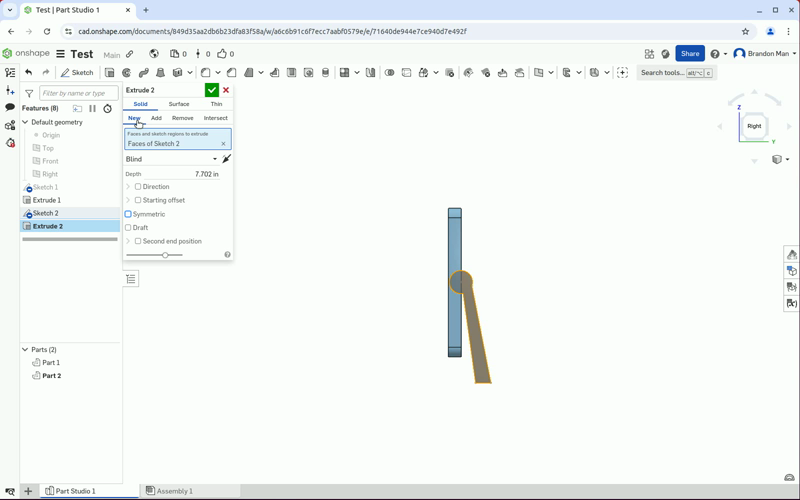
key(space)
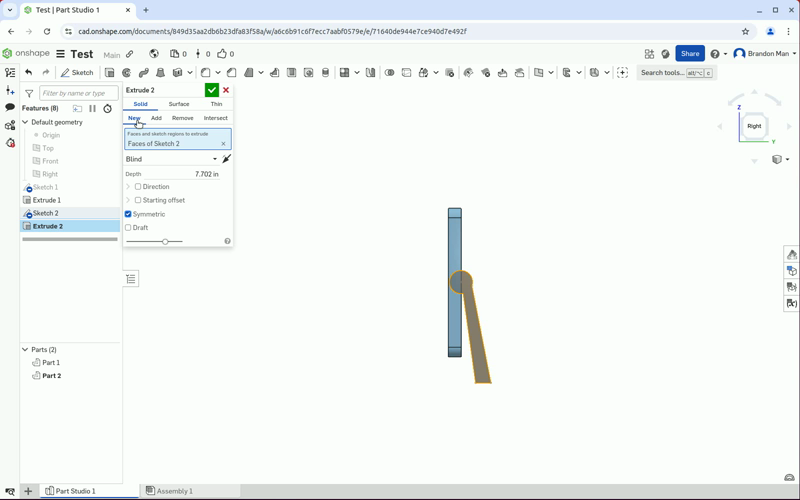
key(enter)
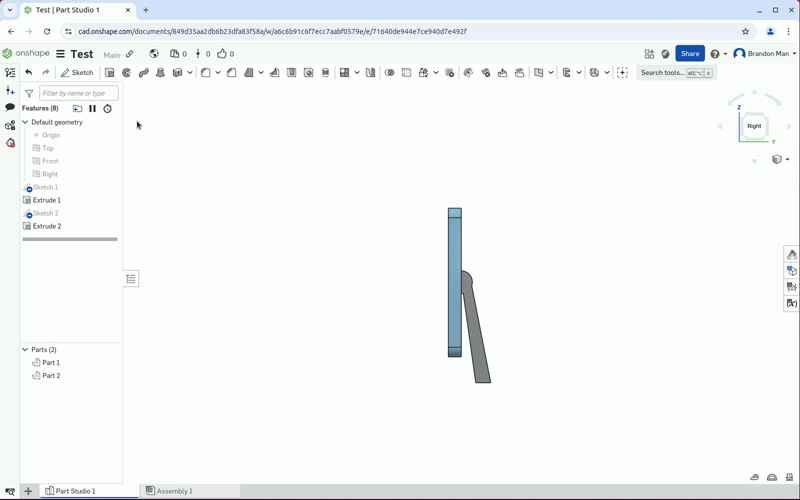
key(shift+h)
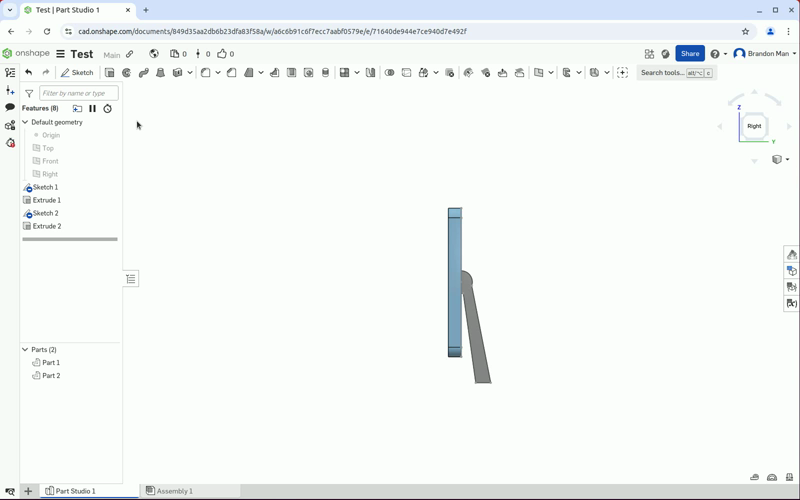
key(shift+h)
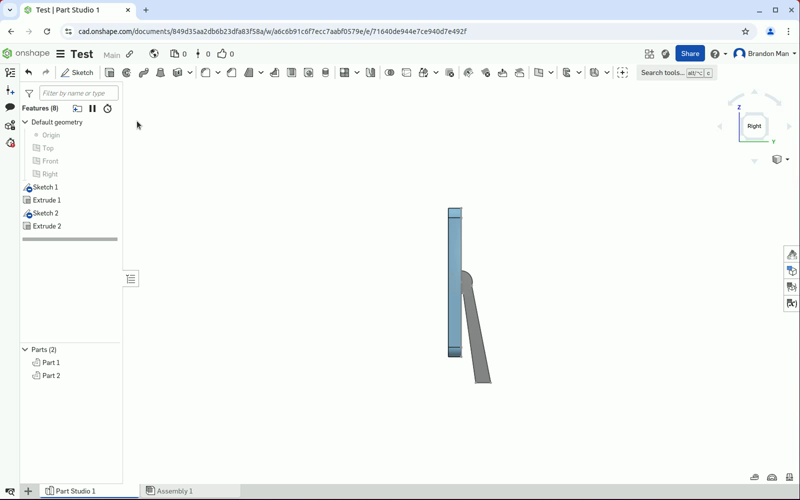
key(shift+7)
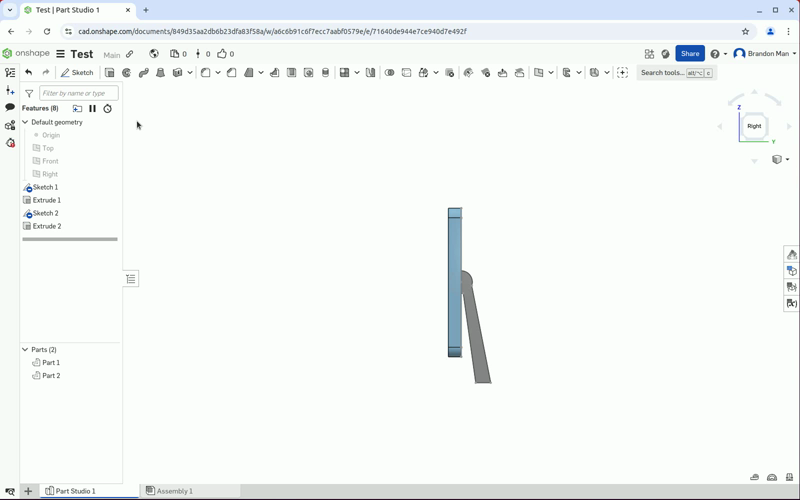
key(right, 2)
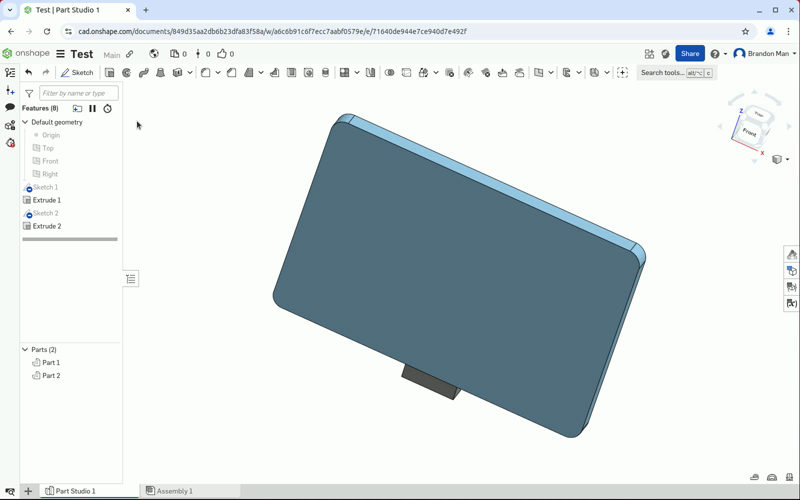
key(down, 2)
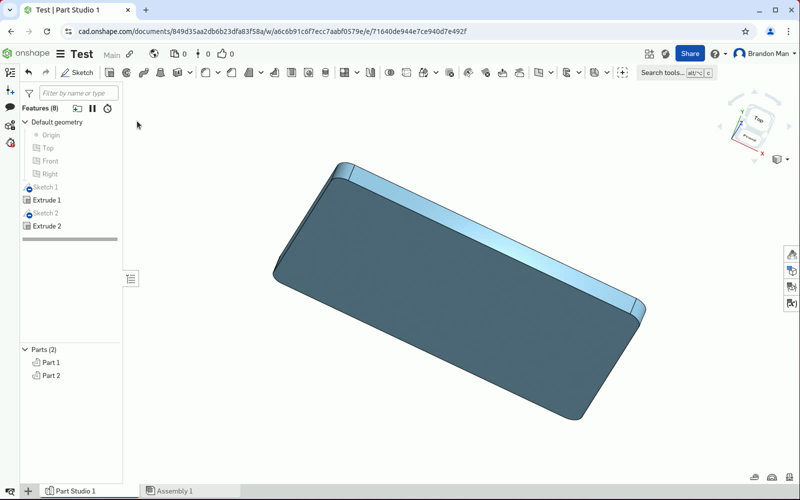
key(up, 2)
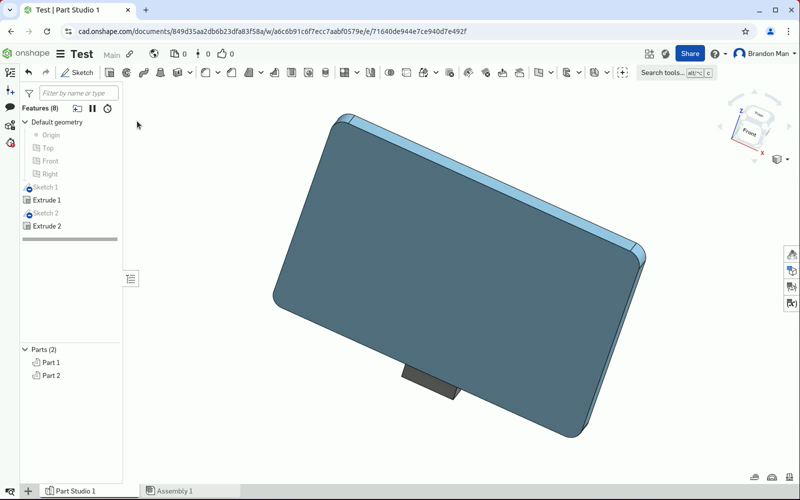
key(left, 2)
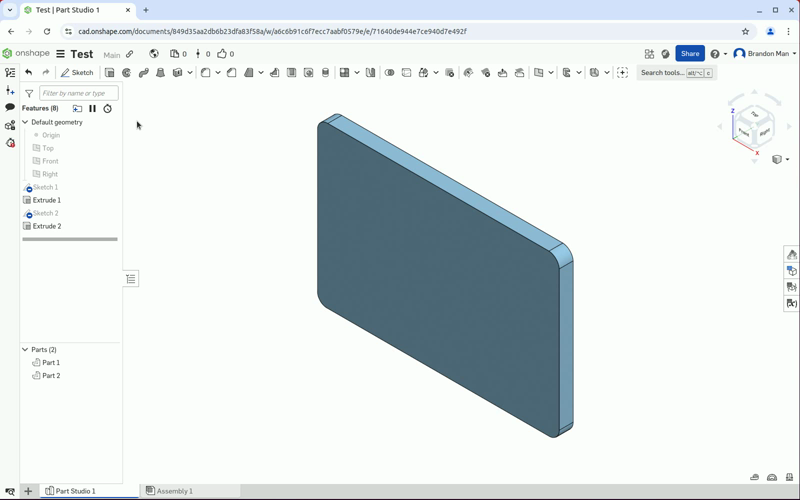
mouse_move(73, 189)
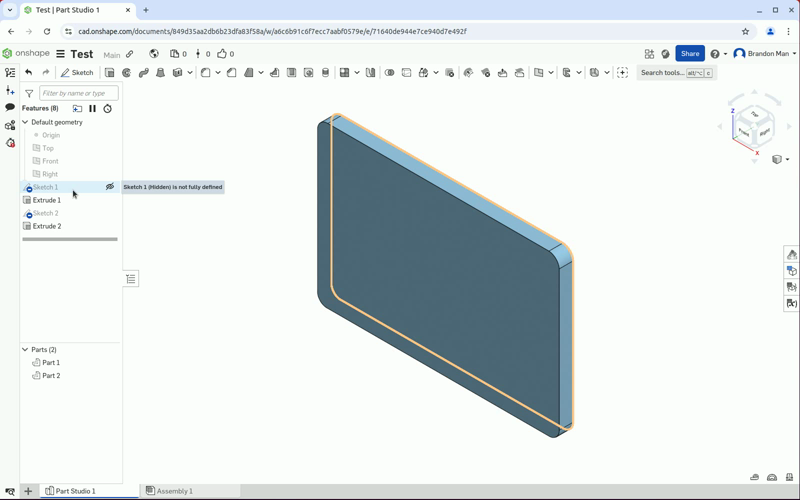
click(73, 189)